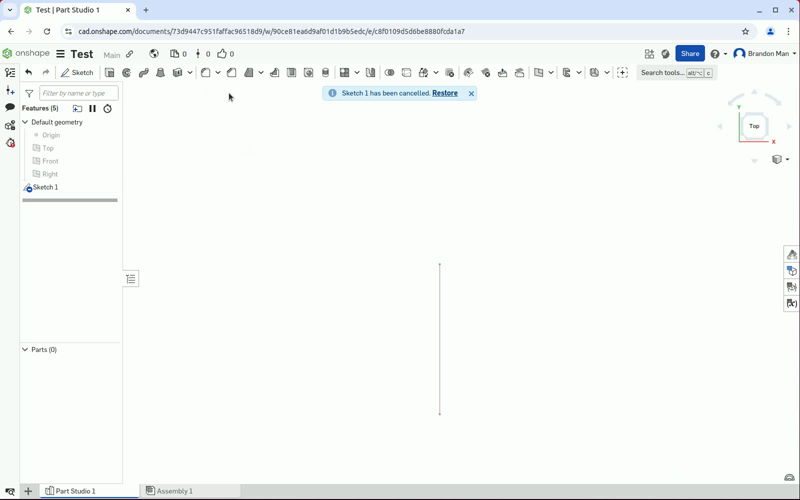
key(shift+h)
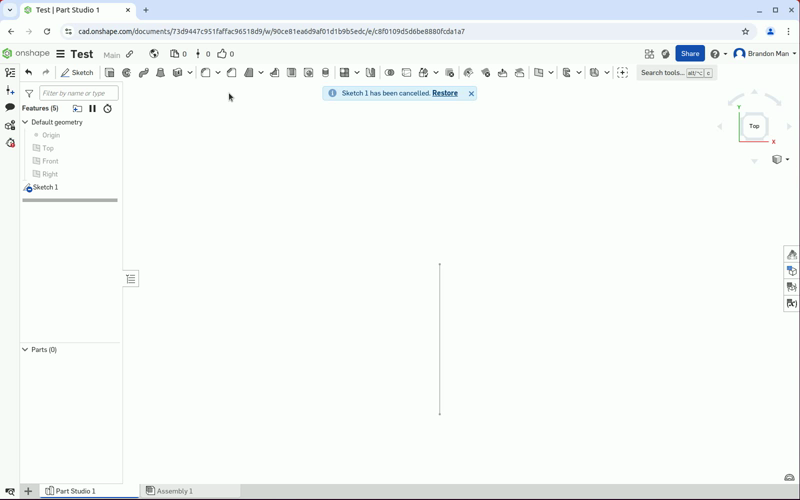
key(shift+s)
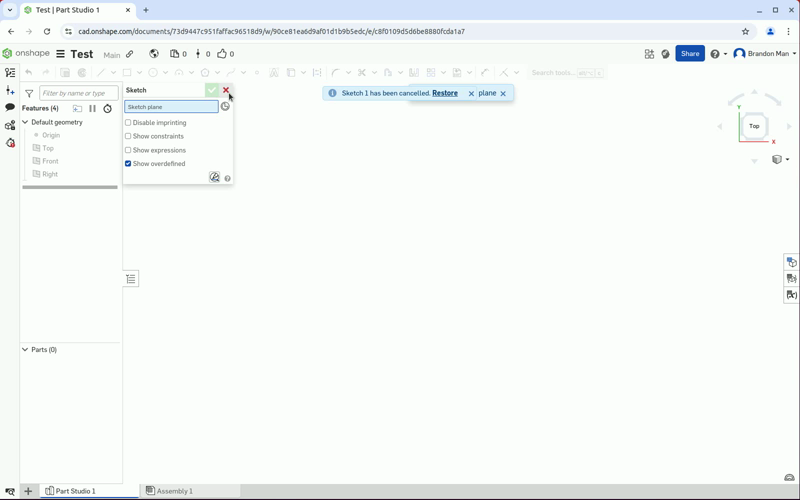
mouse_move(73, 150)
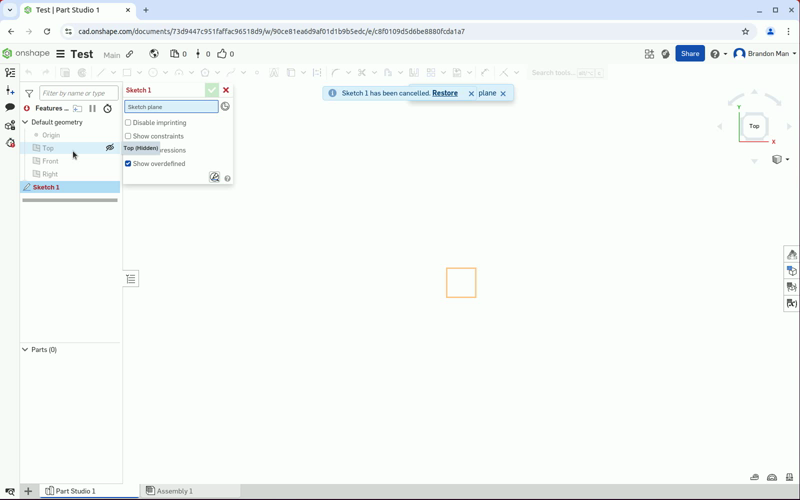
click(73, 150)
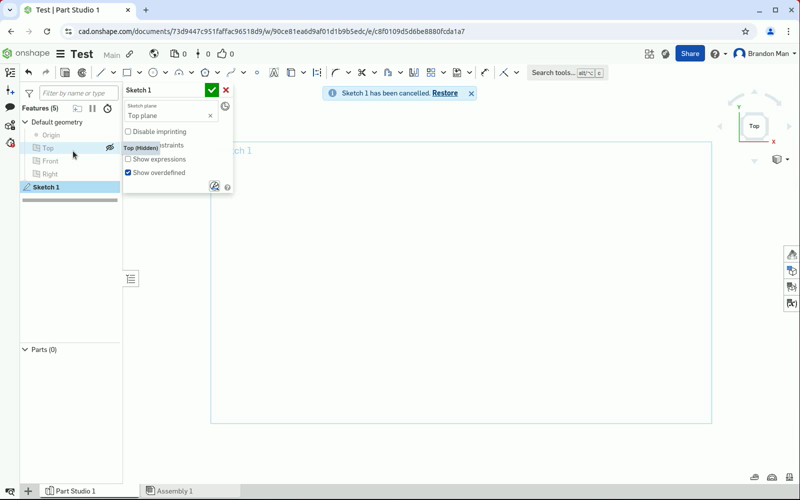
mouse_move(73, 352)
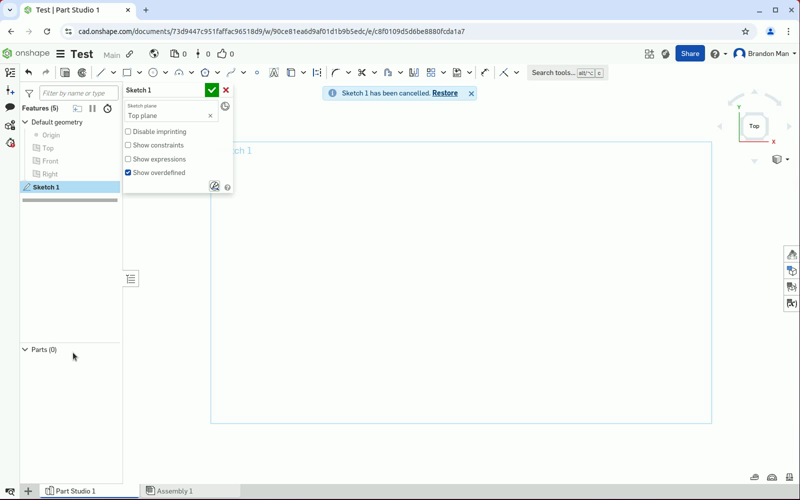
key(y)
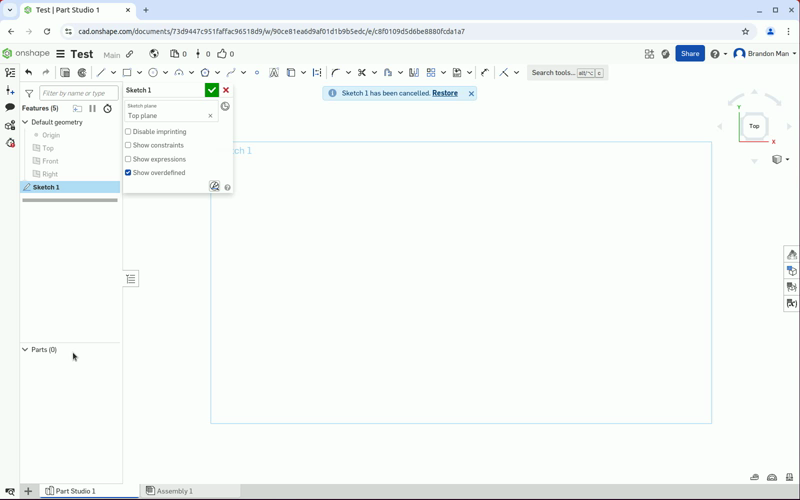
key(c)
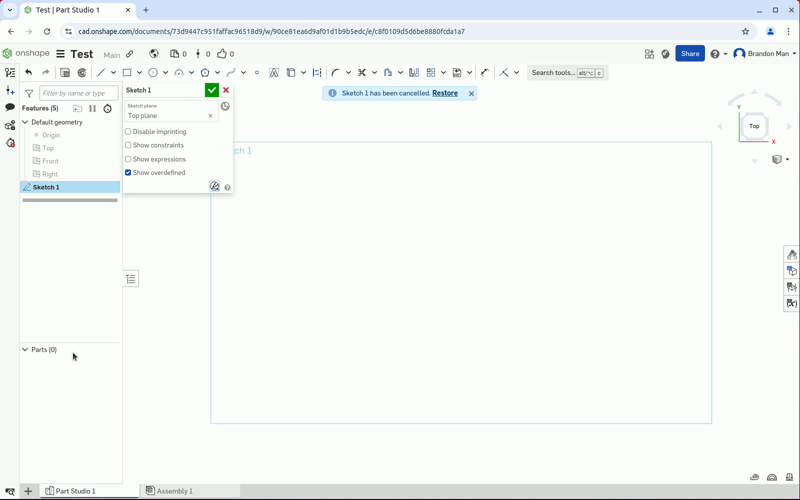
key_down(shift)
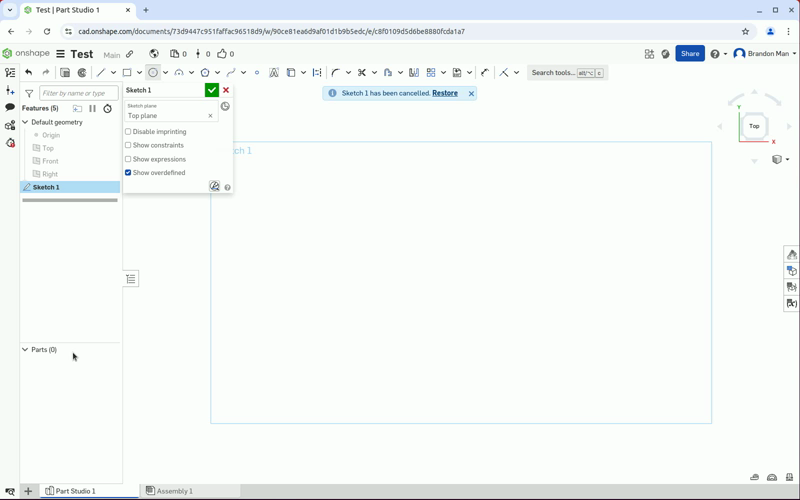
mouse_move(461, 282)
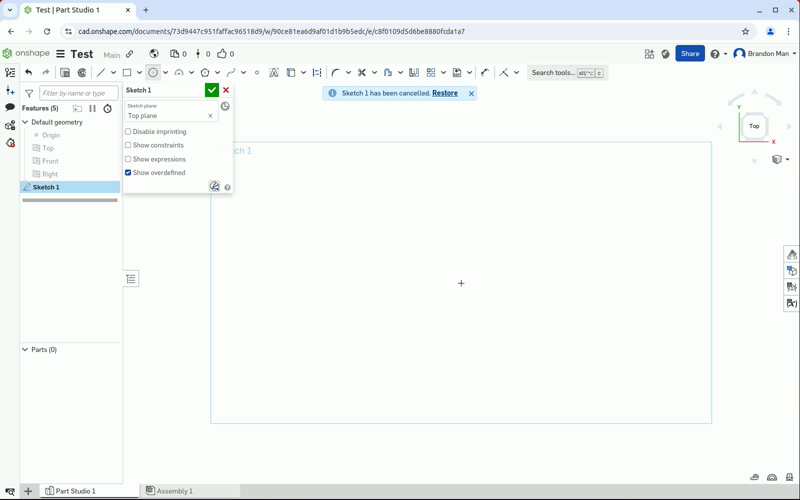
click(461, 282)
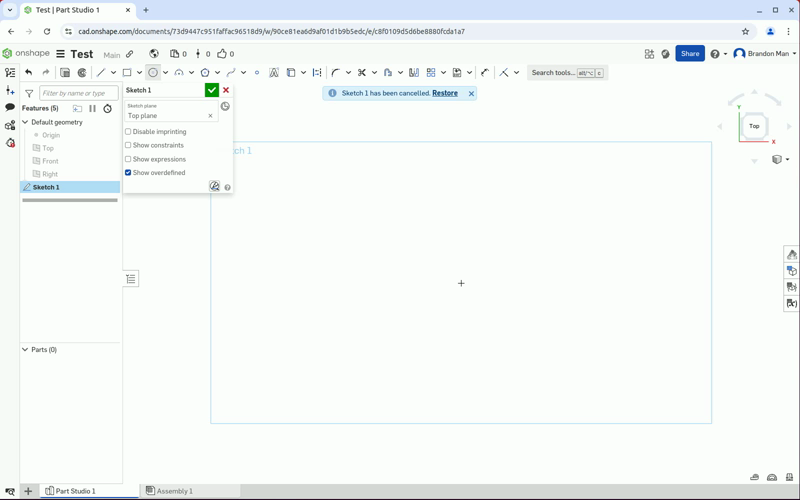
key_up(shift)
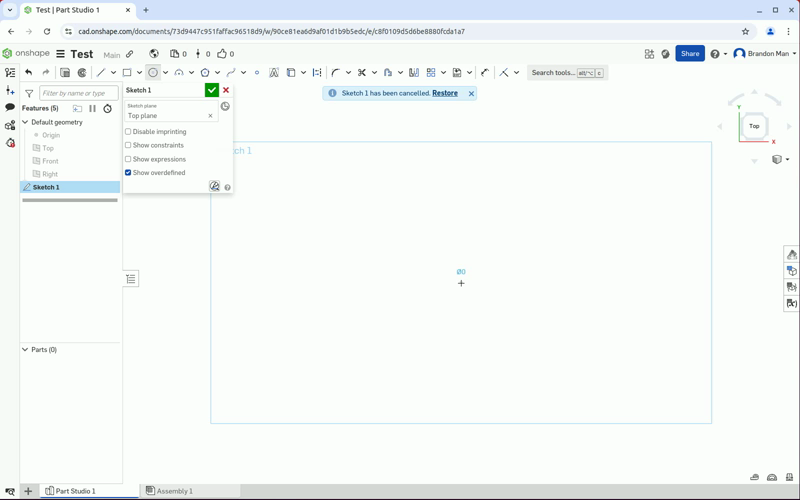
mouse_move(574, 282)
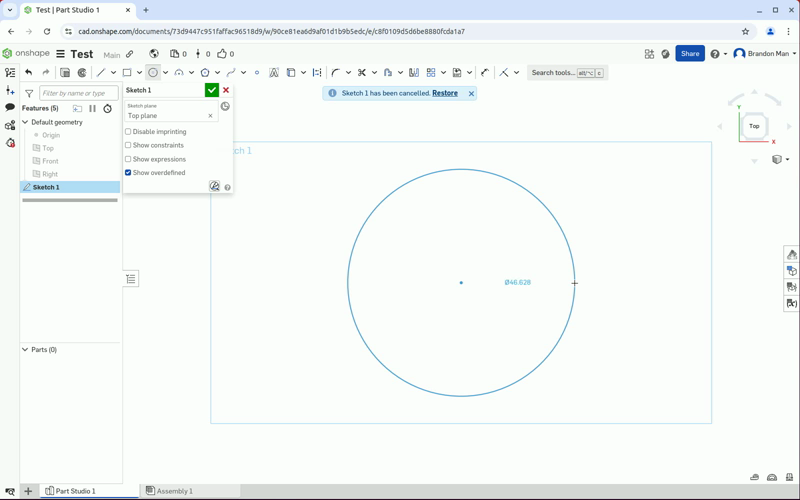
click(574, 282)
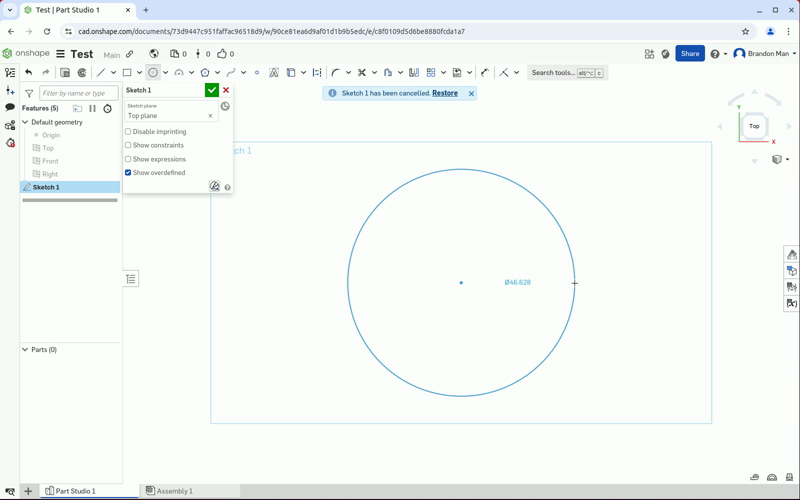
key(esc)
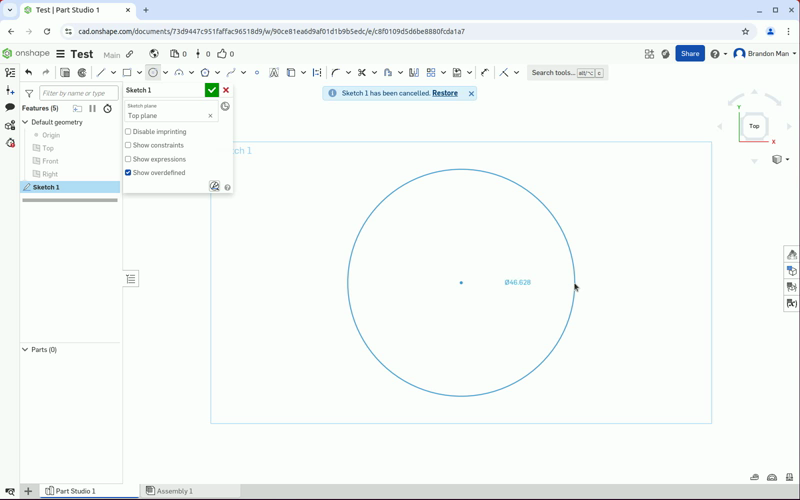
key(c)
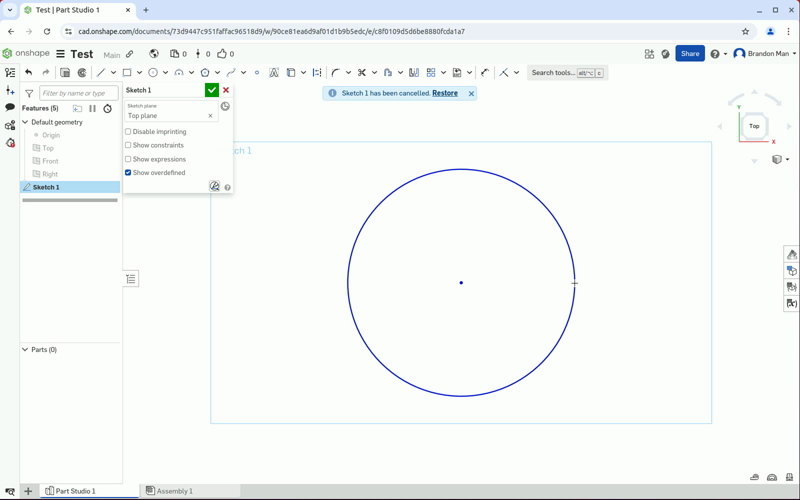
key_down(shift)
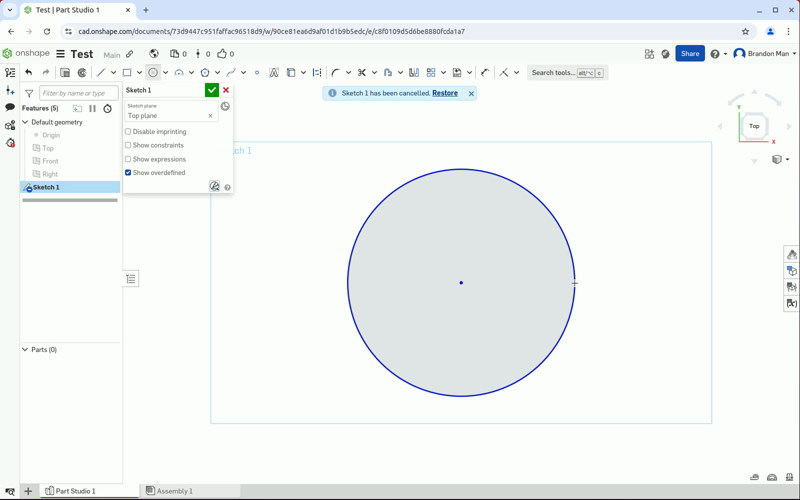
mouse_move(461, 282)
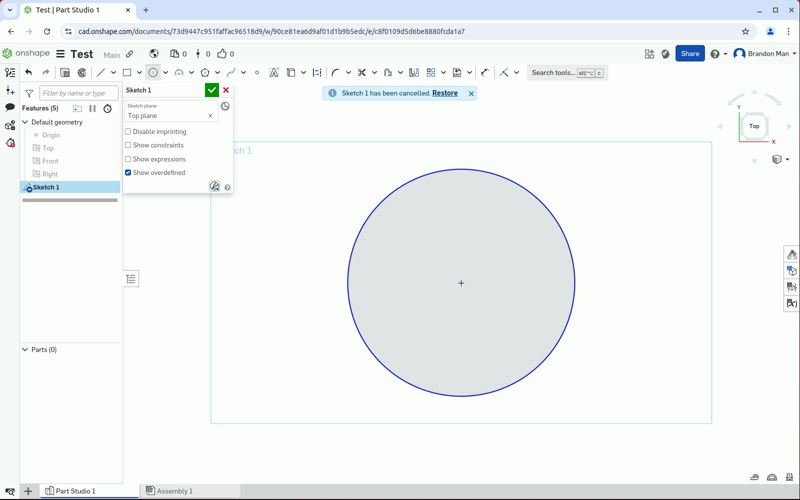
click(461, 282)
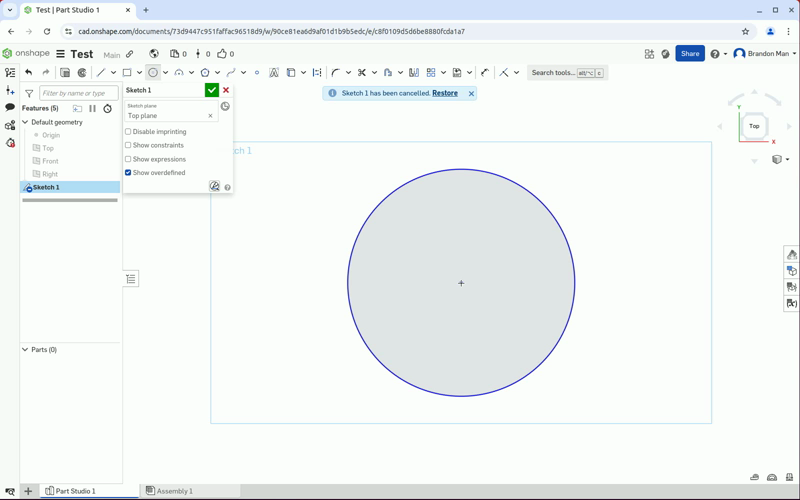
key_up(shift)
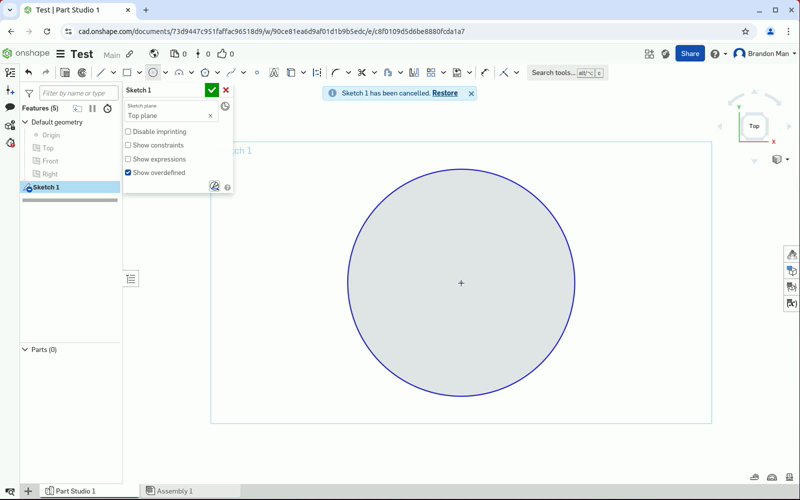
mouse_move(529, 282)
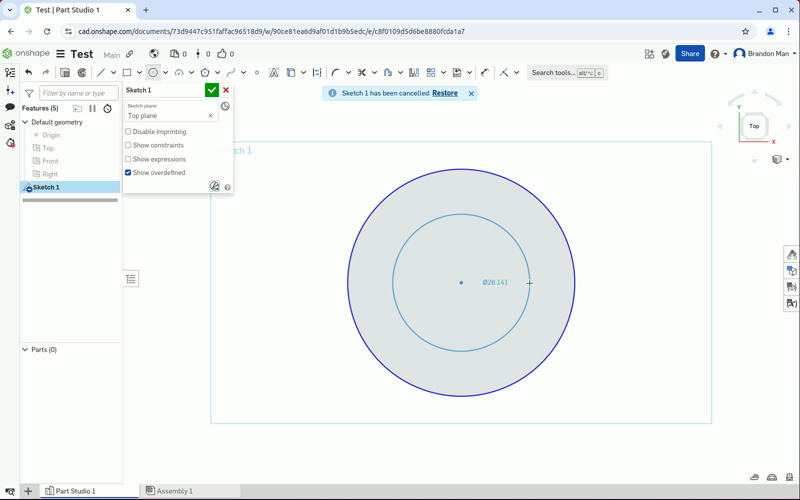
click(529, 282)
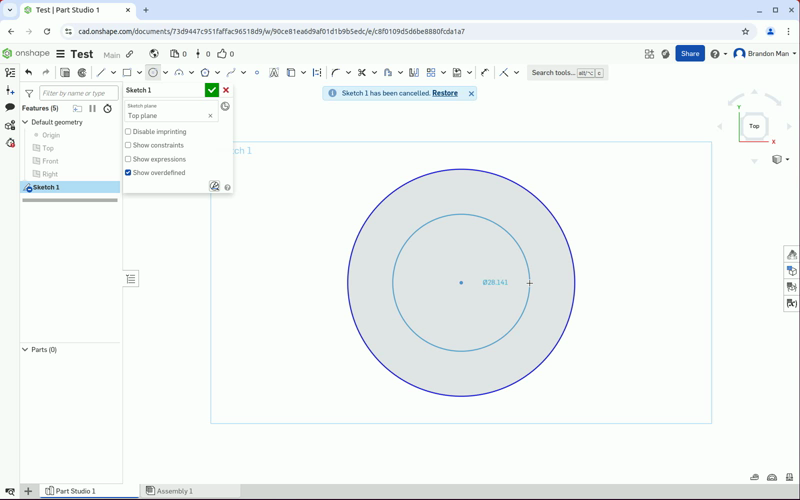
key(esc)
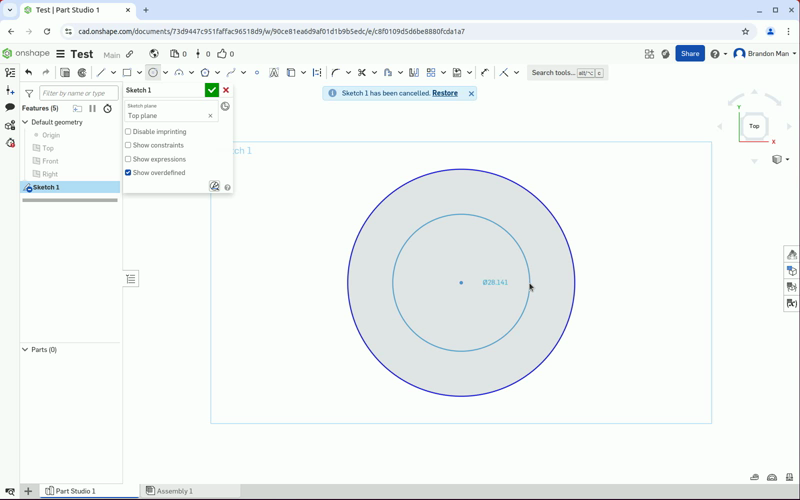
mouse_move(443, 367)
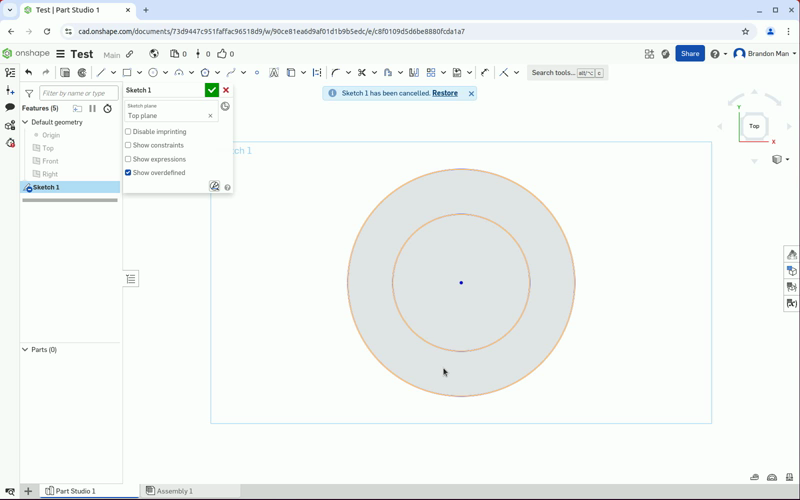
click(443, 367)
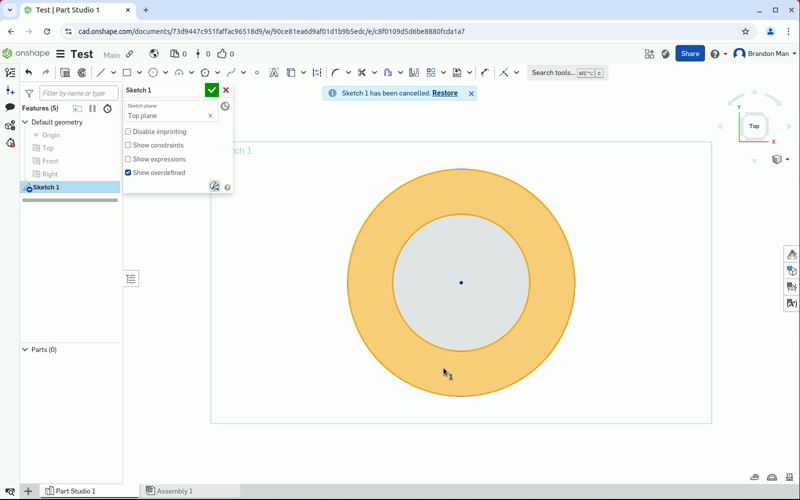
mouse_move(73, 352)
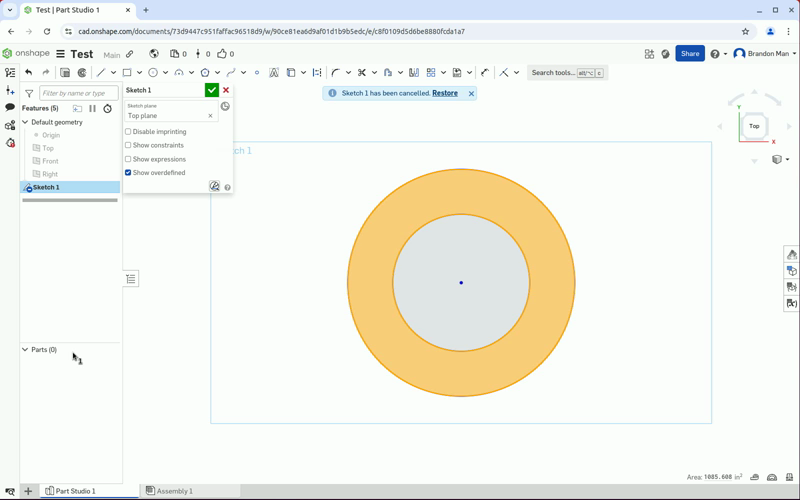
key(shift+y)
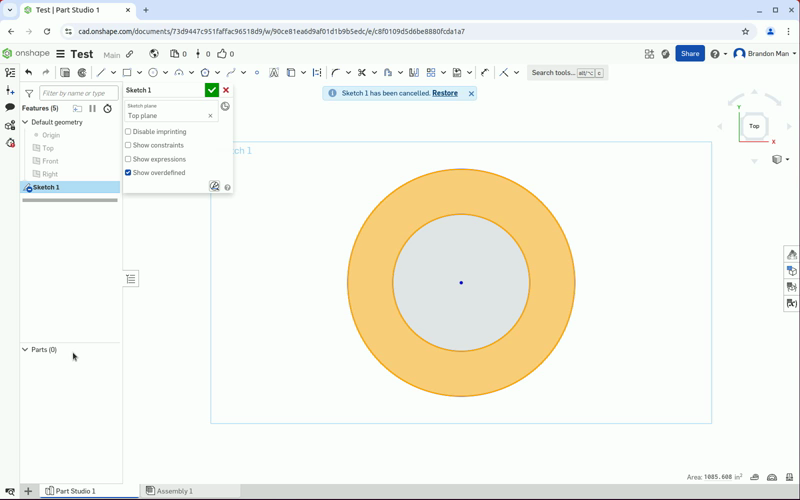
key(shift+e)
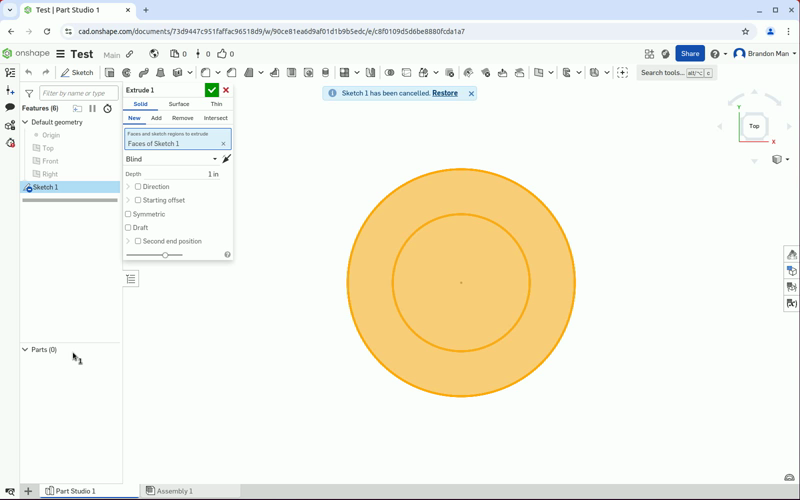
mouse_move(143, 106)
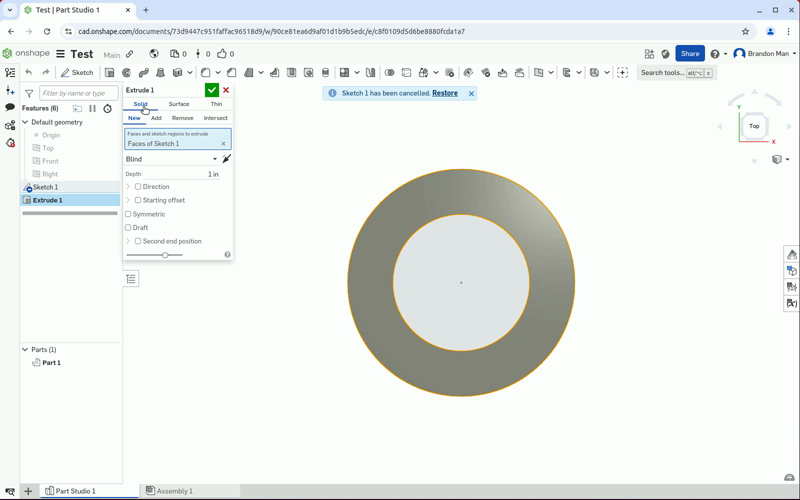
click(143, 106)
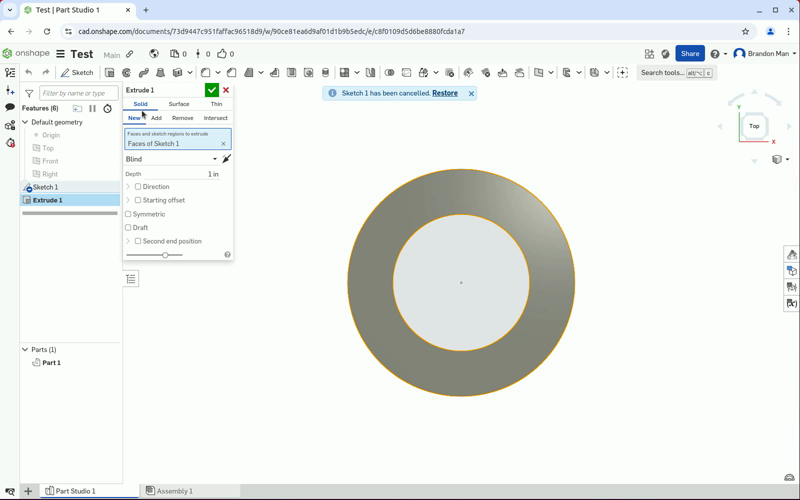
mouse_move(137, 120)
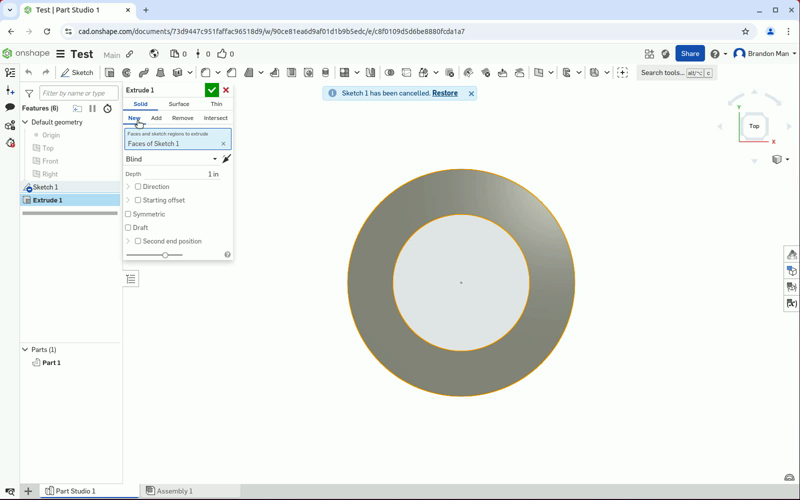
click(137, 120)
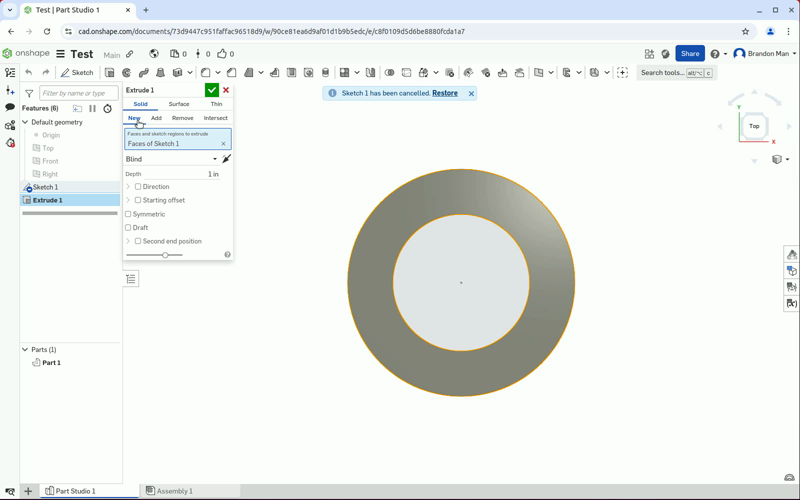
key(tab, 4)
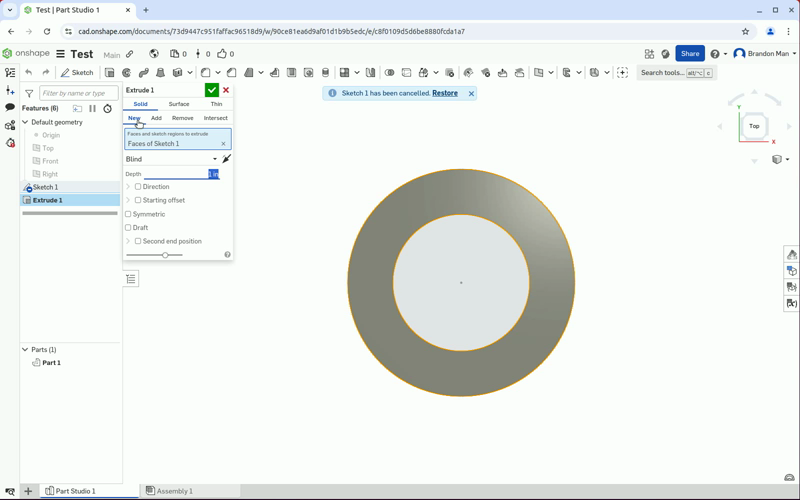
text(1.685)
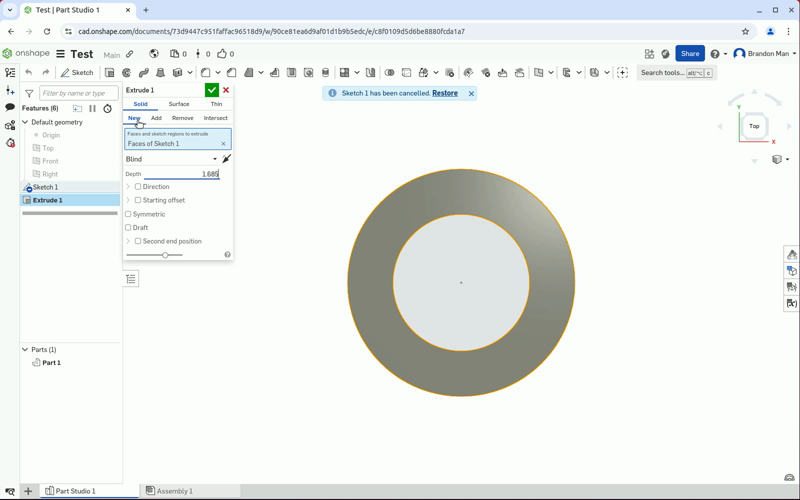
key(enter)
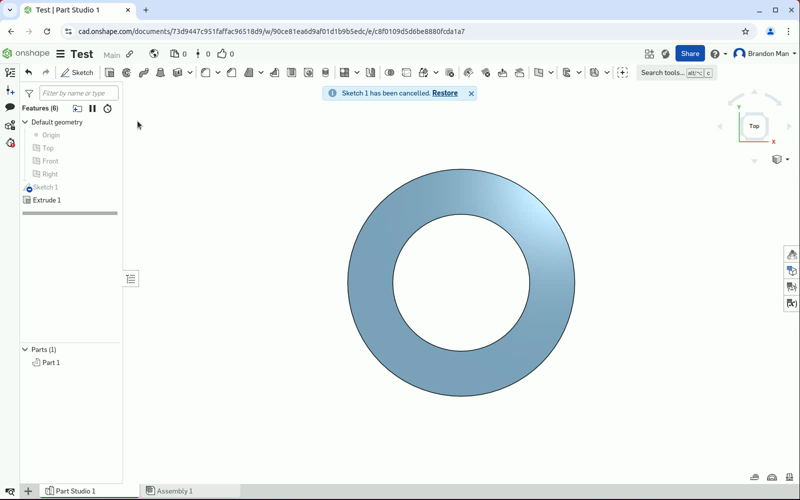
key(shift+h)
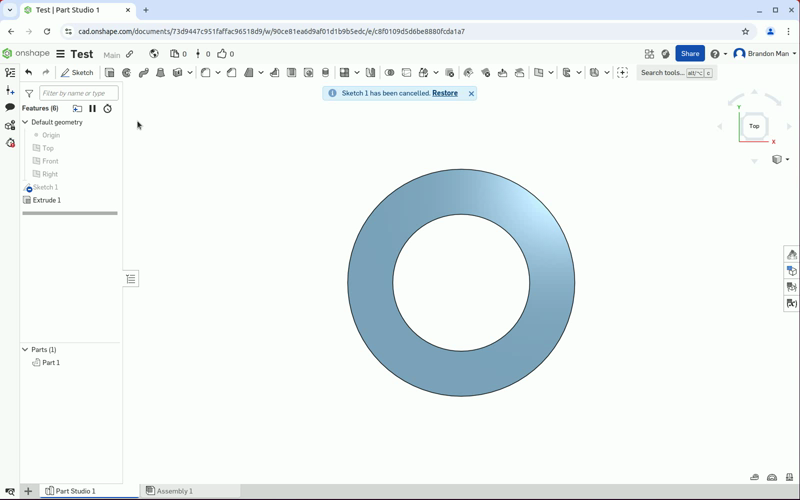
key(shift+h)
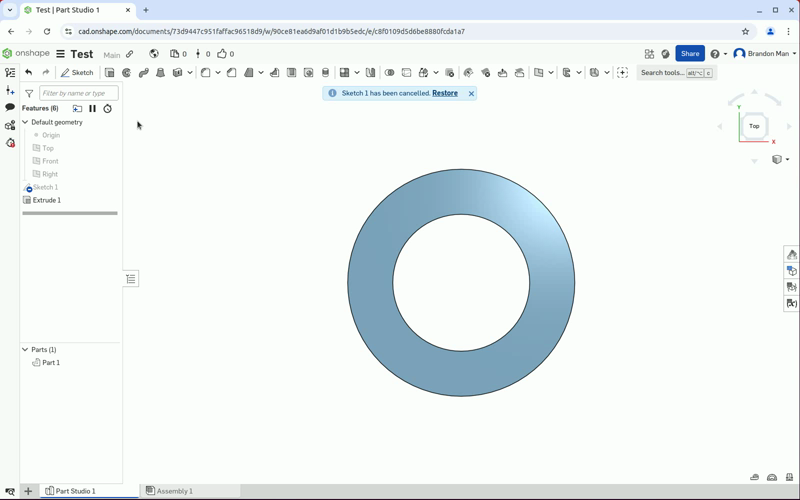
mouse_move(73, 189)
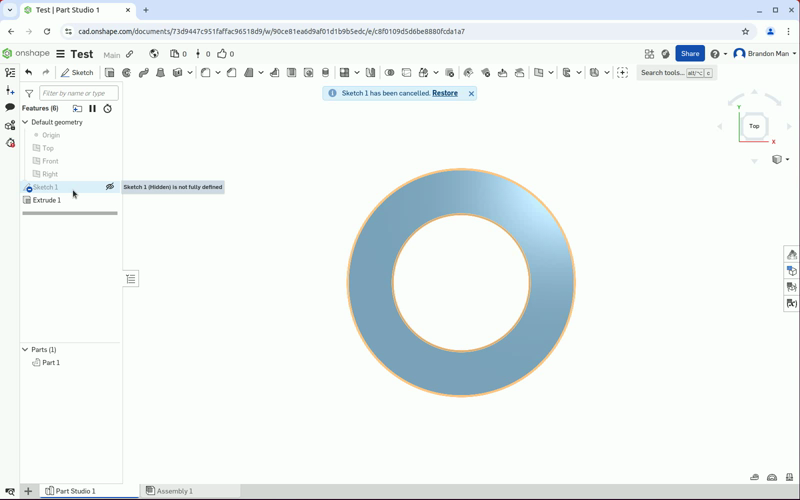
click(73, 189)
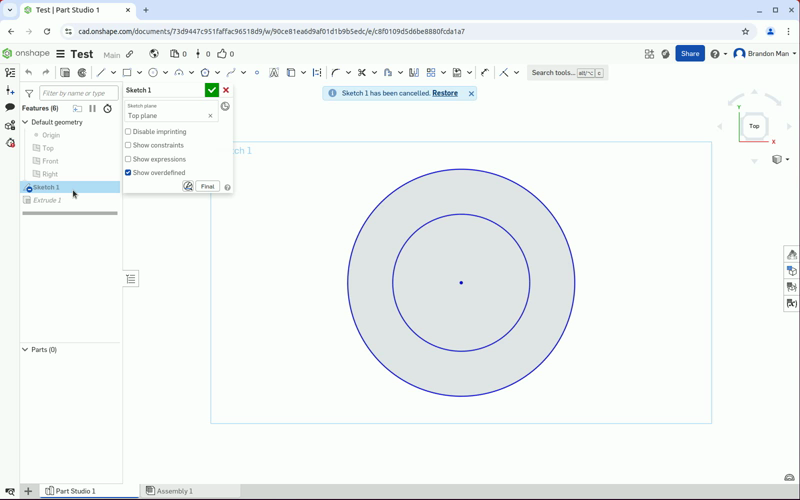
mouse_move(229, 92)
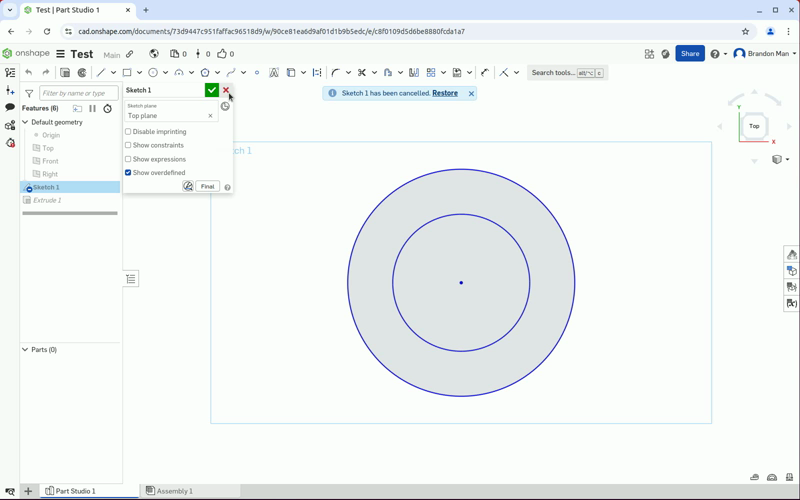
click(229, 92)
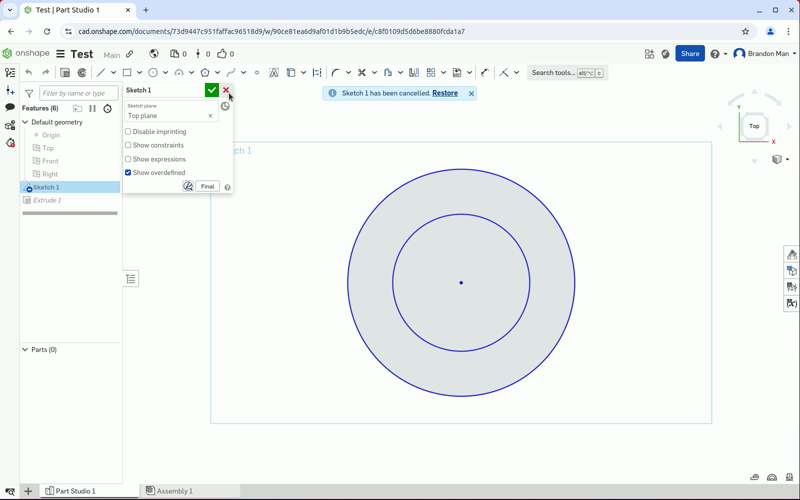
key(shift+s)
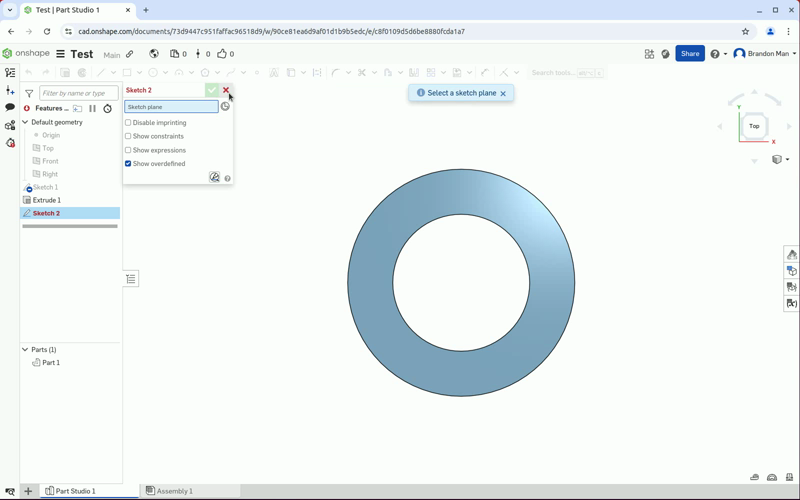
mouse_move(73, 150)
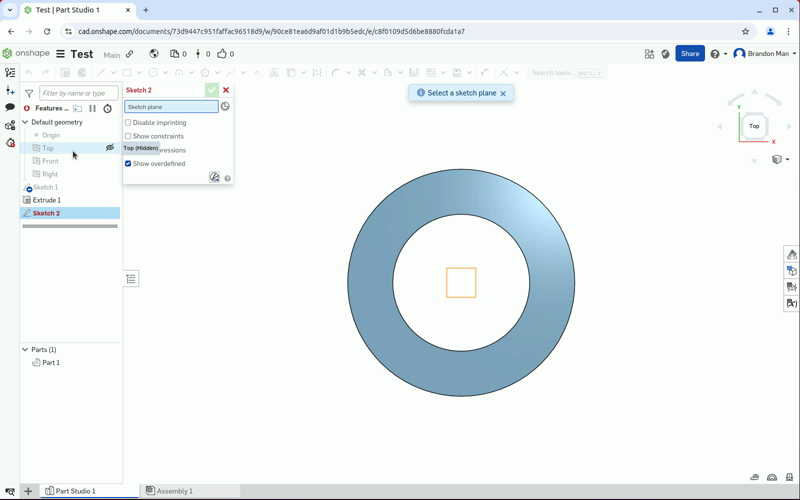
click(73, 150)
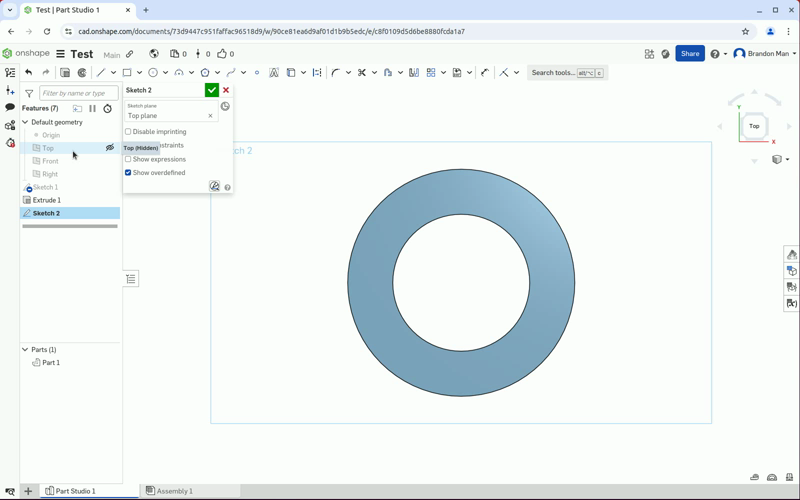
mouse_move(73, 352)
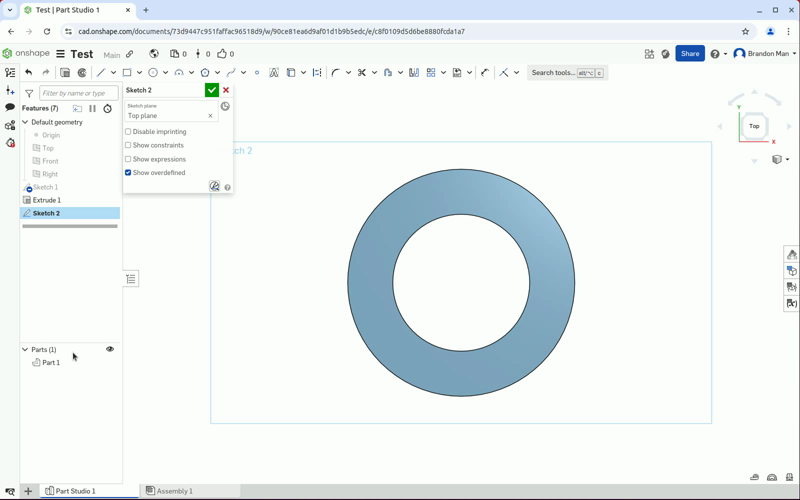
key(y)
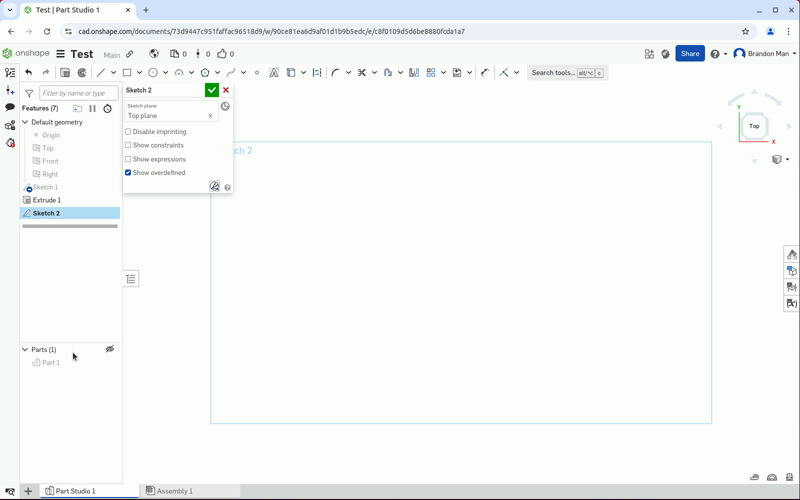
key(c)
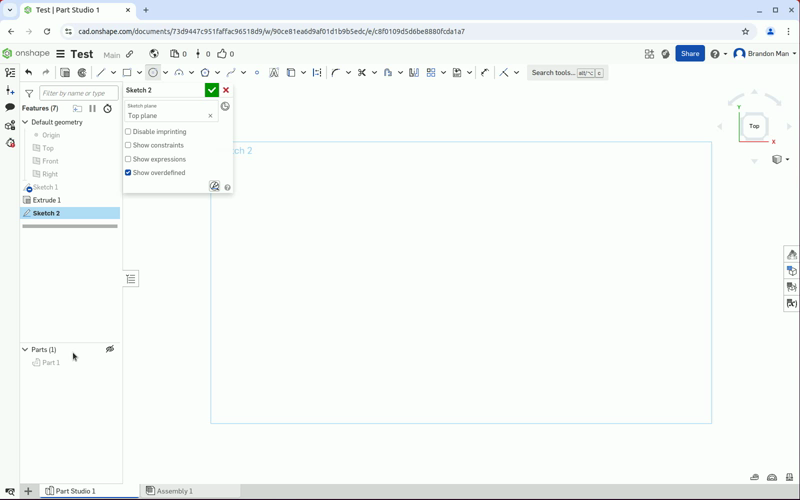
key_down(shift)
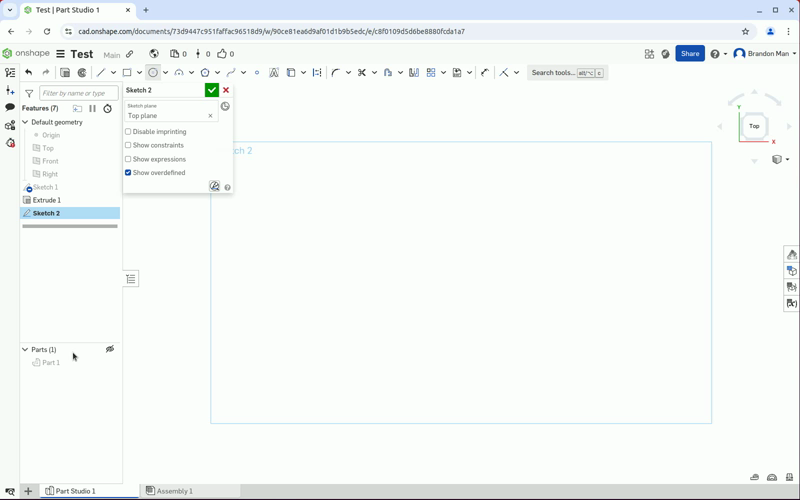
mouse_move(461, 282)
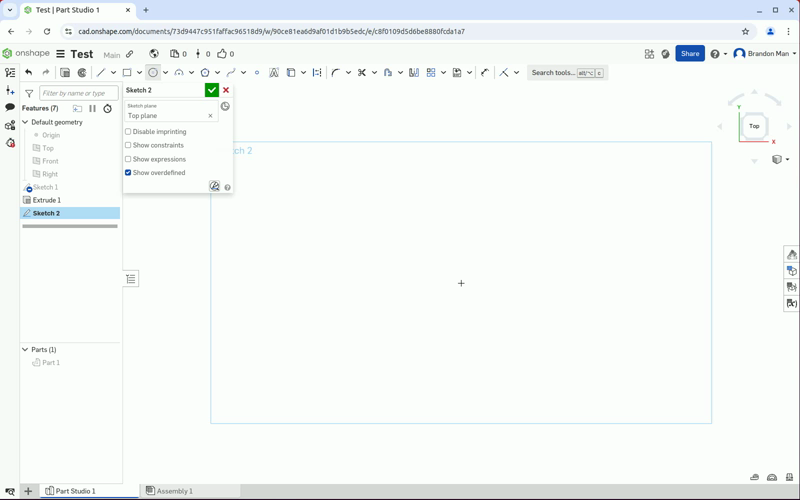
click(461, 282)
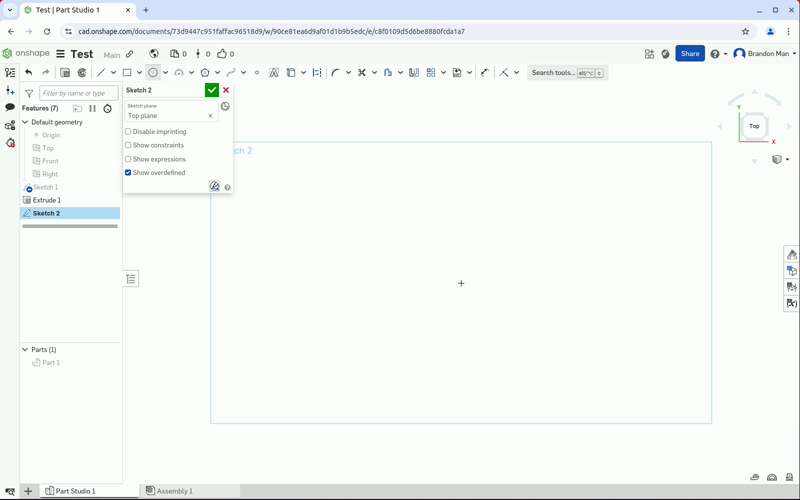
key_up(shift)
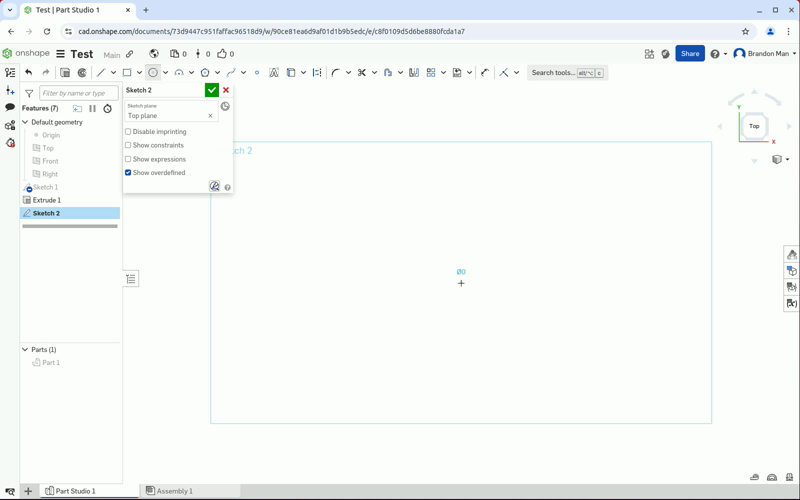
mouse_move(522, 282)
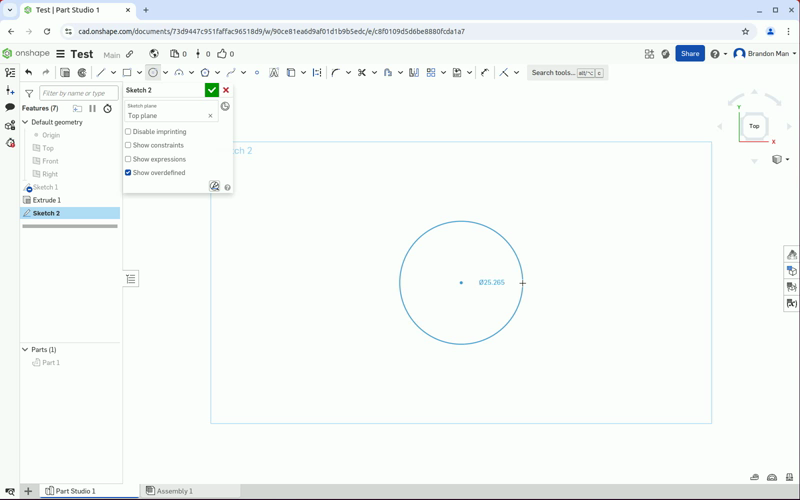
click(522, 282)
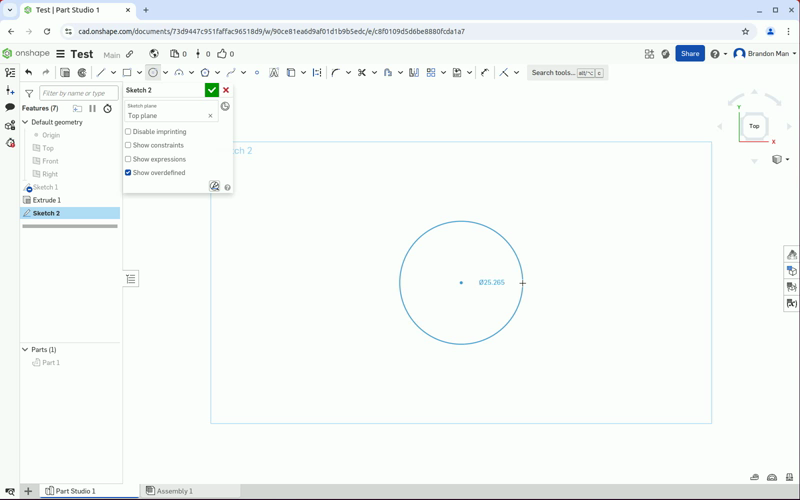
key(esc)
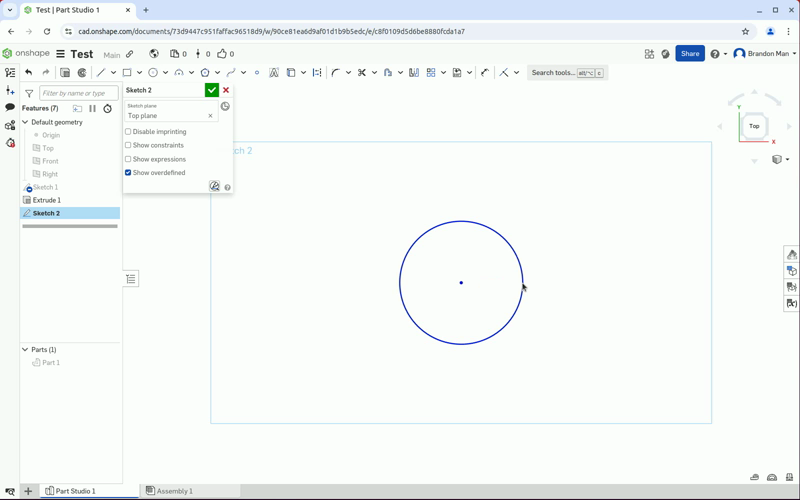
key(c)
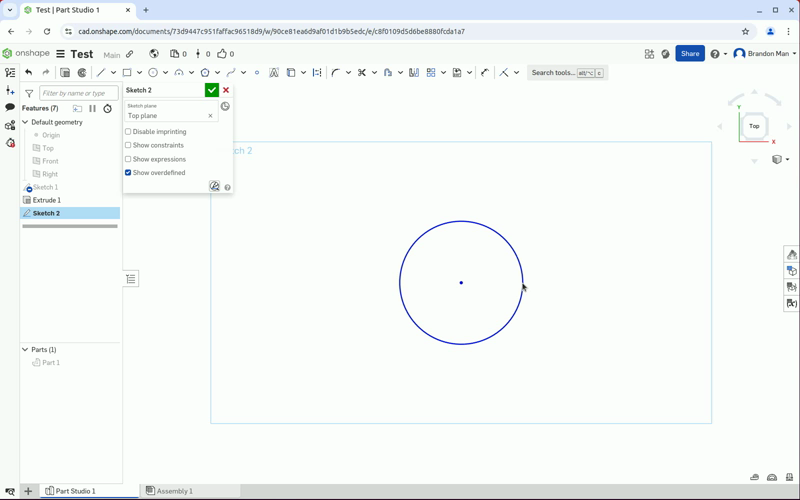
key_down(shift)
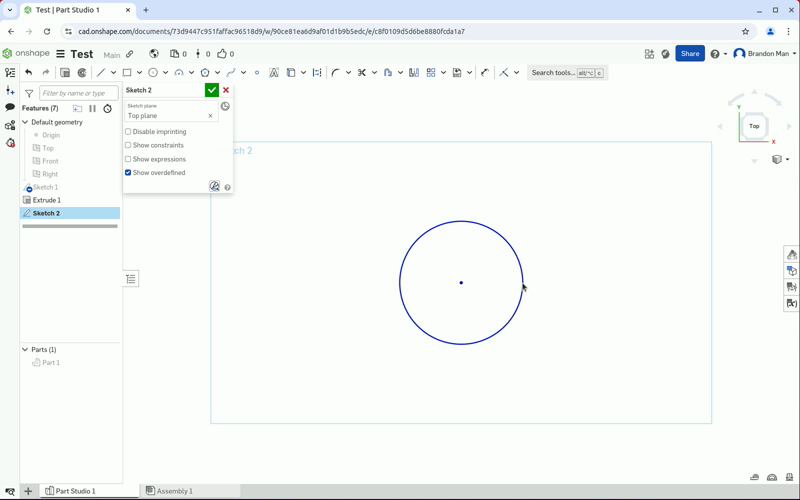
mouse_move(461, 282)
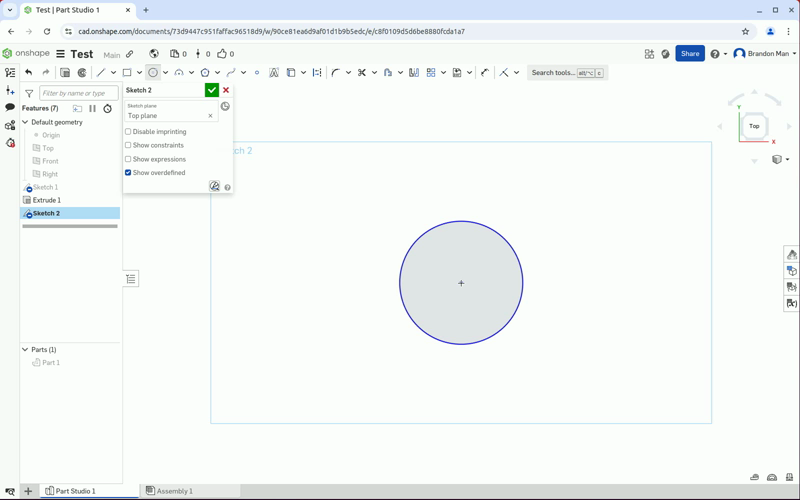
click(461, 282)
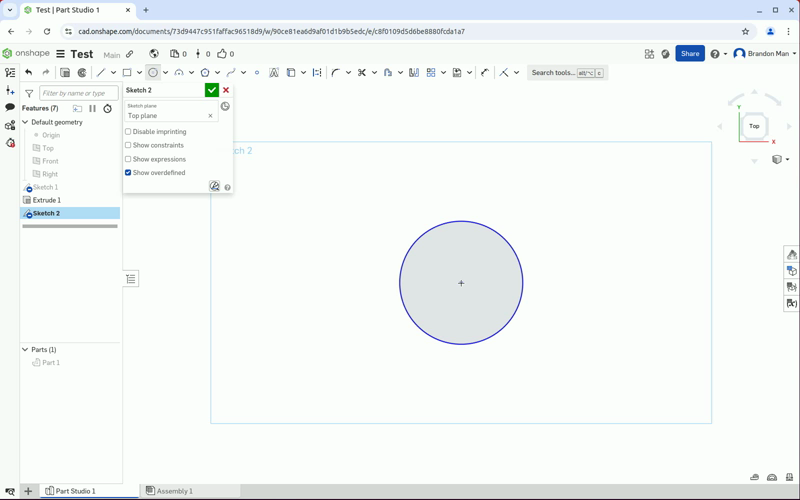
key_up(shift)
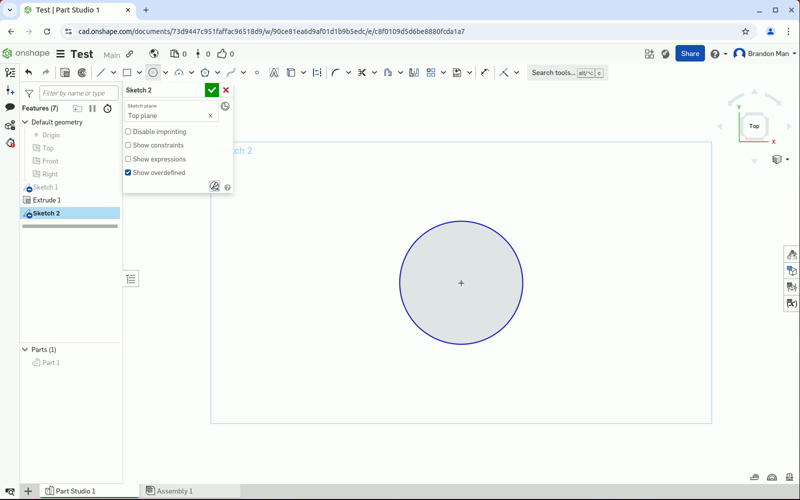
mouse_move(467, 282)
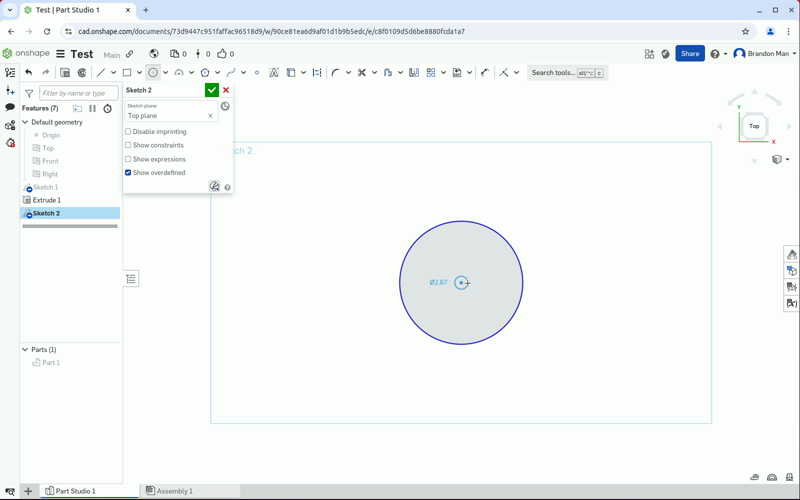
click(467, 282)
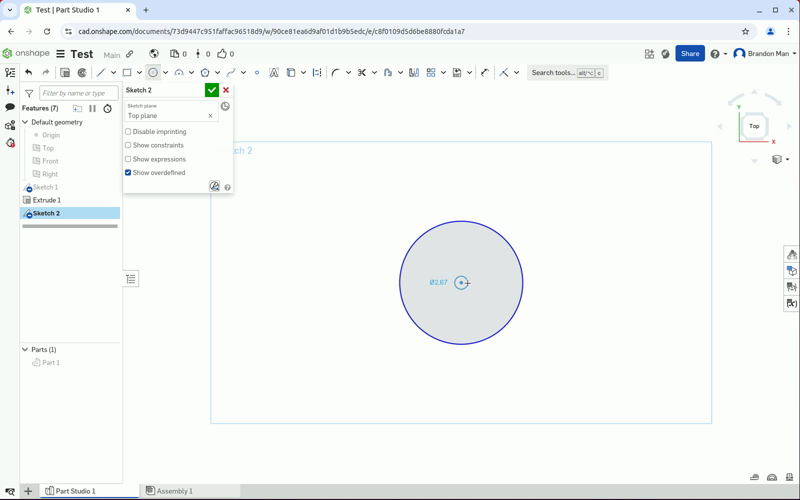
key(esc)
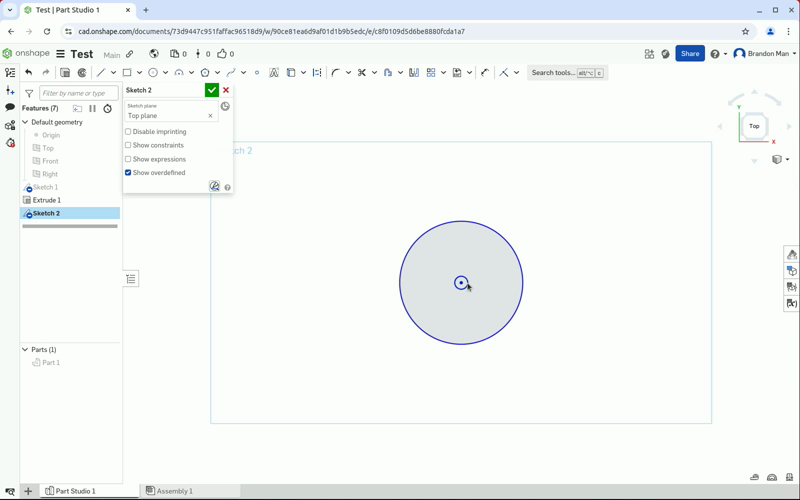
mouse_move(464, 303)
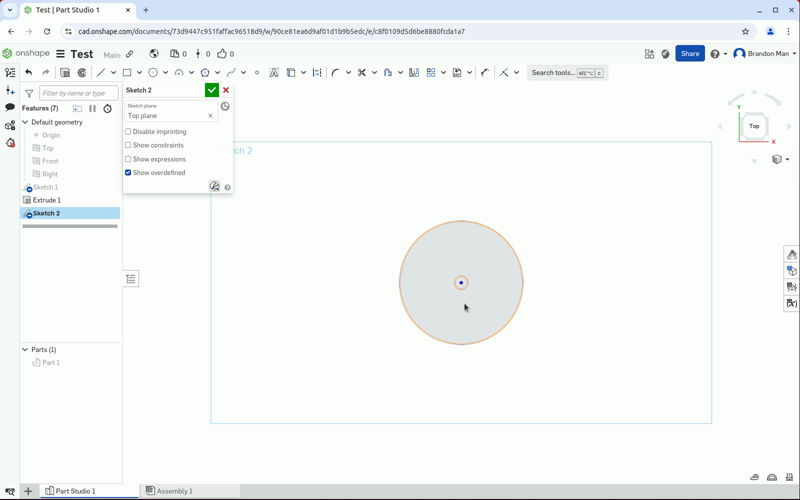
click(464, 303)
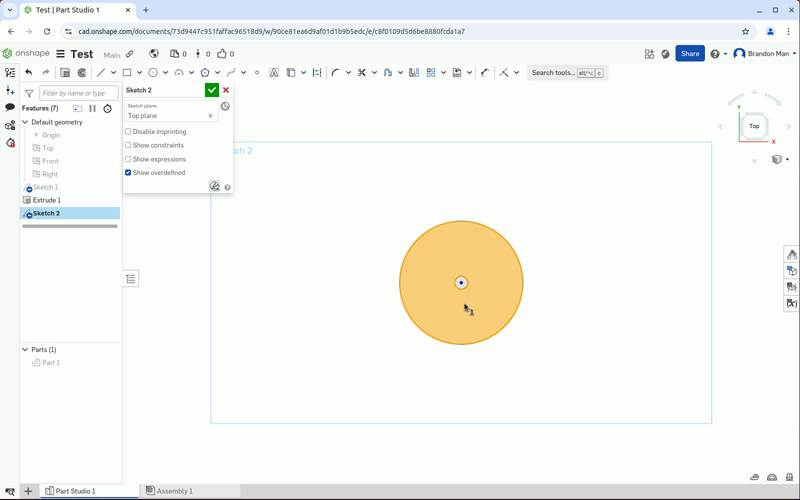
mouse_move(73, 352)
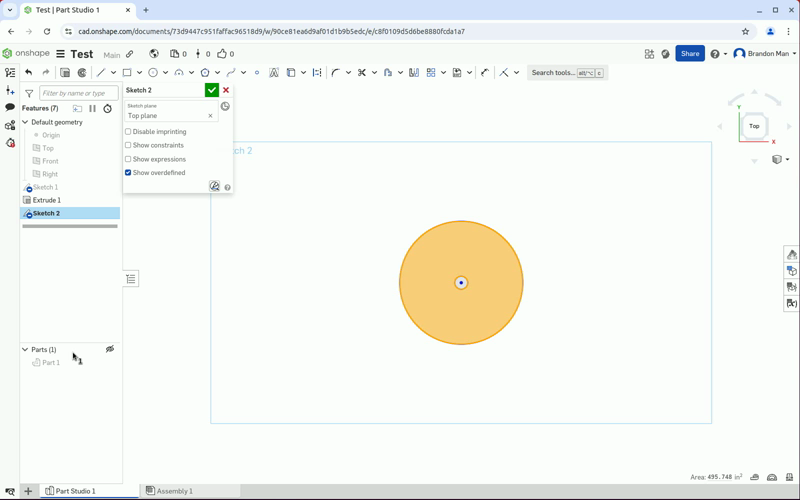
key(shift+y)
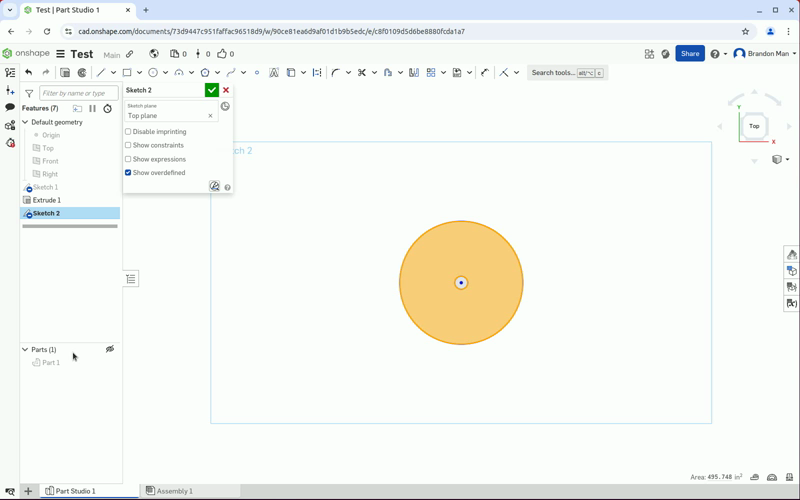
key(shift+e)
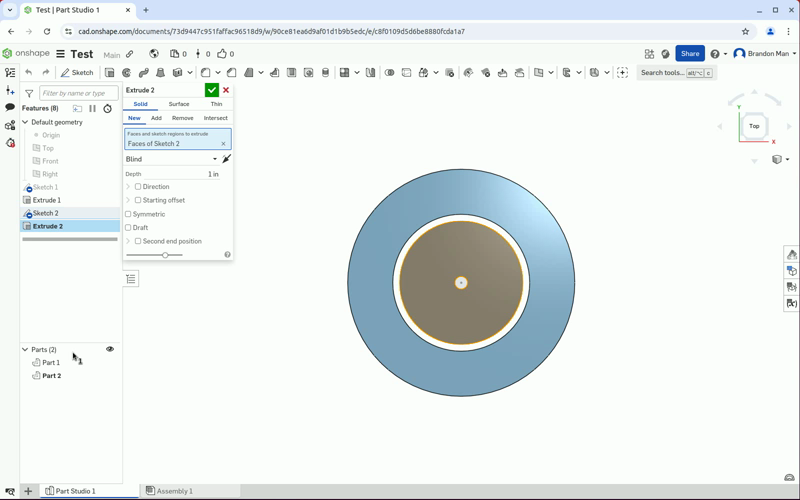
mouse_move(143, 106)
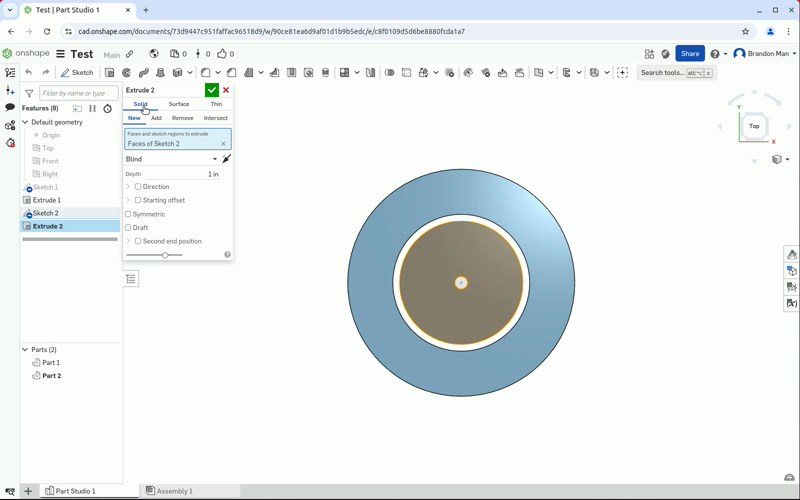
click(143, 106)
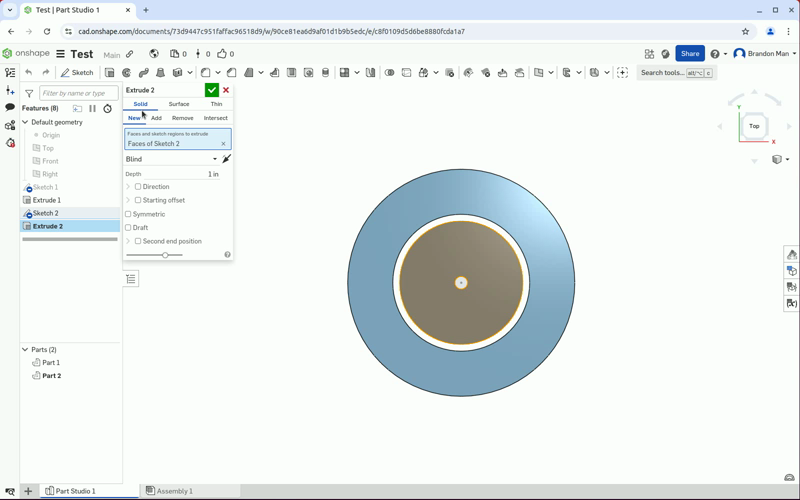
mouse_move(137, 120)
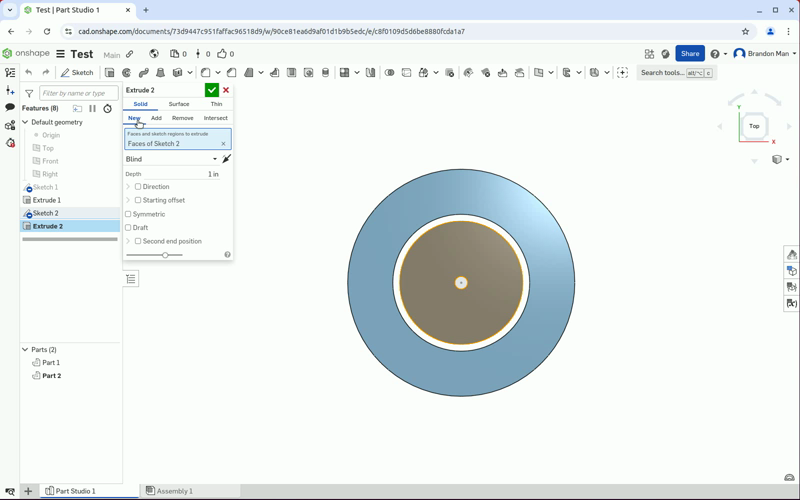
click(137, 120)
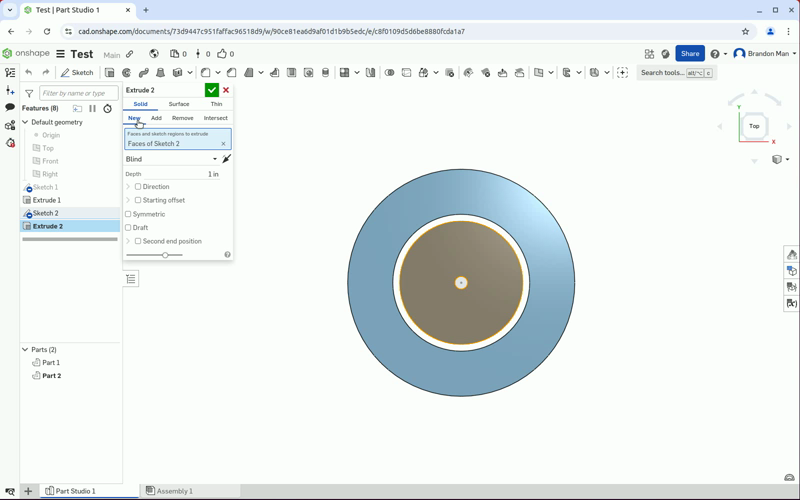
key(tab, 4)
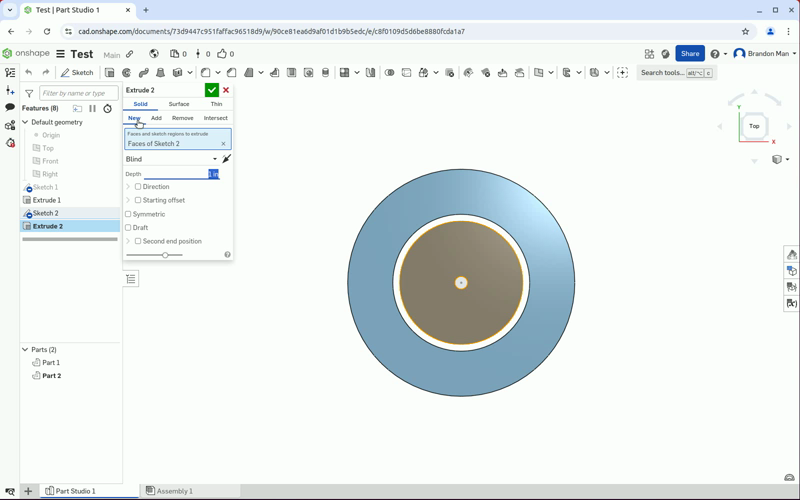
text(1.685)
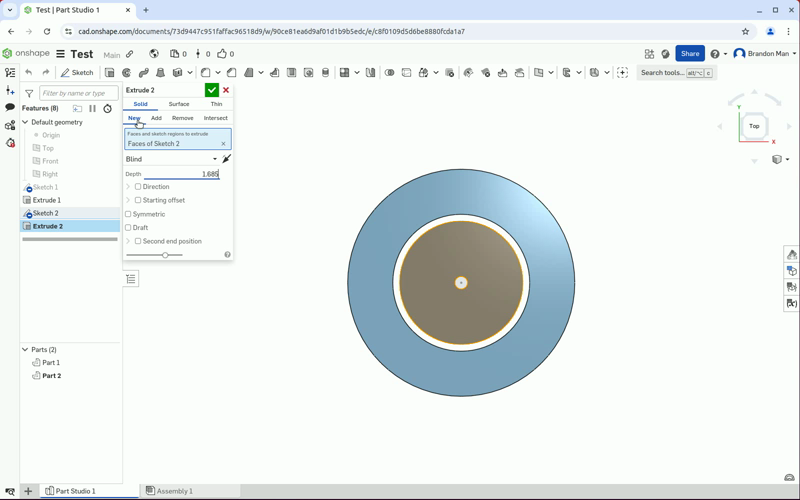
key(enter)
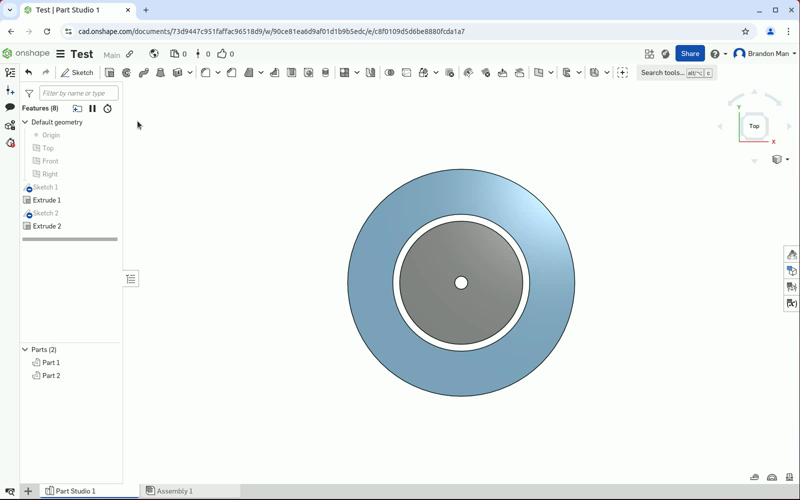
key(shift+h)
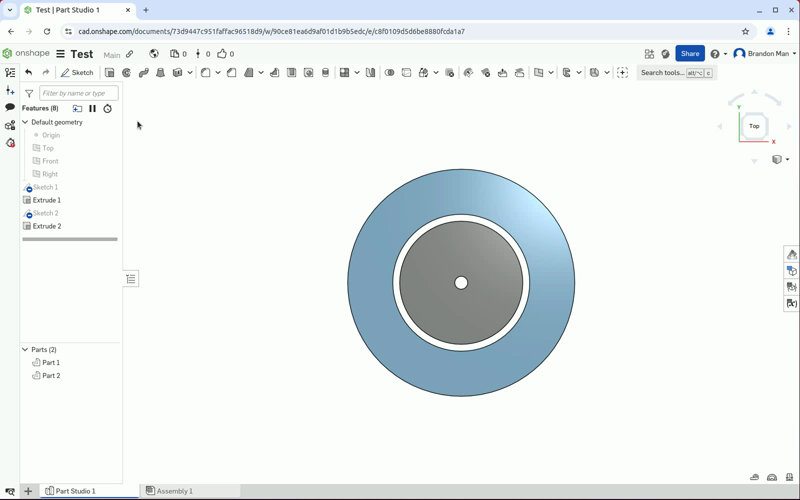
key(shift+h)
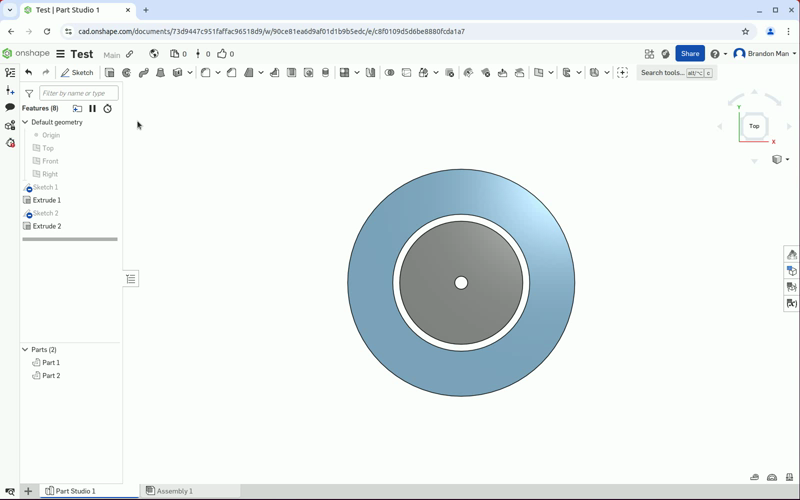
mouse_move(73, 189)
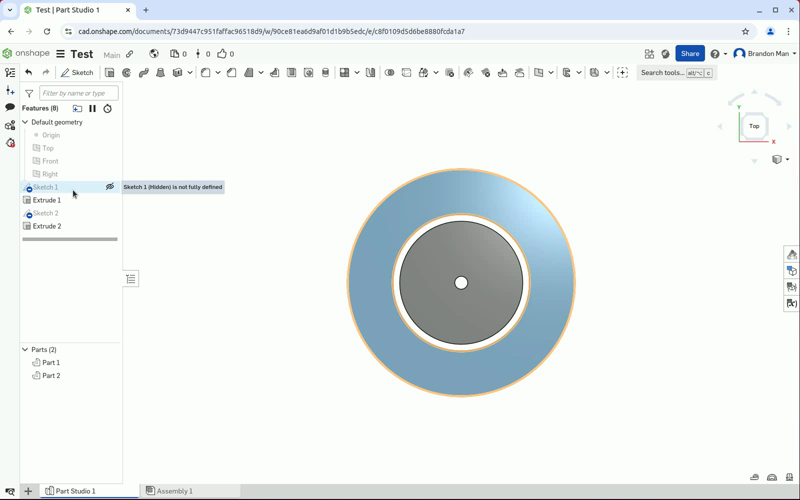
click(73, 189)
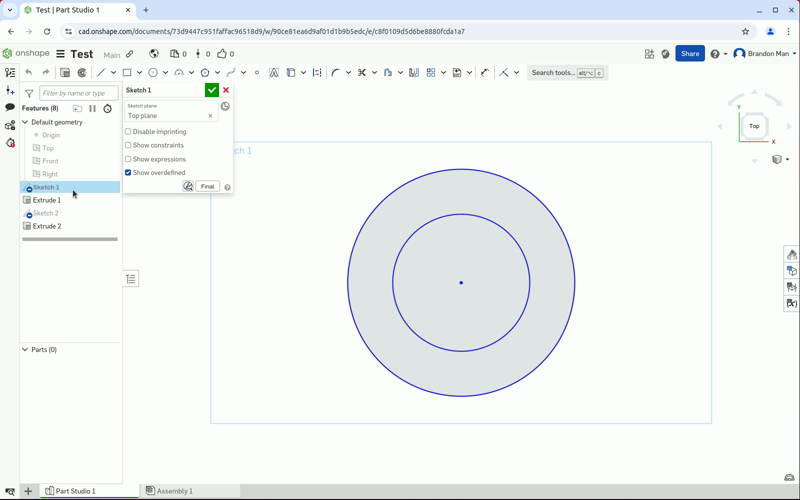
mouse_move(229, 92)
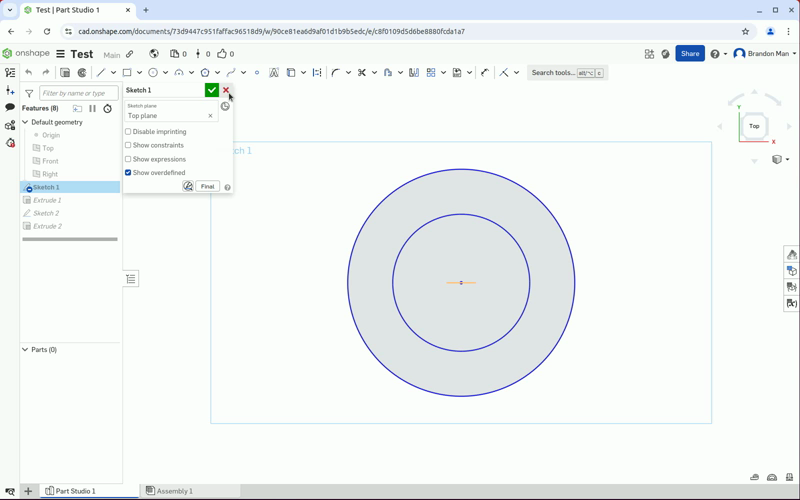
click(229, 92)
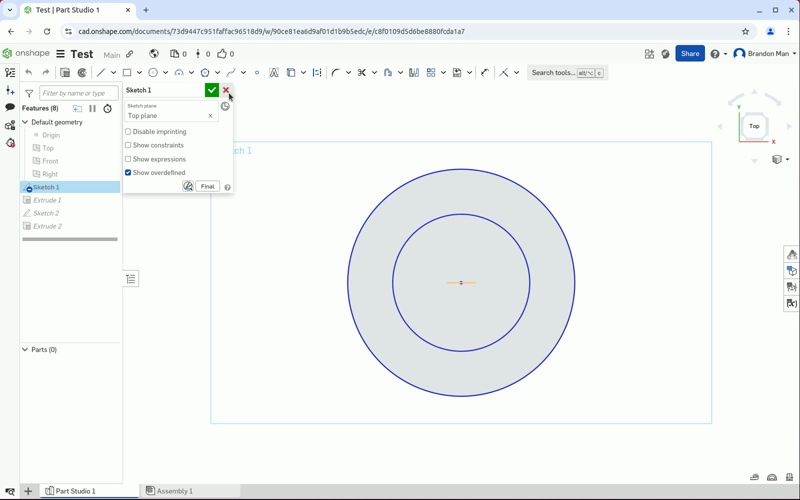
key(shift+s)
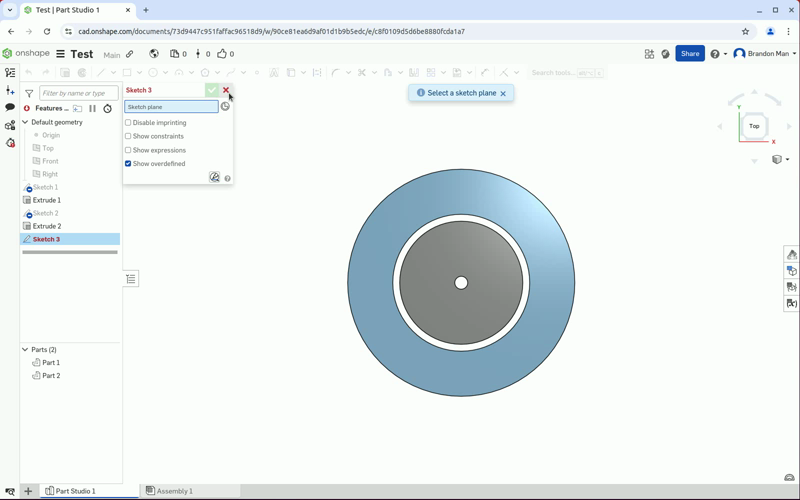
mouse_move(73, 150)
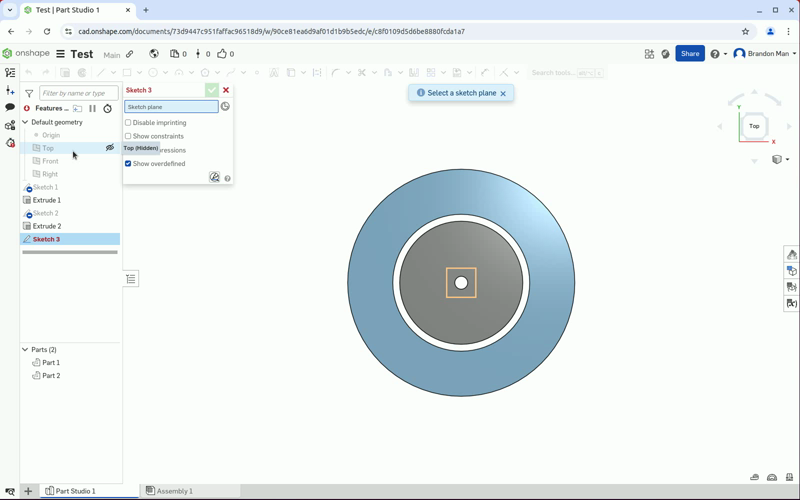
click(73, 150)
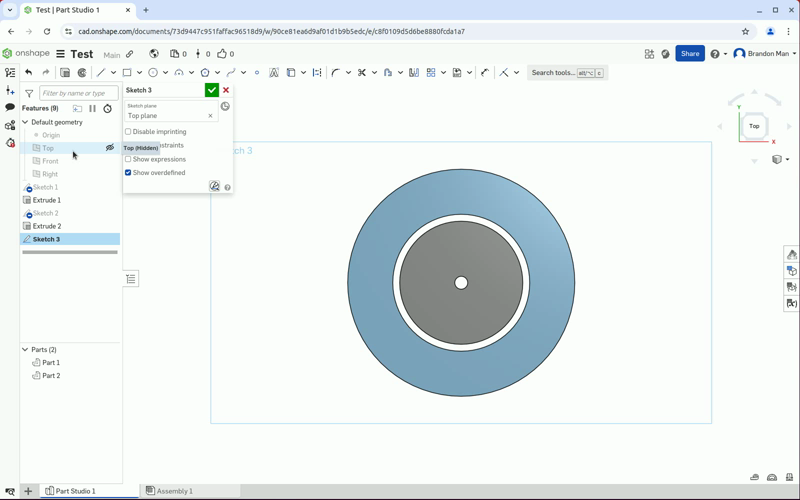
mouse_move(73, 352)
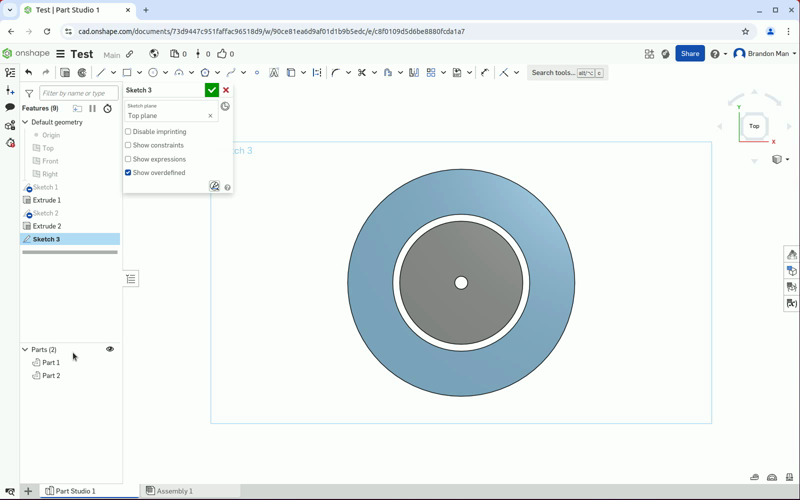
key(y)
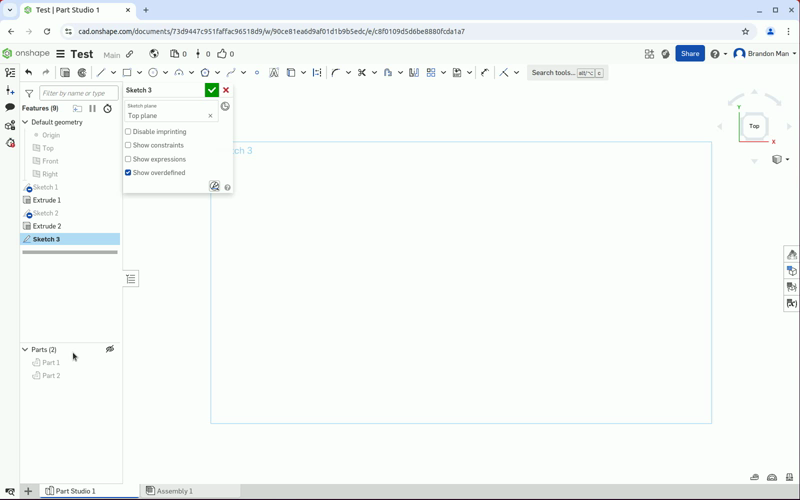
key(c)
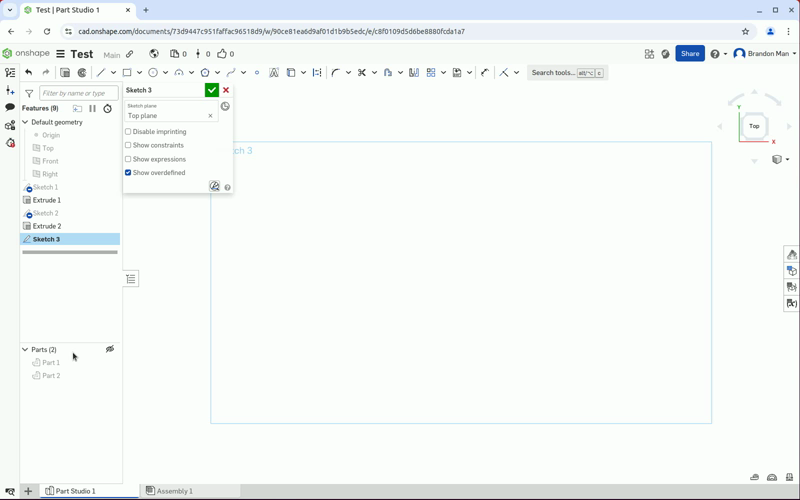
key_down(shift)
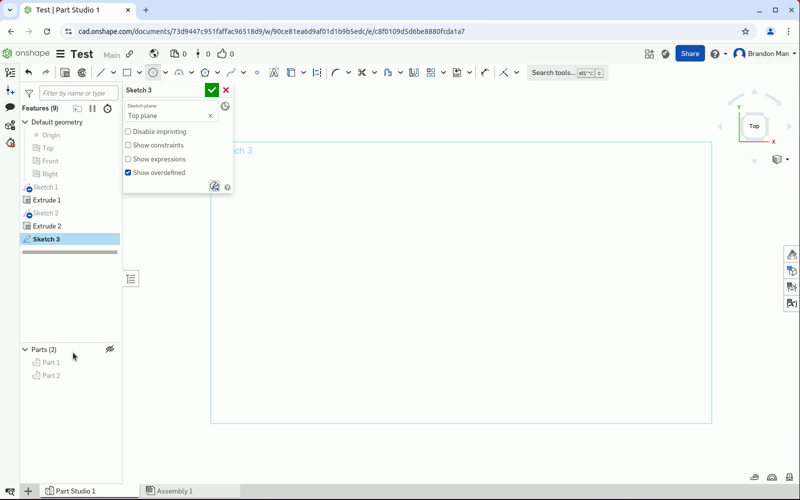
mouse_move(461, 282)
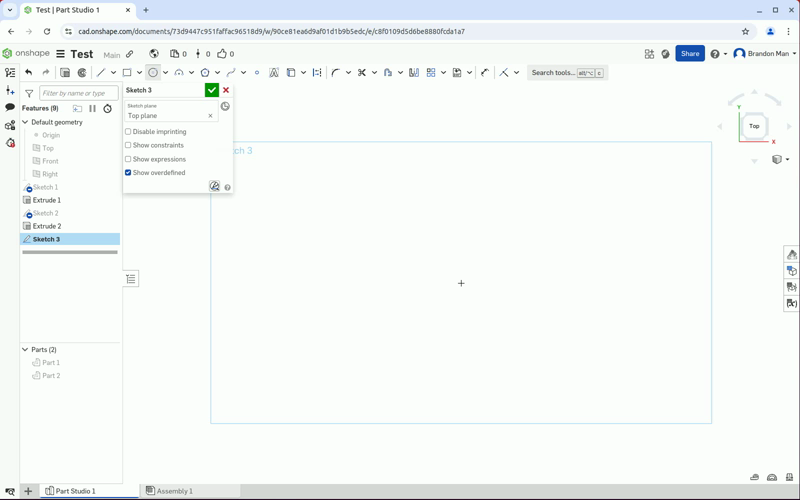
click(461, 282)
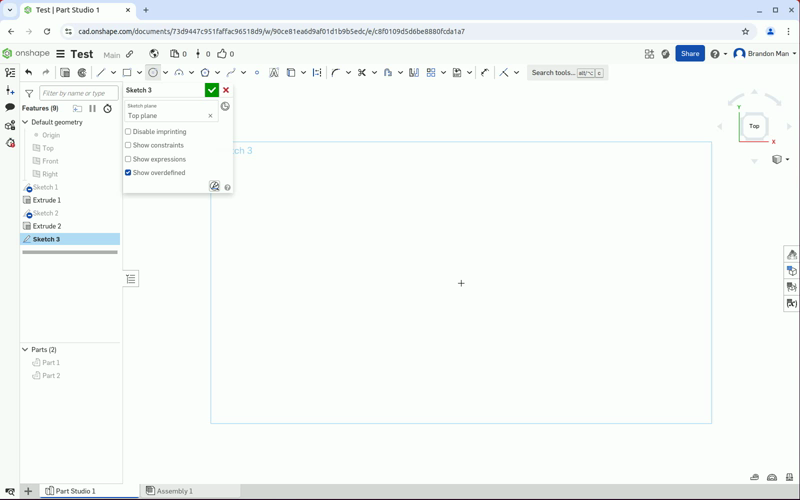
key_up(shift)
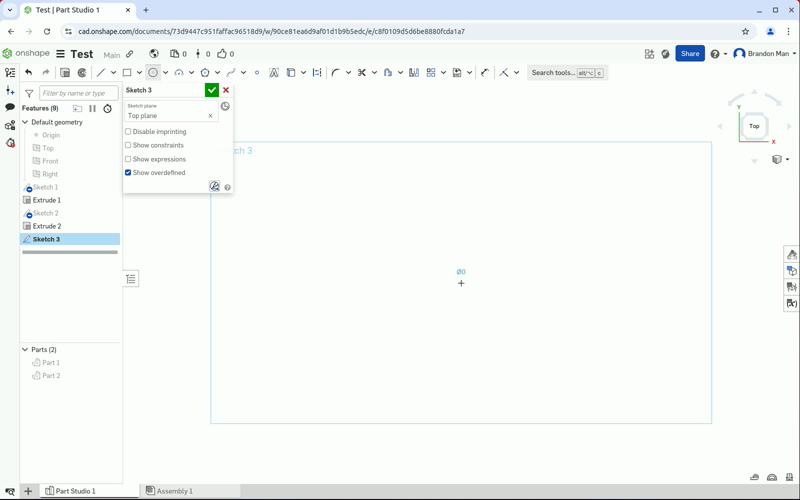
mouse_move(531, 282)
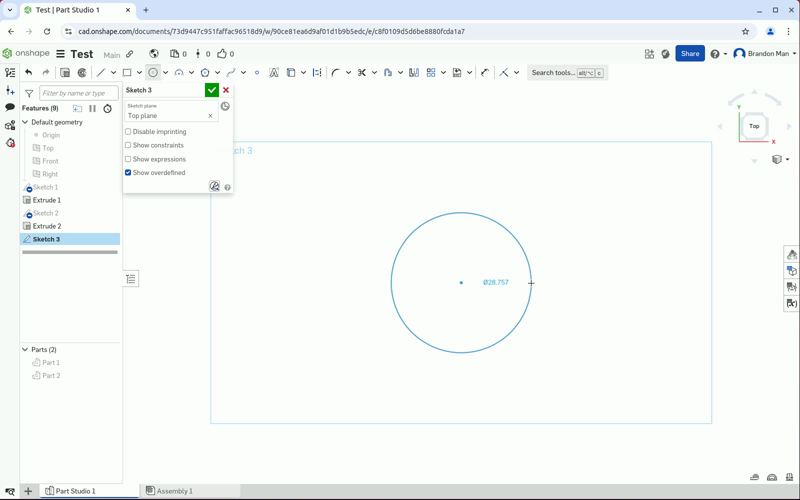
click(531, 282)
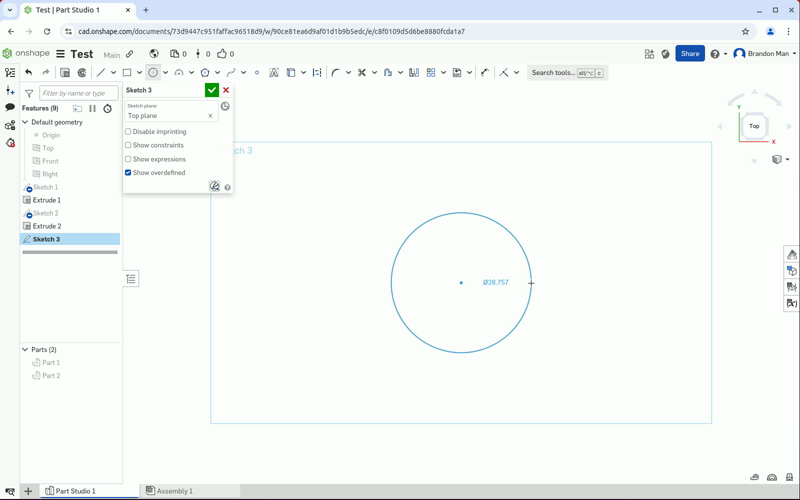
key(esc)
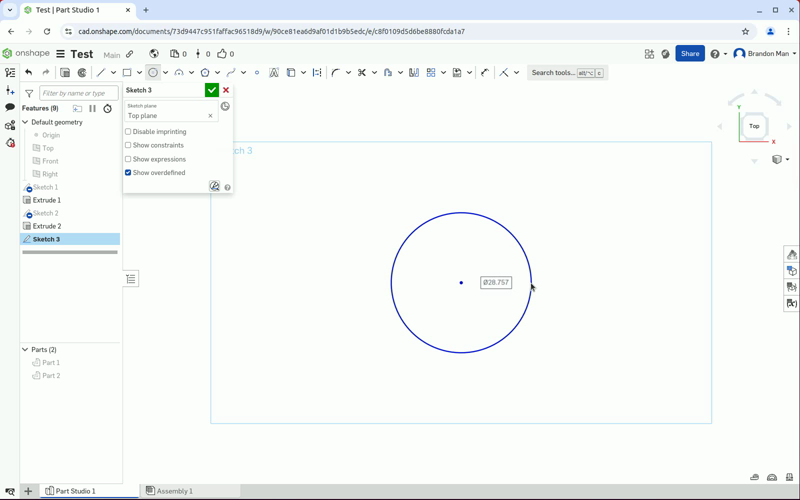
key(c)
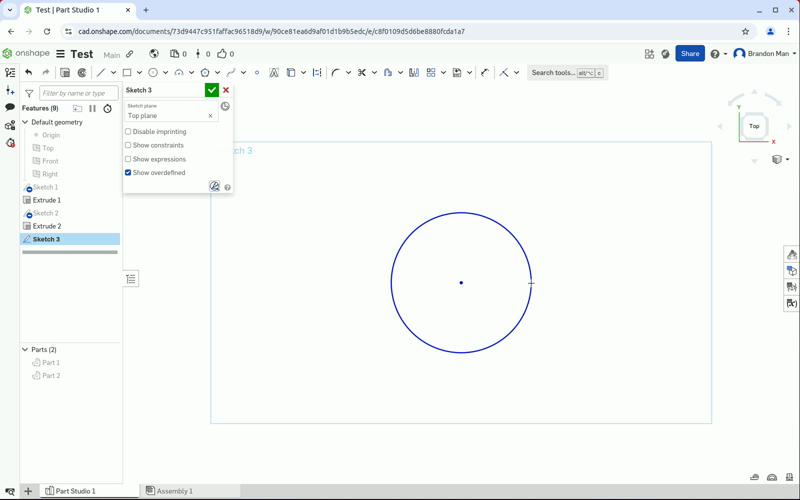
key_down(shift)
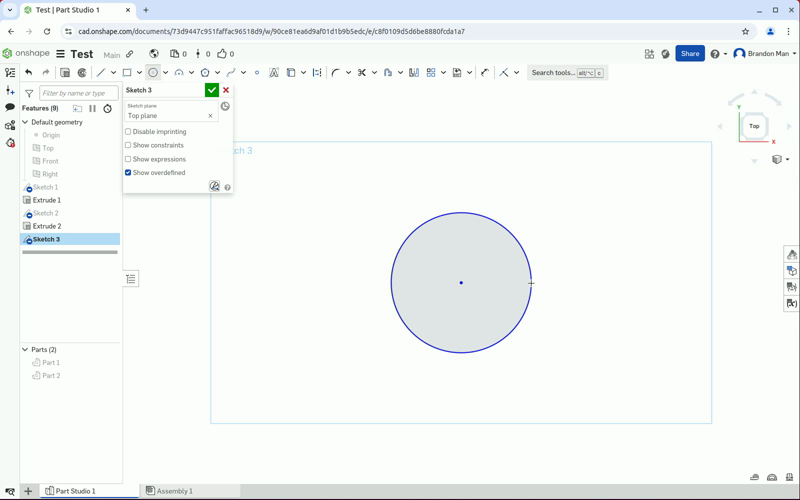
mouse_move(461, 282)
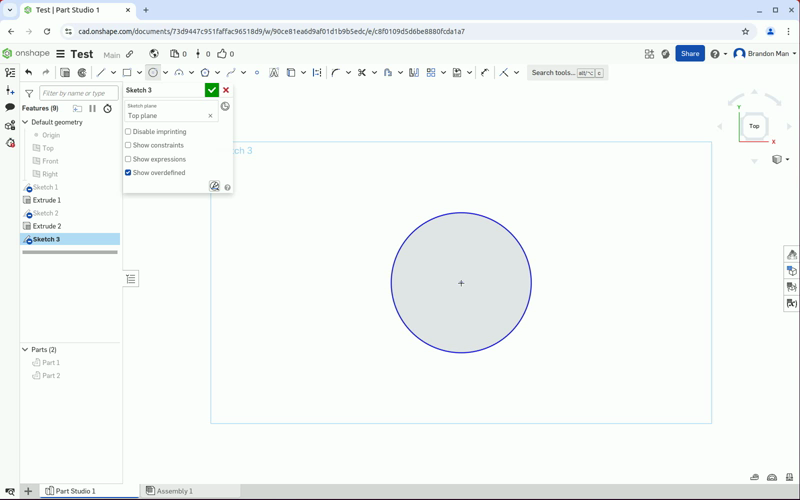
click(461, 282)
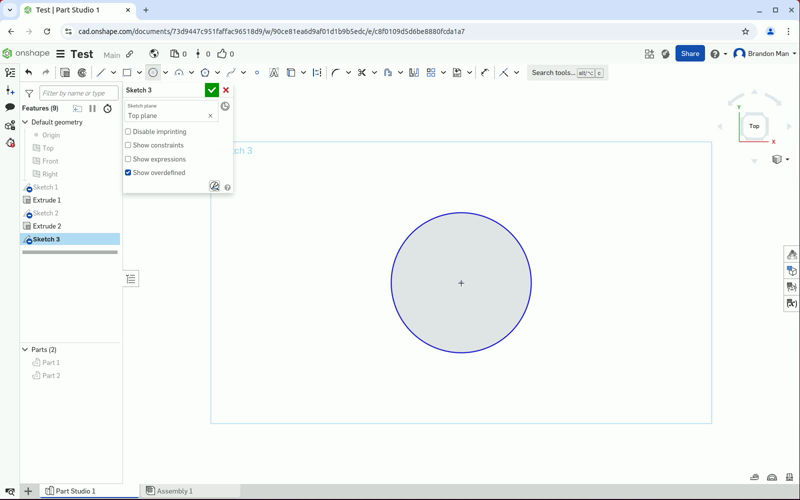
key_up(shift)
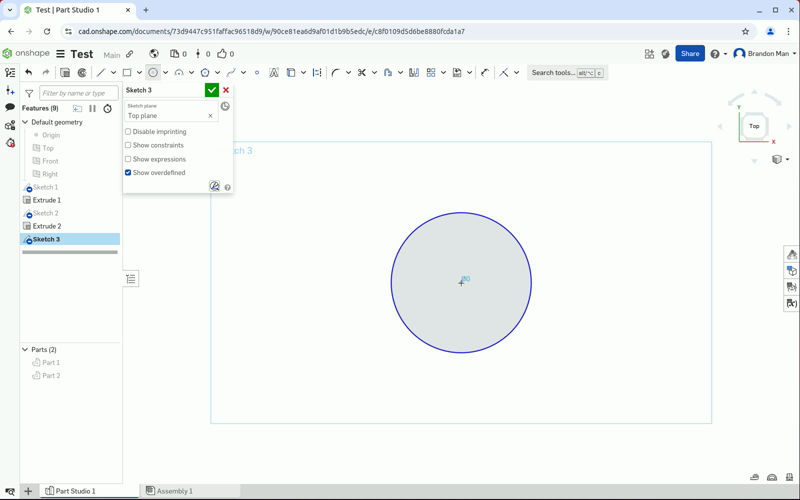
mouse_move(523, 282)
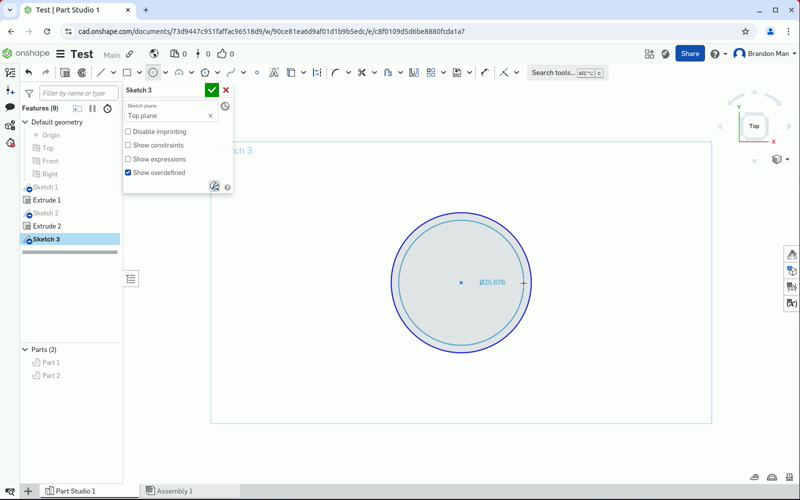
click(523, 282)
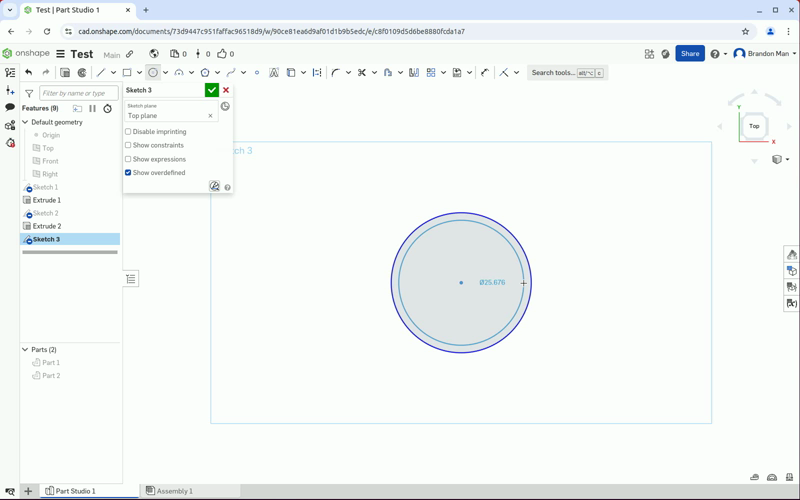
key(esc)
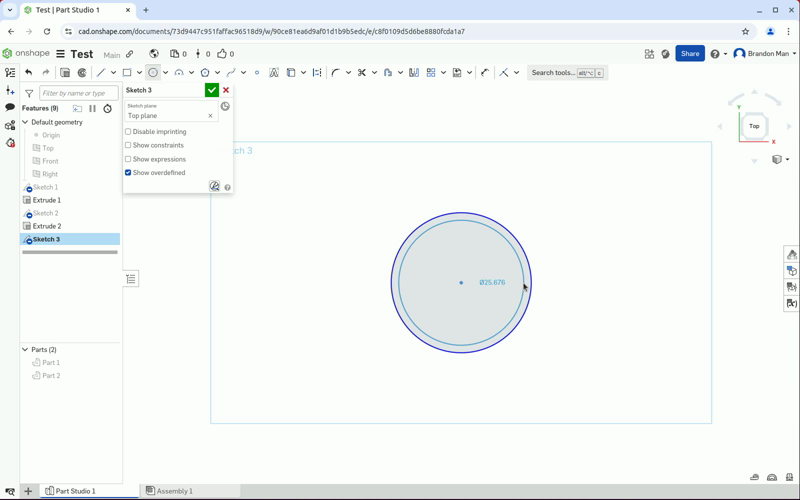
mouse_move(457, 216)
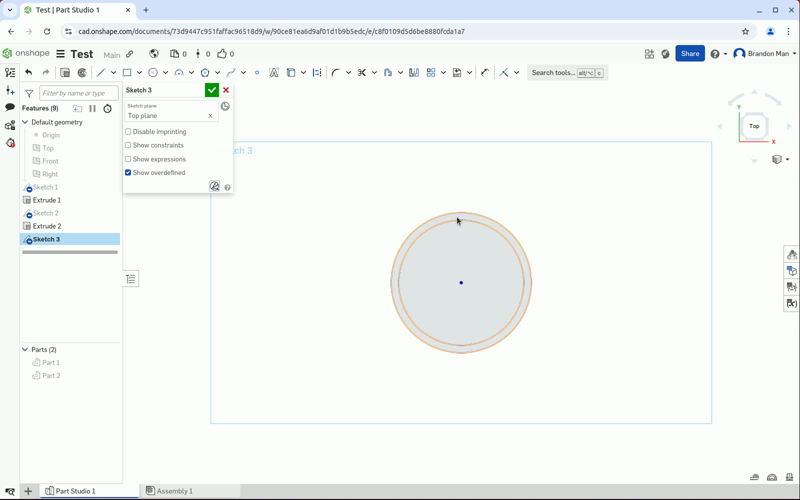
click(457, 216)
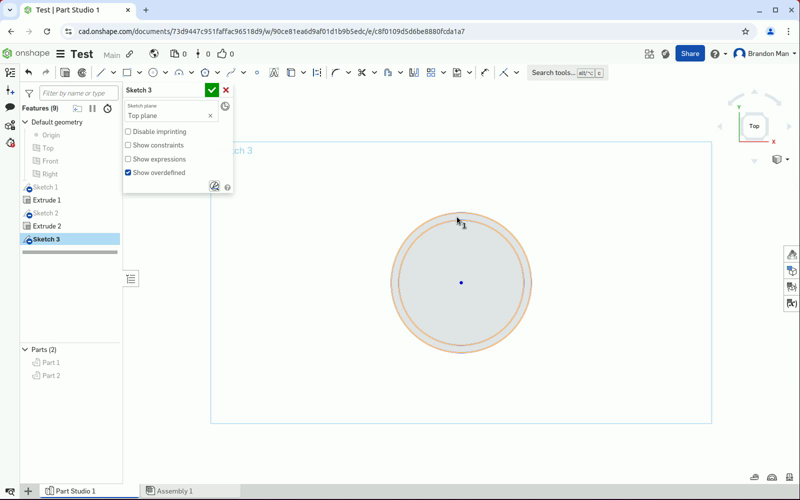
mouse_move(73, 352)
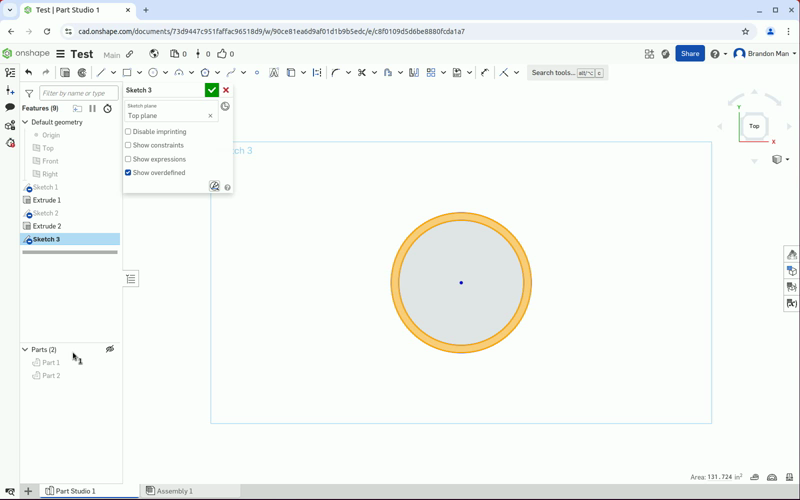
key(shift+y)
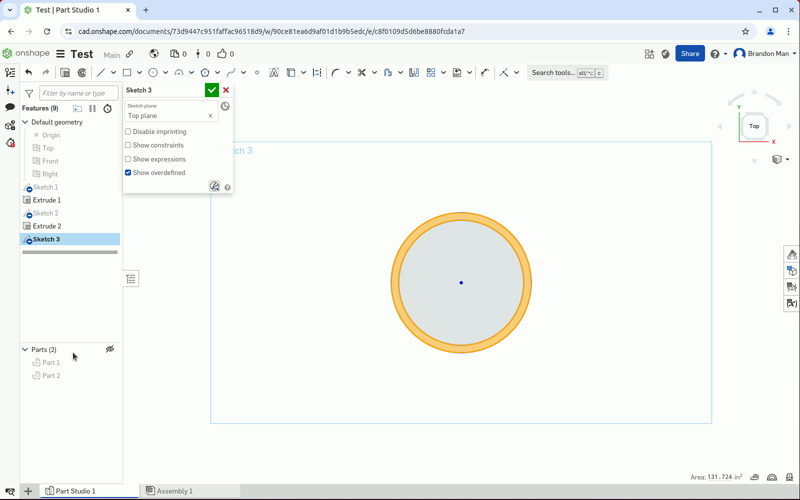
key(shift+e)
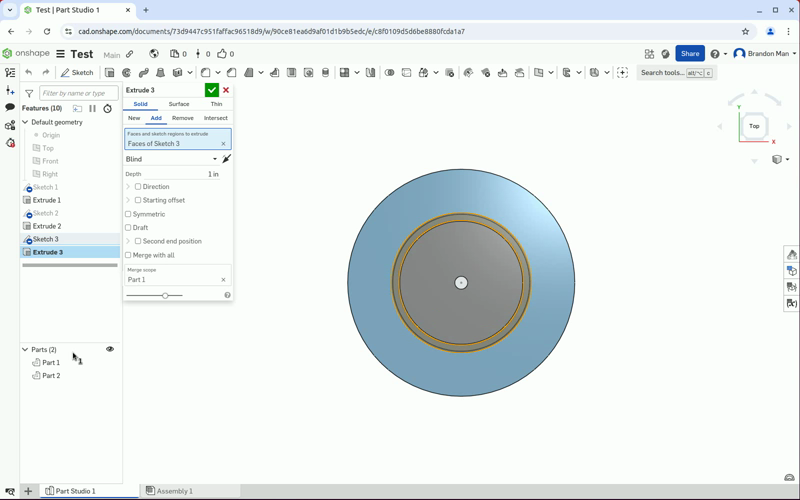
mouse_move(143, 106)
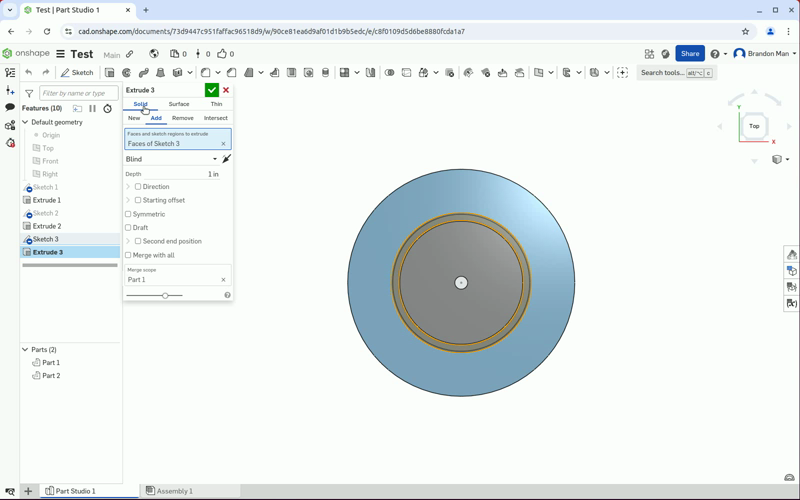
click(143, 106)
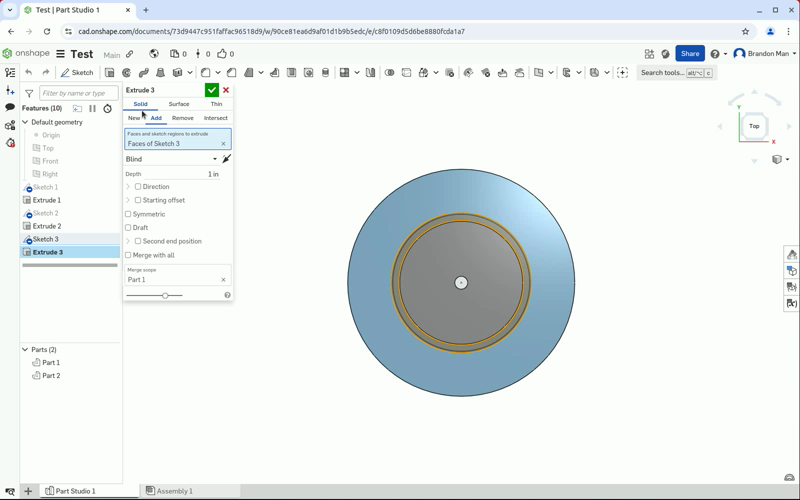
mouse_move(137, 120)
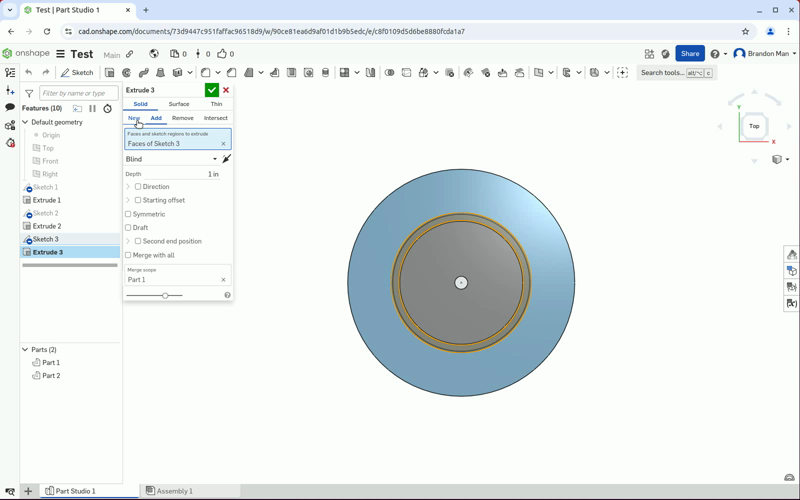
click(137, 120)
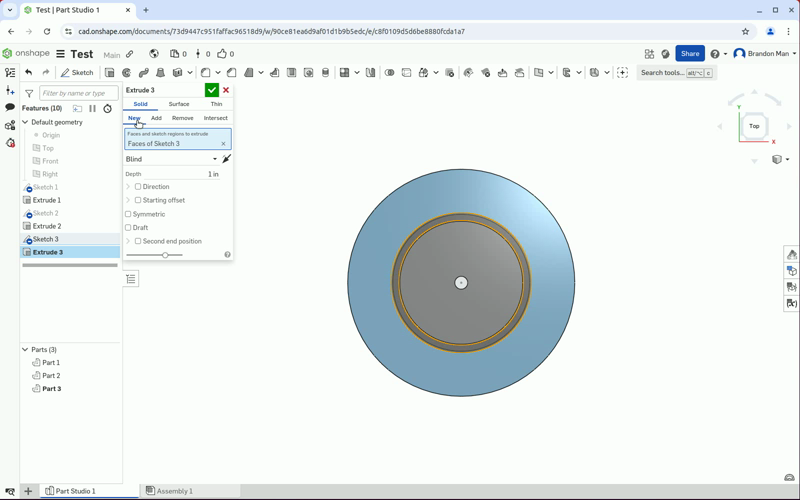
key(tab, 4)
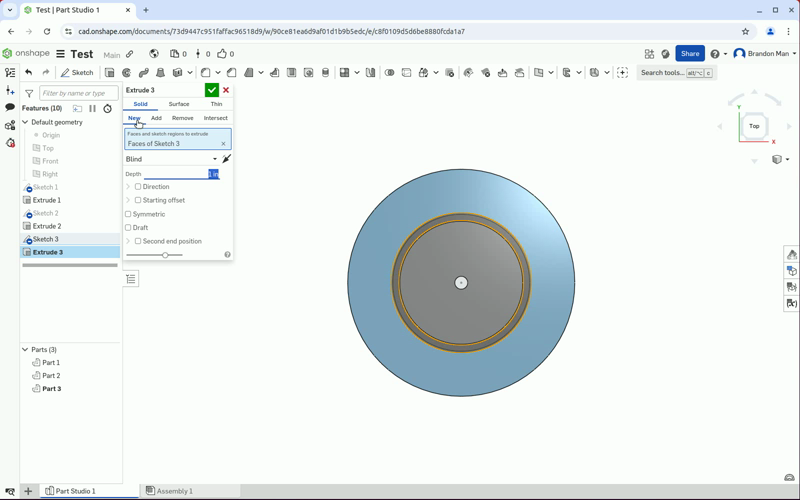
text(1.685)
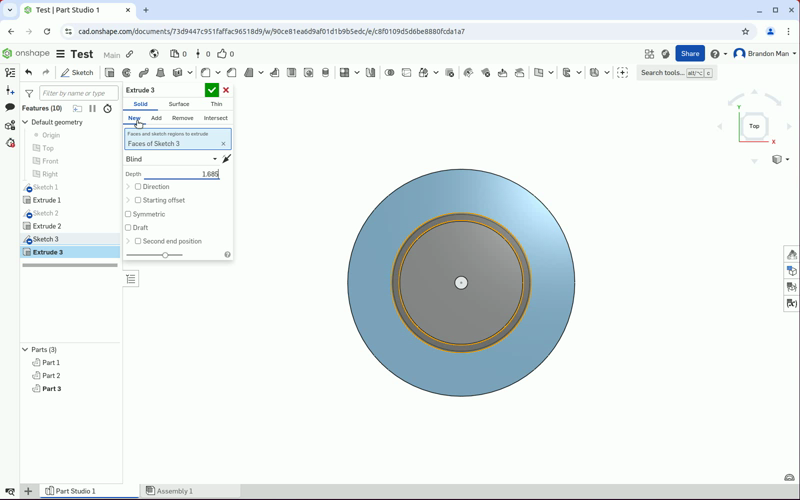
key(enter)
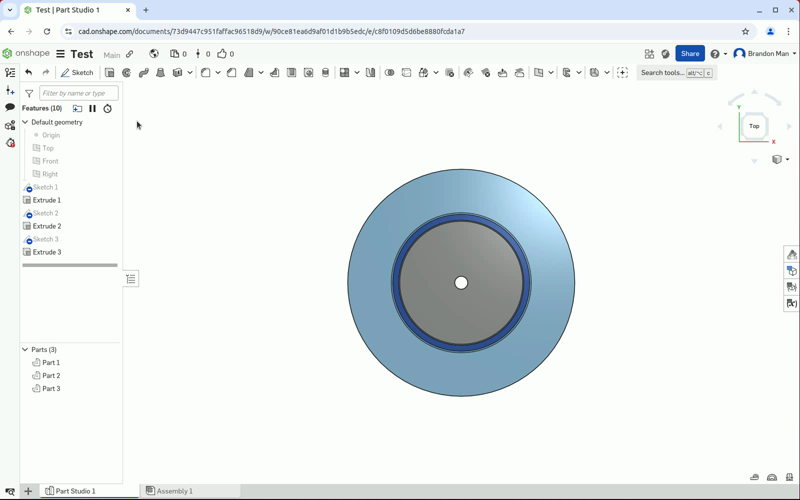
key(shift+h)
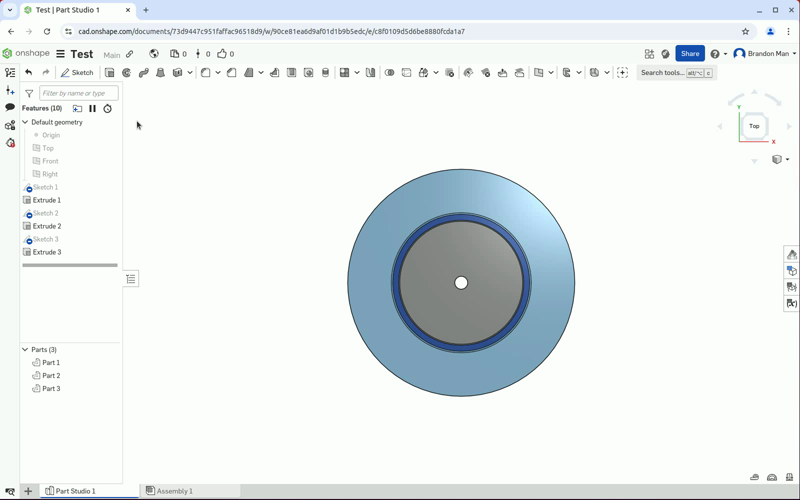
key(shift+h)
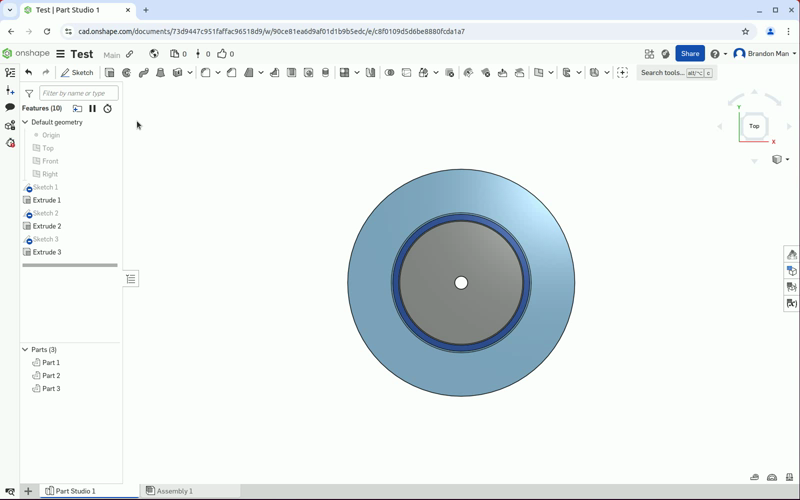
mouse_move(73, 189)
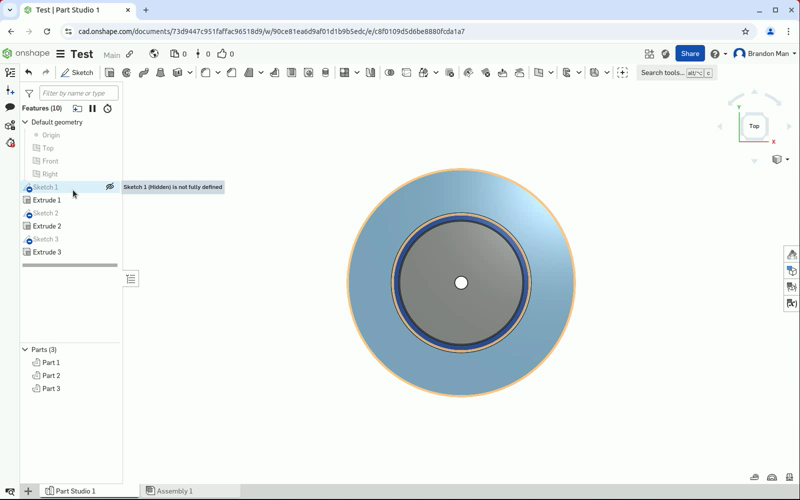
click(73, 189)
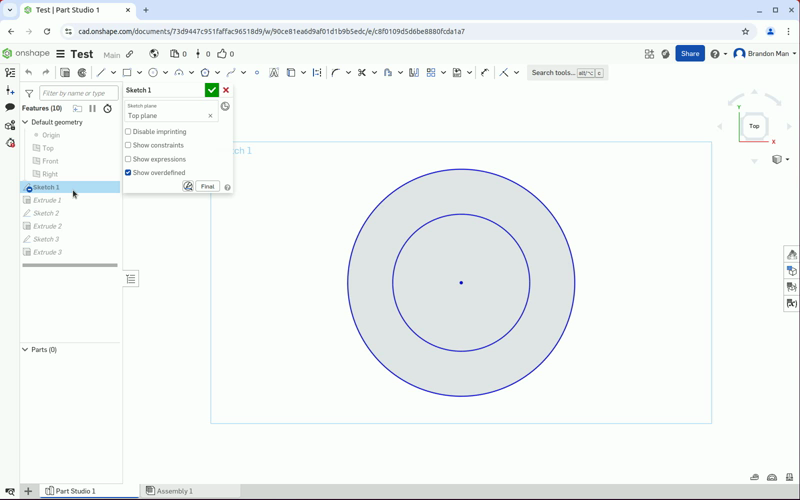
mouse_move(229, 92)
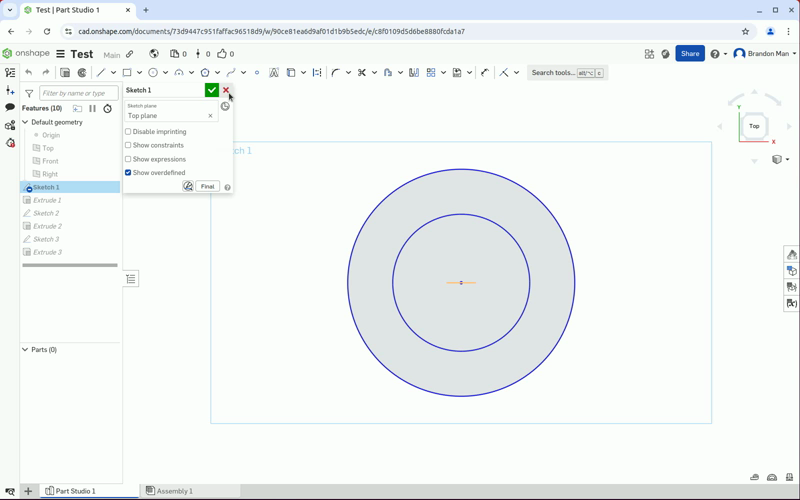
click(229, 92)
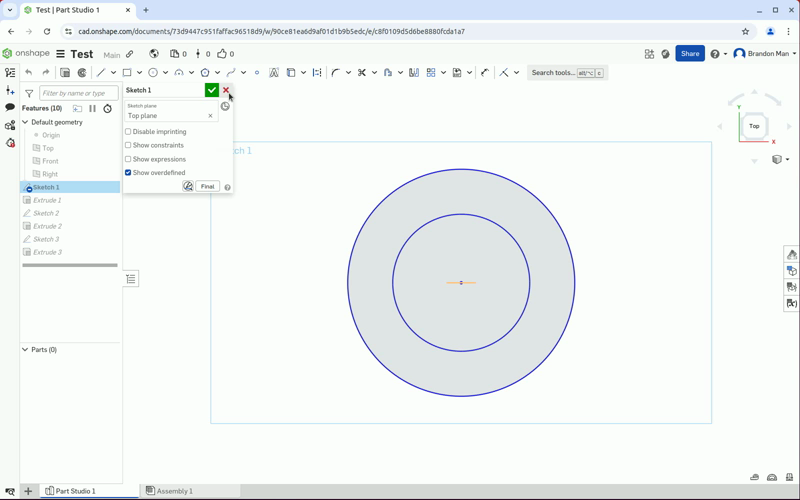
key(shift+s)
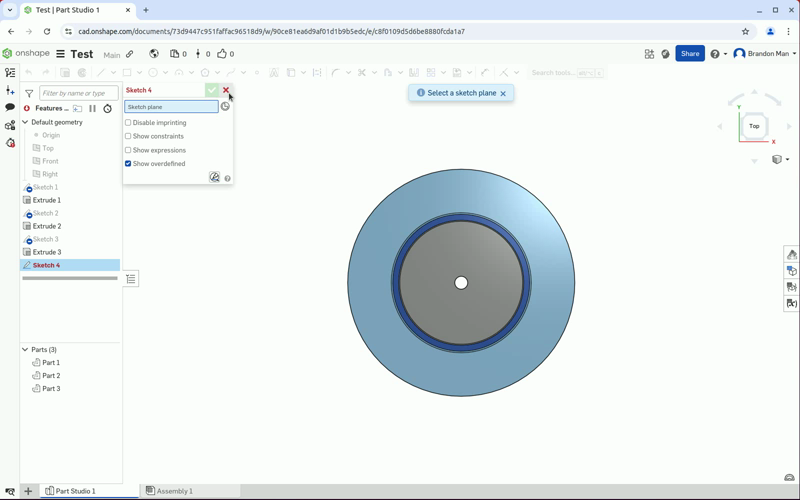
mouse_move(73, 150)
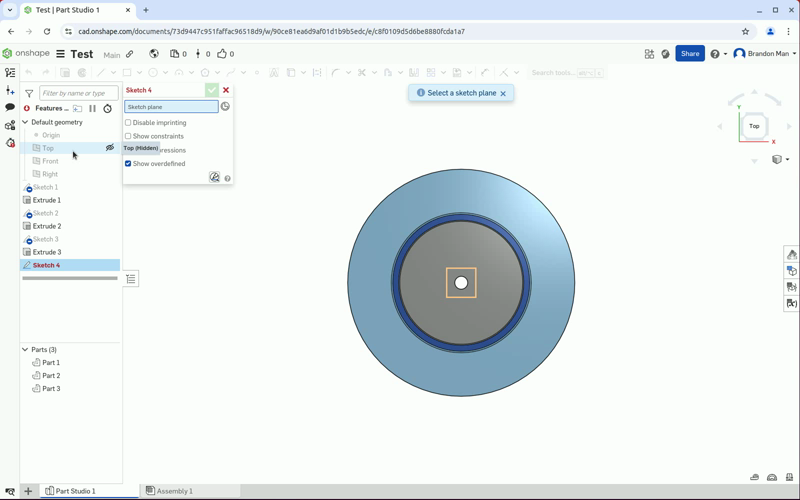
click(73, 150)
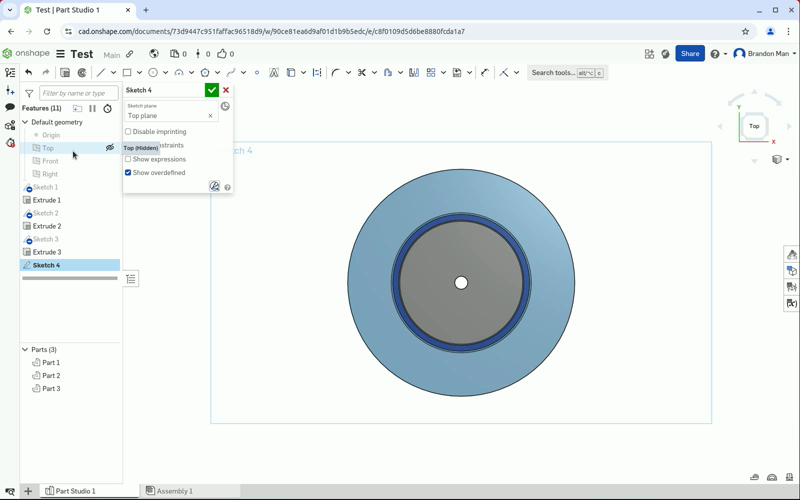
mouse_move(73, 352)
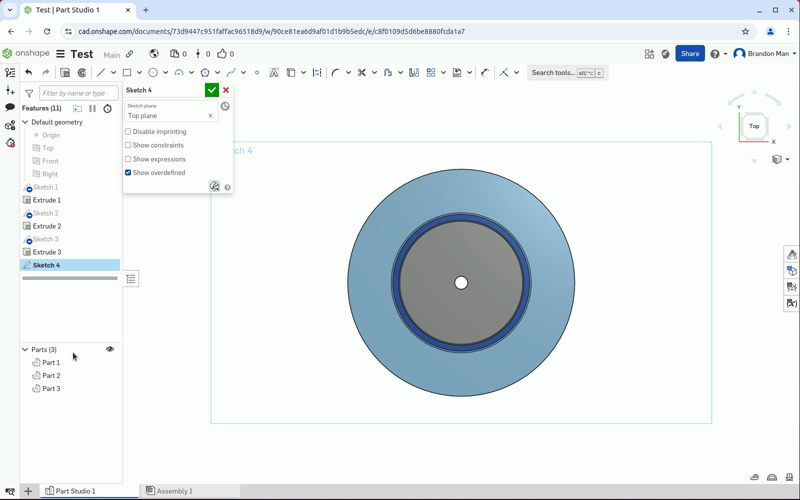
key(y)
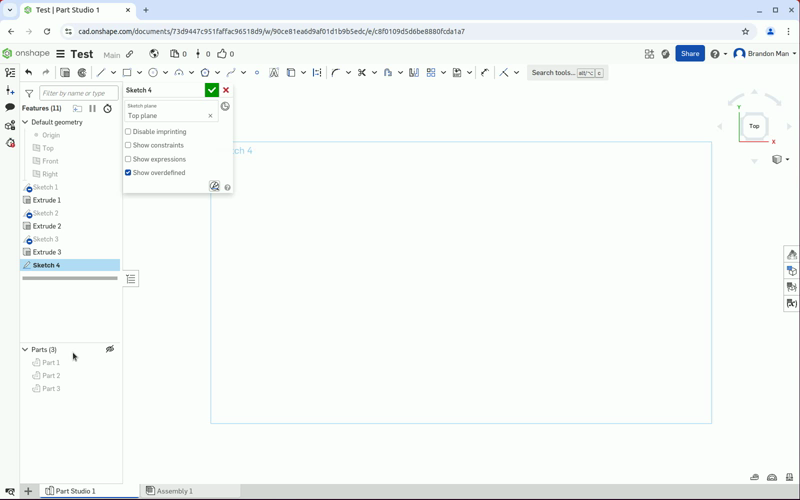
key(c)
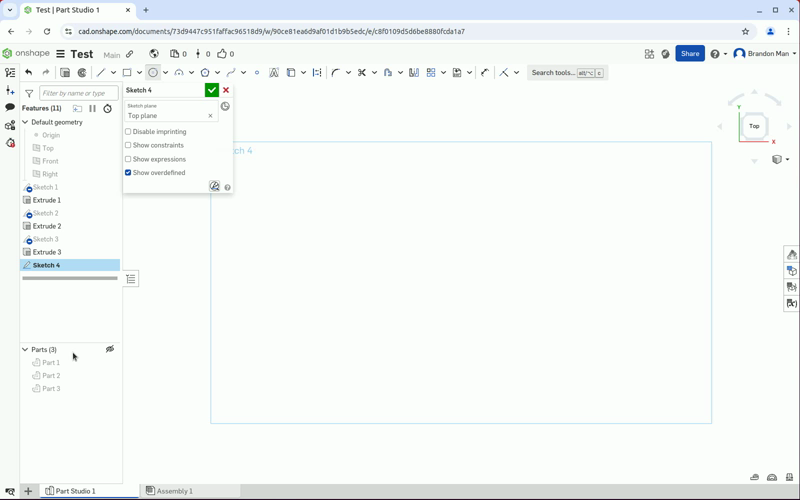
key_down(shift)
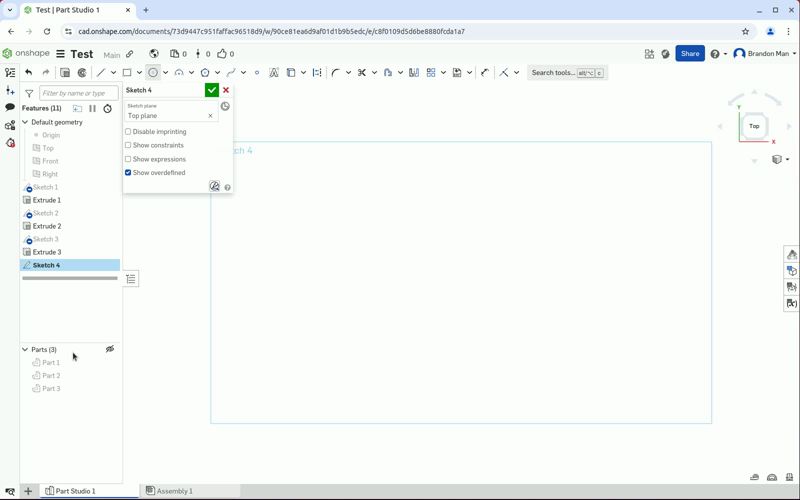
mouse_move(461, 282)
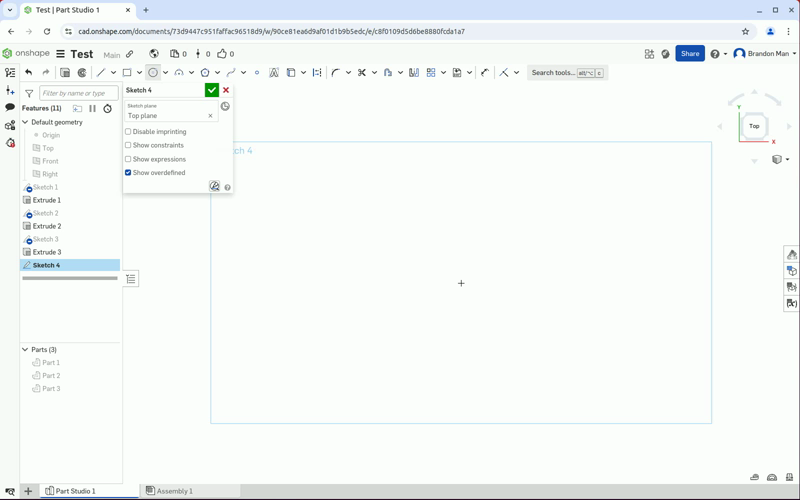
click(461, 282)
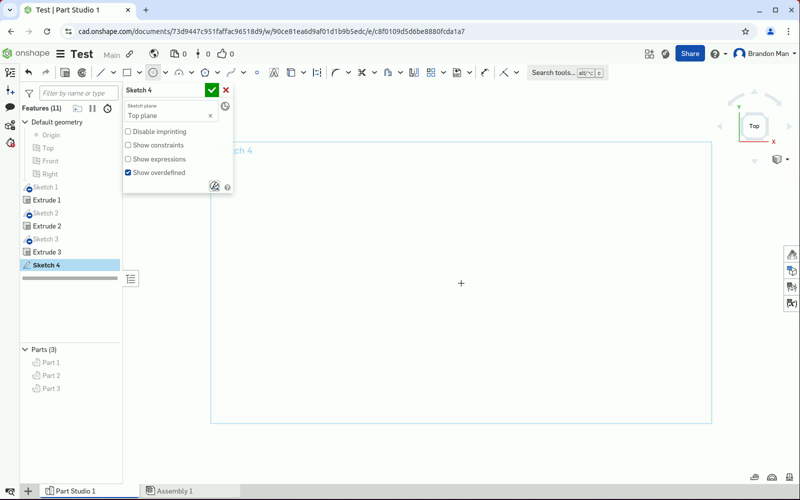
key_up(shift)
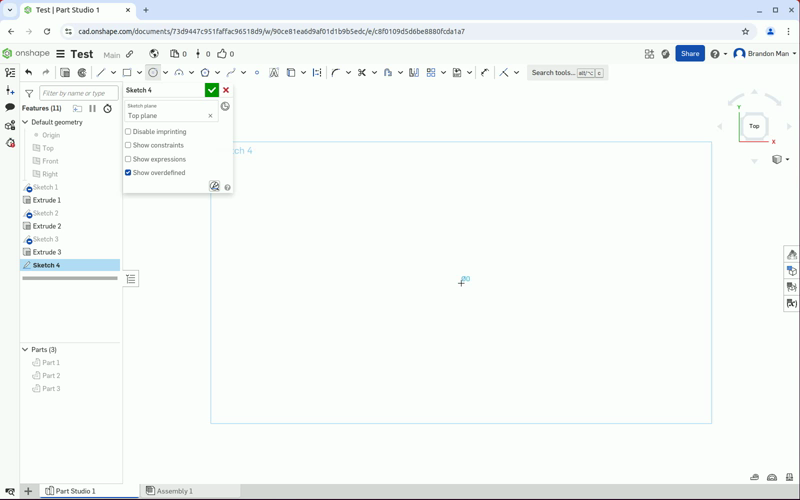
mouse_move(531, 282)
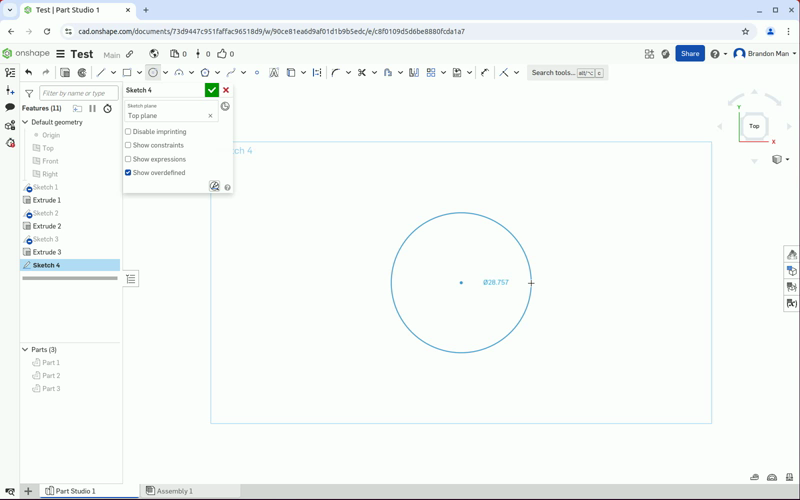
click(531, 282)
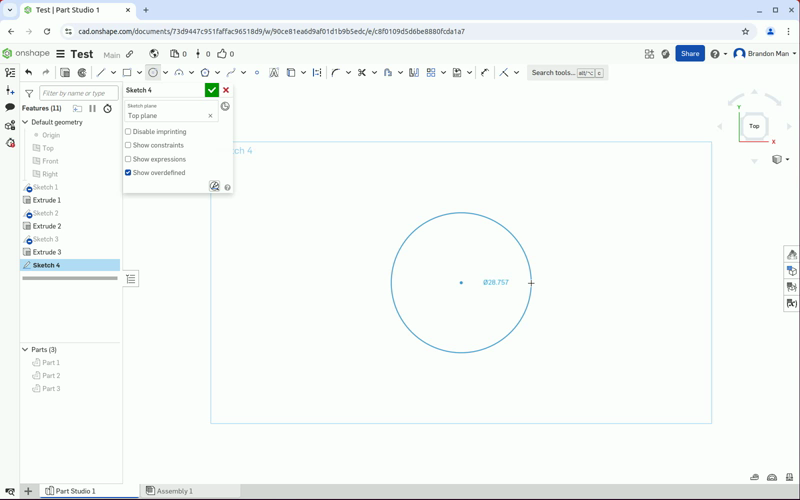
key(esc)
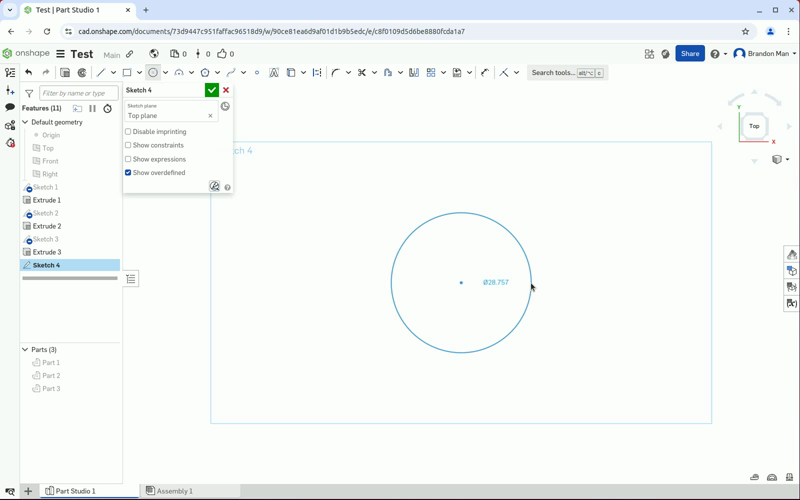
key(c)
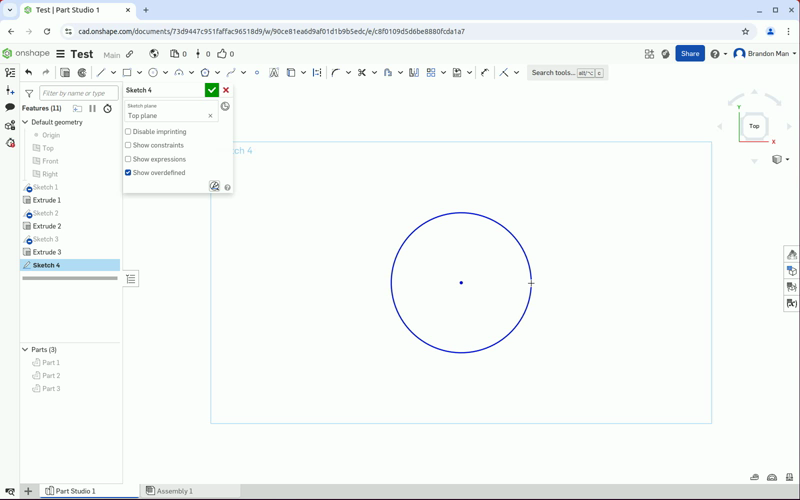
key_down(shift)
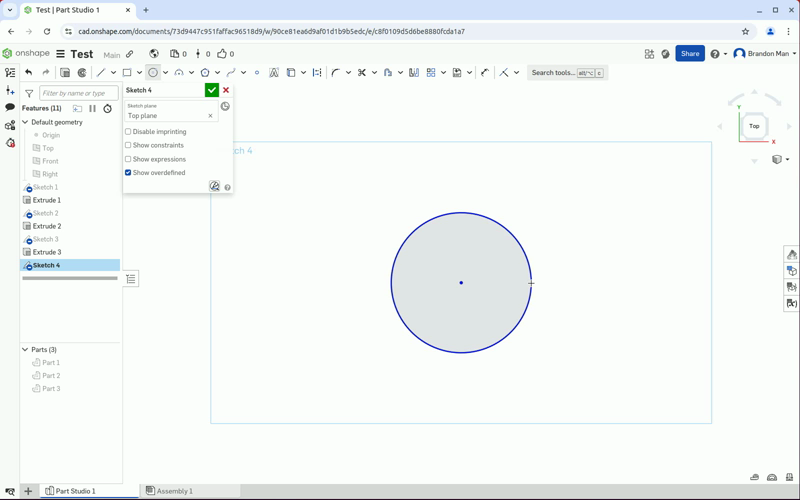
mouse_move(461, 282)
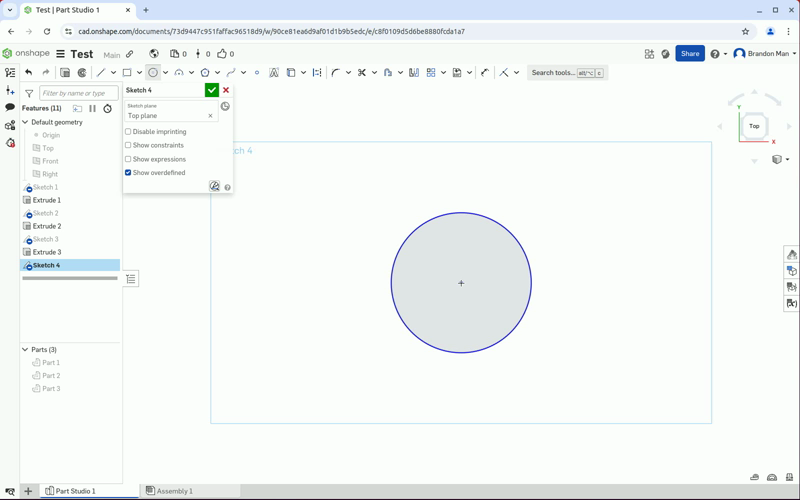
click(461, 282)
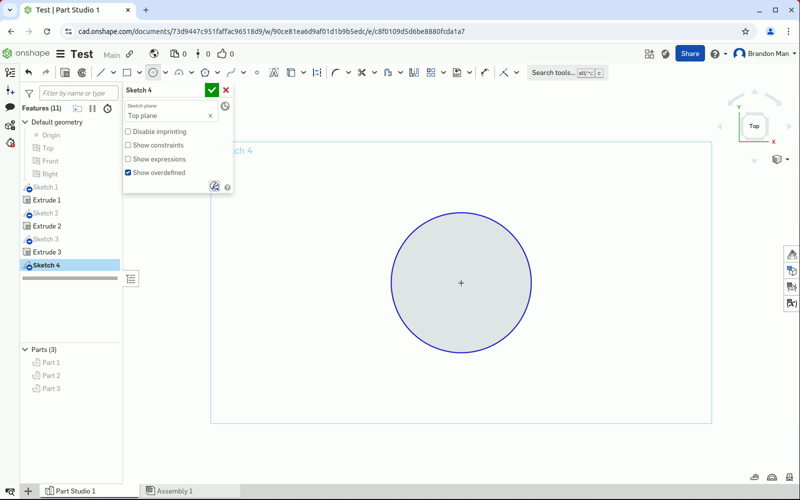
key_up(shift)
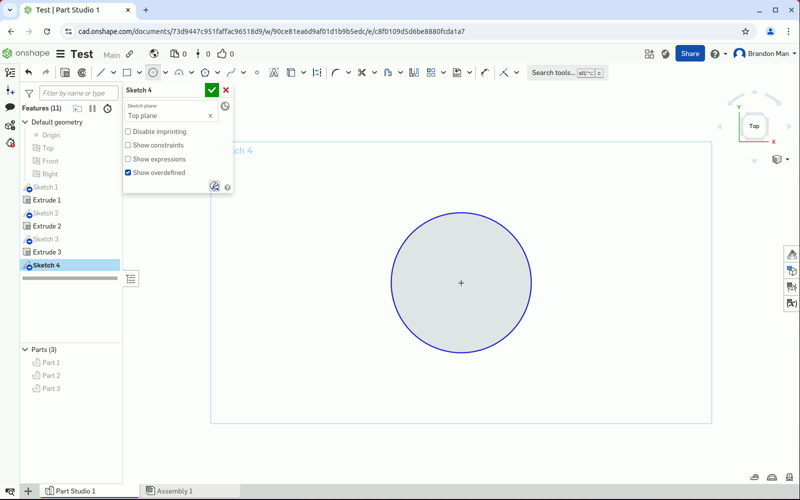
mouse_move(523, 282)
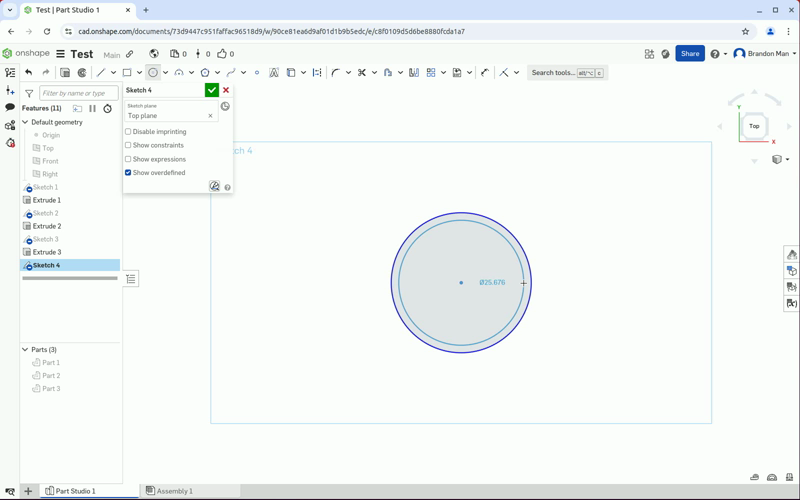
click(523, 282)
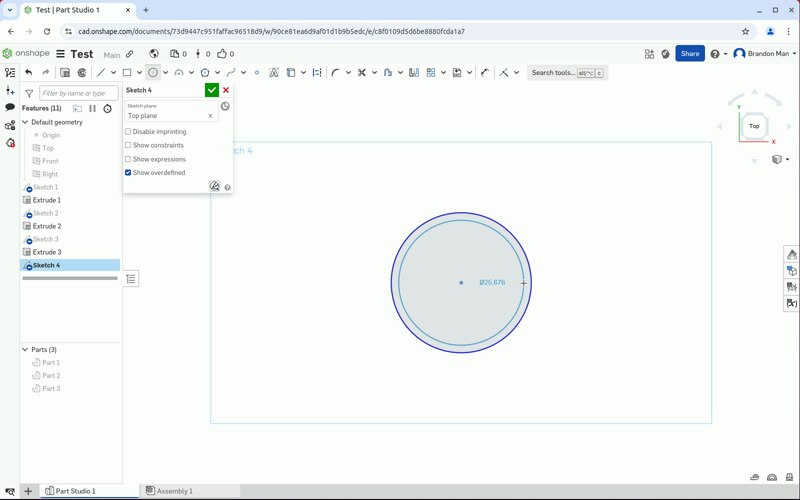
key(esc)
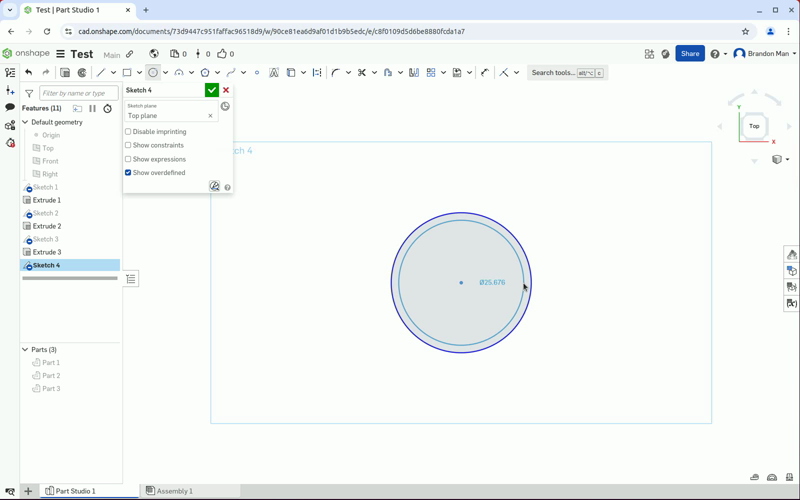
mouse_move(423, 228)
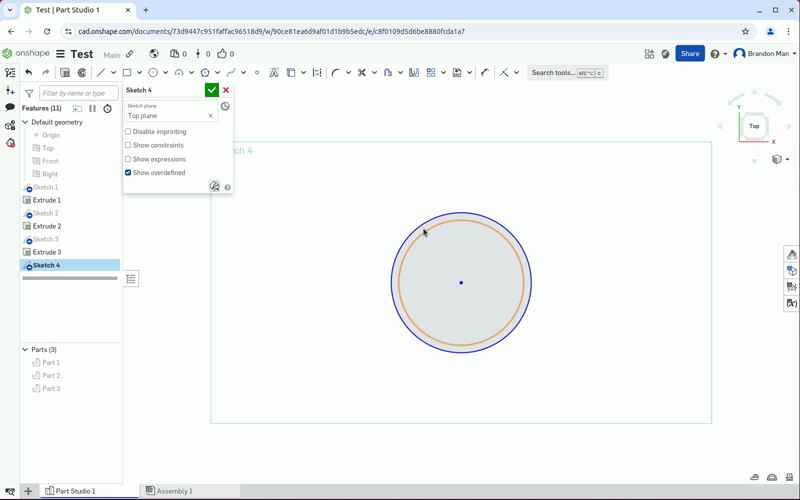
click(423, 228)
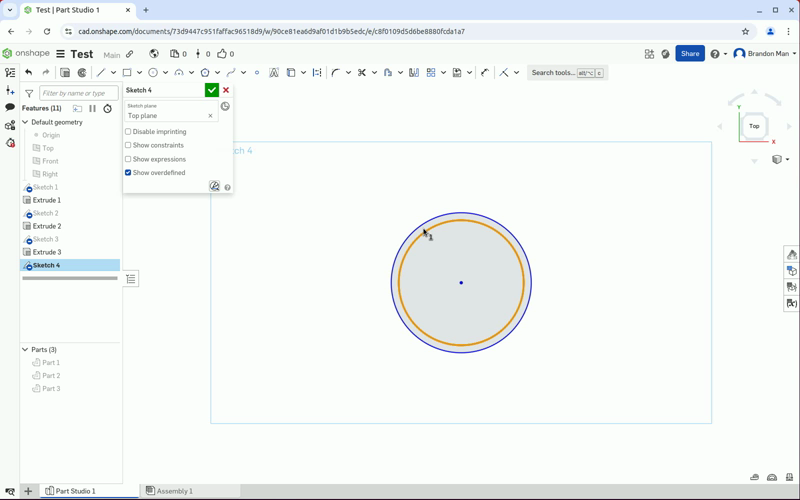
mouse_move(73, 352)
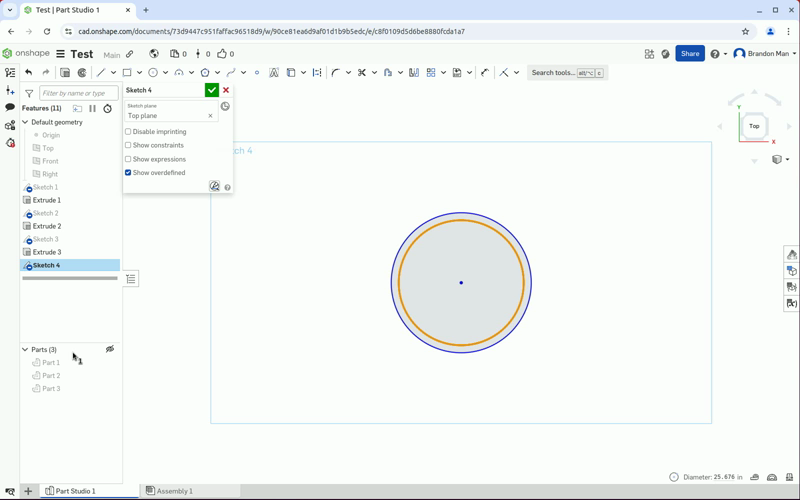
key(shift+y)
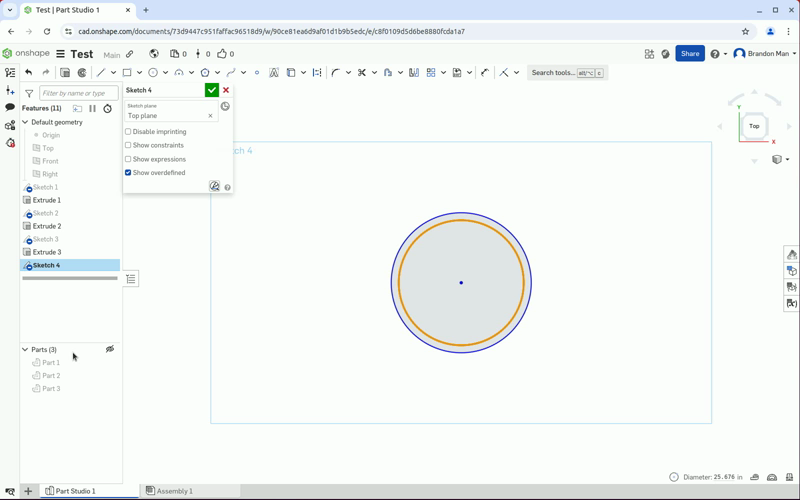
key(shift+e)
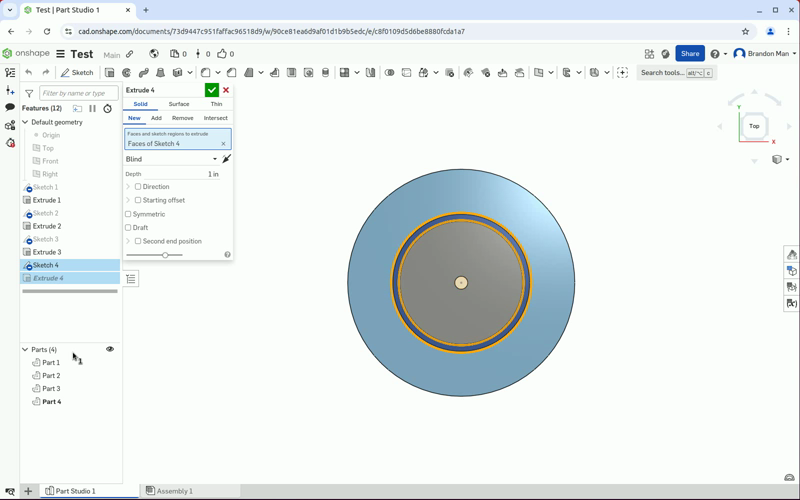
mouse_move(143, 106)
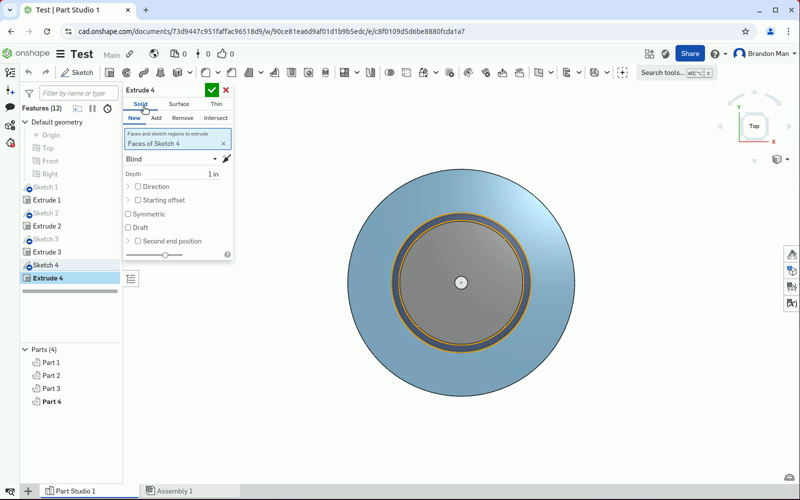
click(143, 106)
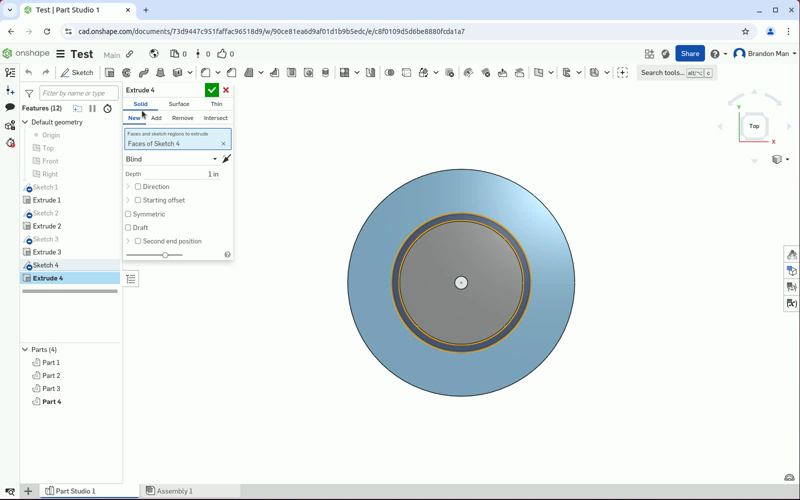
mouse_move(137, 120)
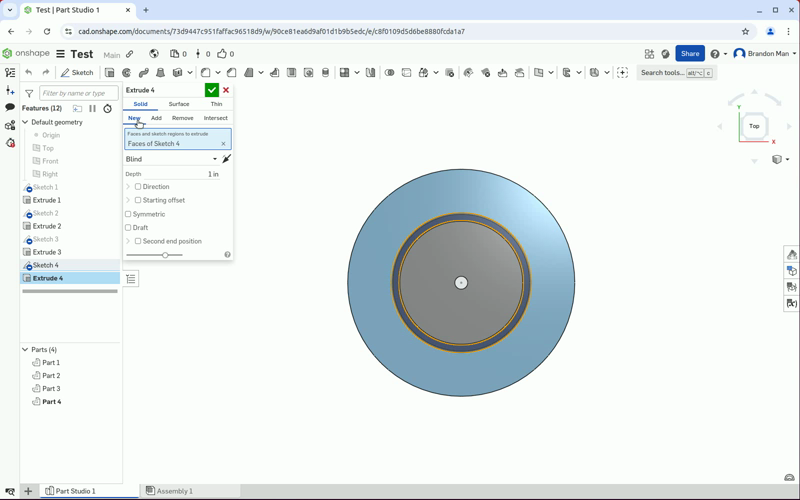
click(137, 120)
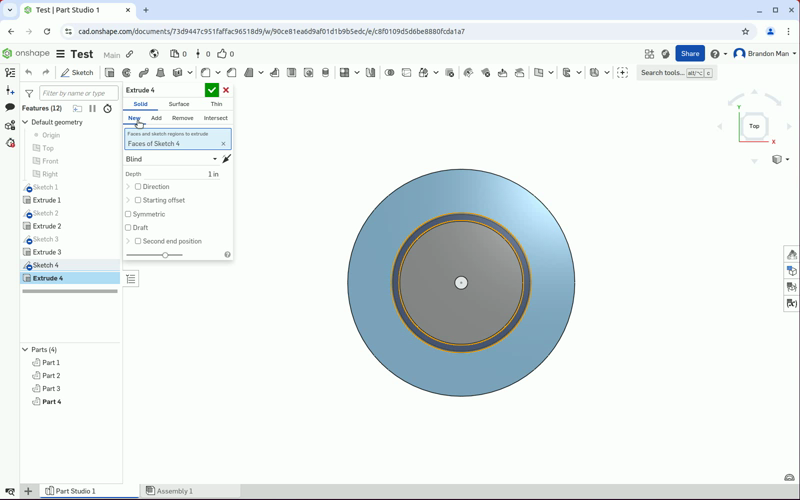
key(tab, 4)
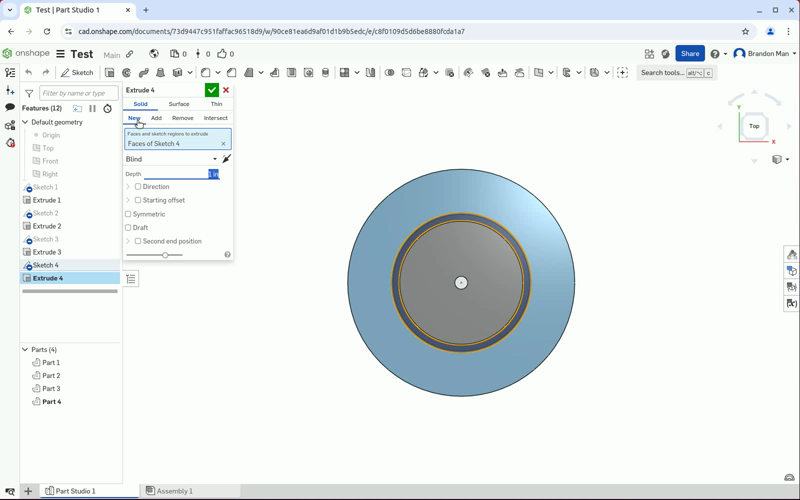
text(17.331)
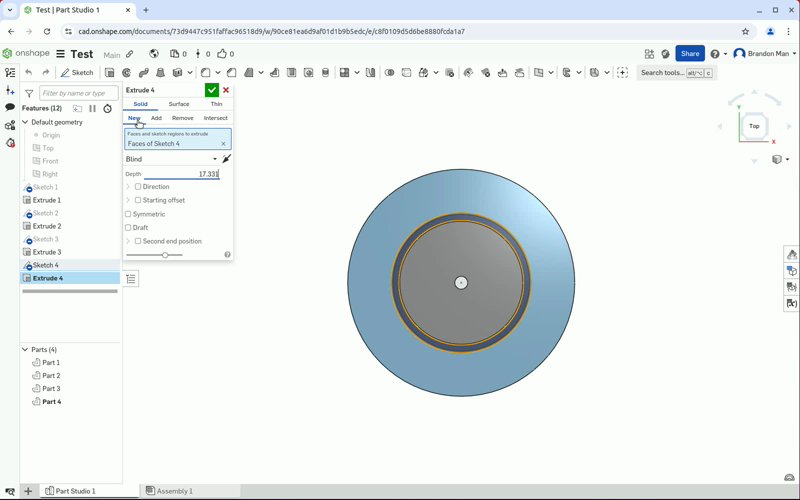
key(enter)
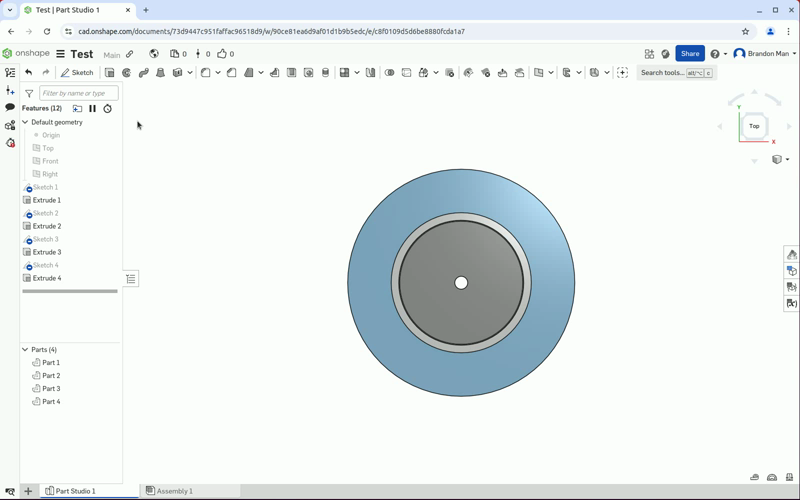
key(shift+h)
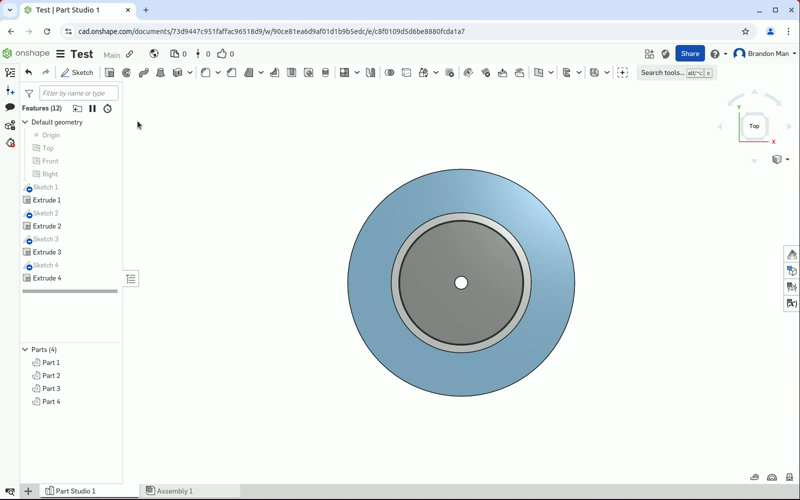
key(shift+h)
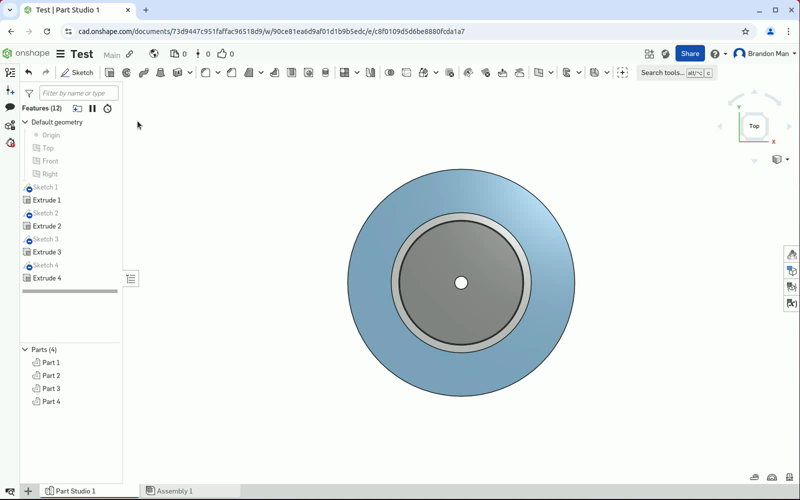
mouse_move(73, 189)
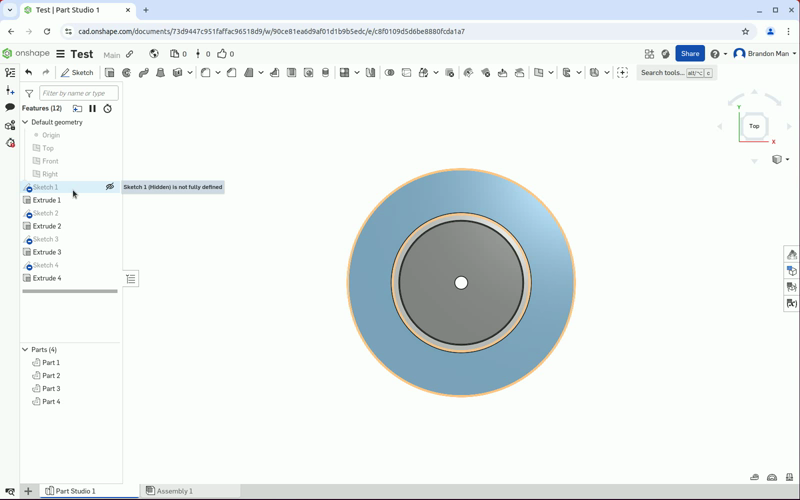
click(73, 189)
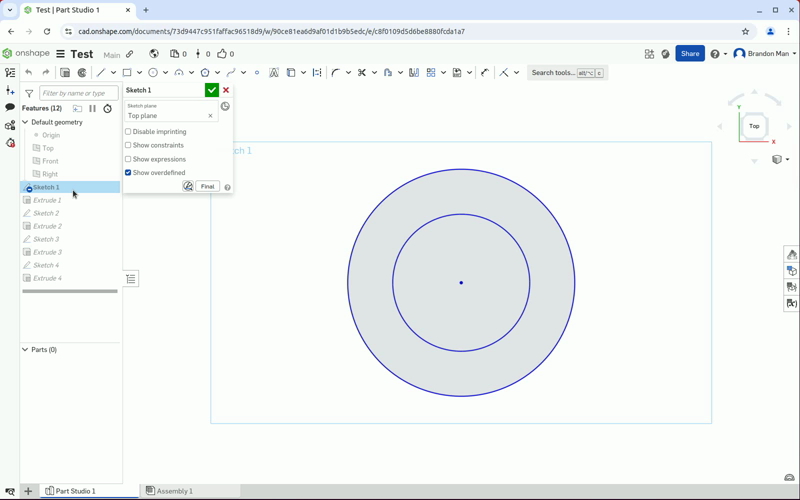
mouse_move(229, 92)
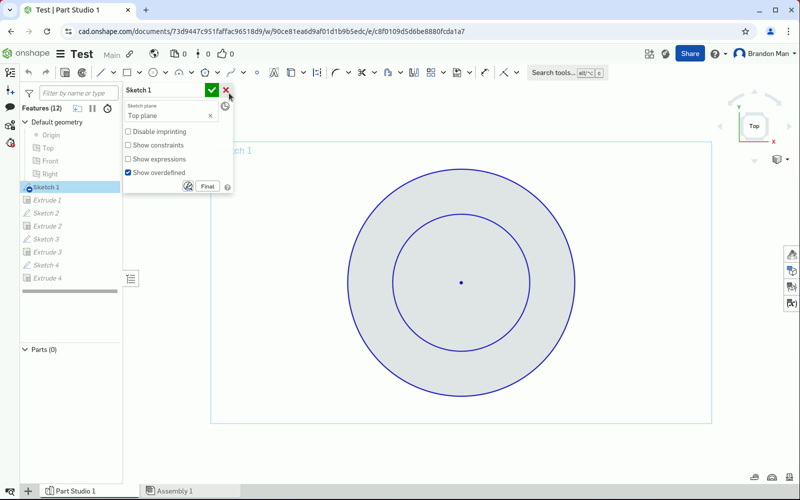
click(229, 92)
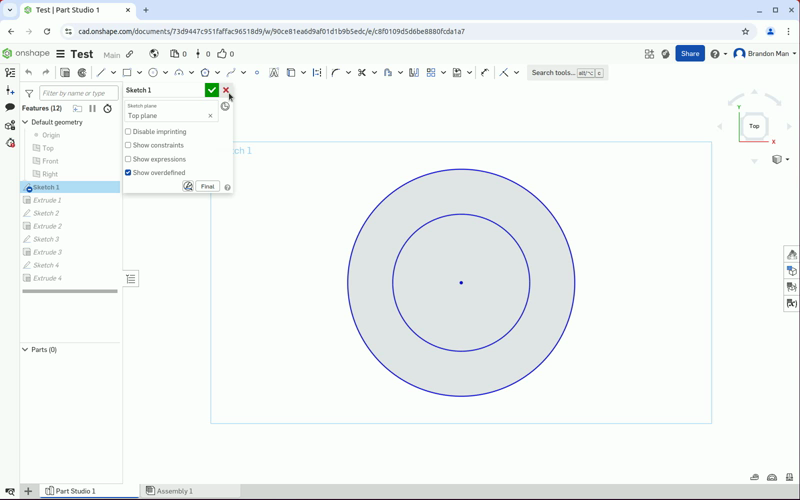
key(shift+s)
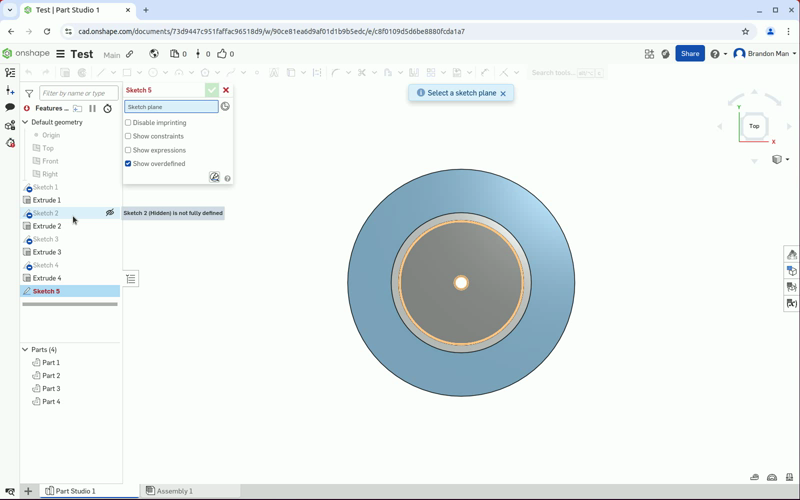
scroll(3)
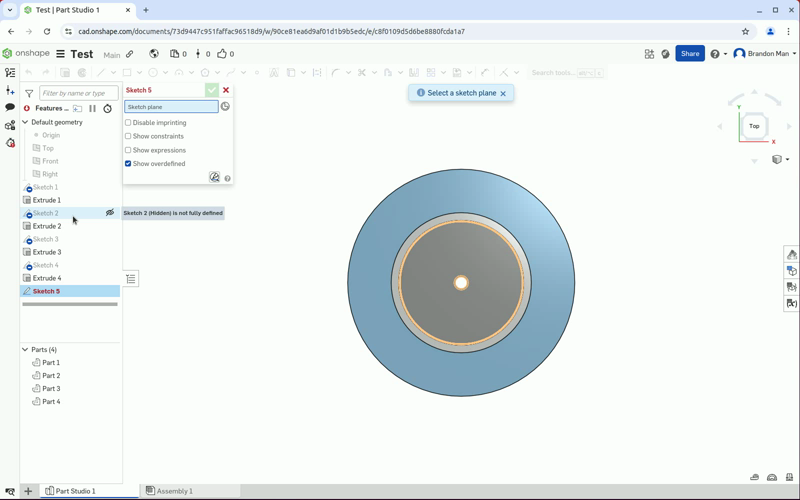
mouse_move(73, 150)
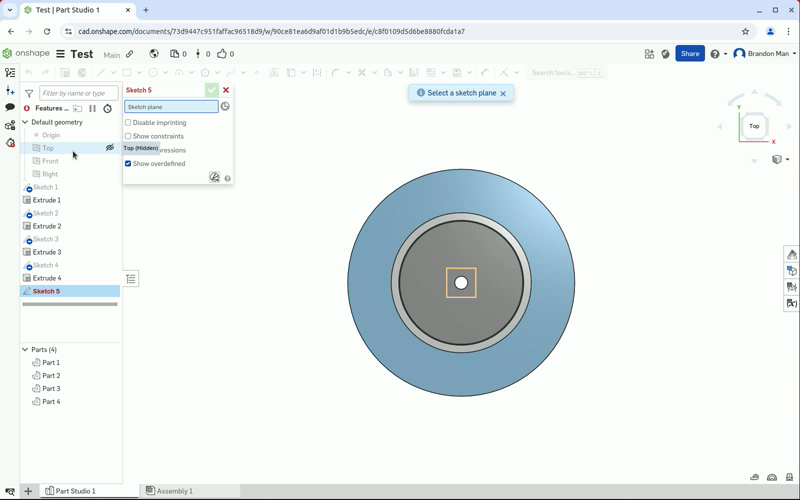
click(73, 150)
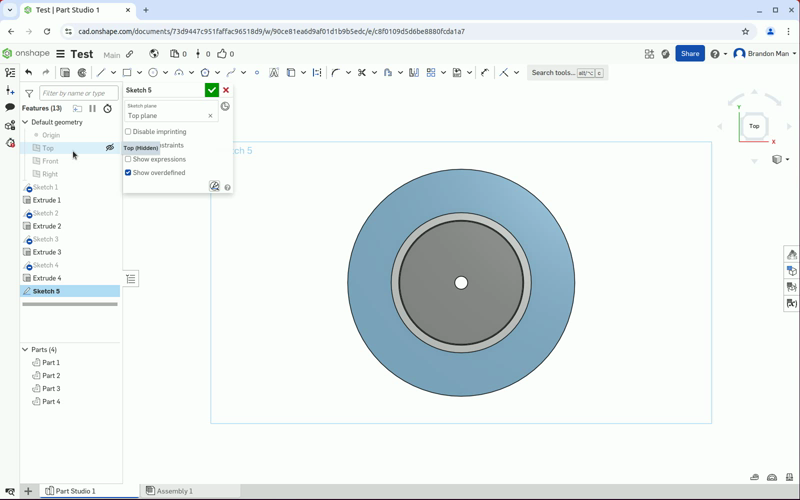
mouse_move(73, 352)
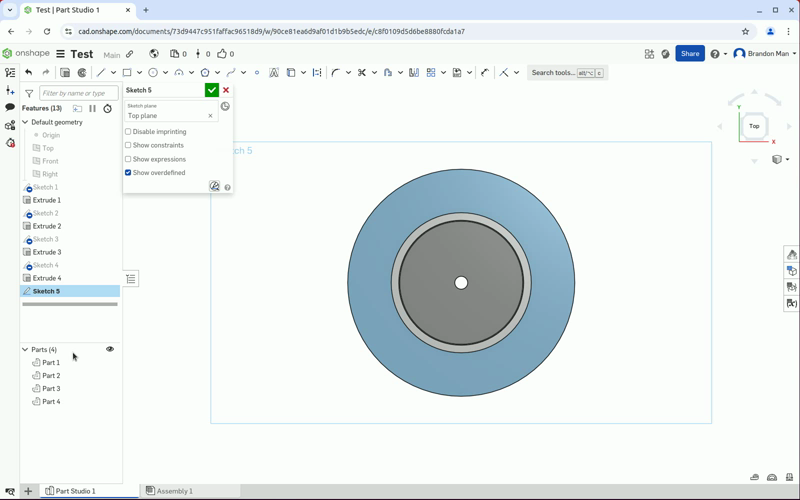
key(y)
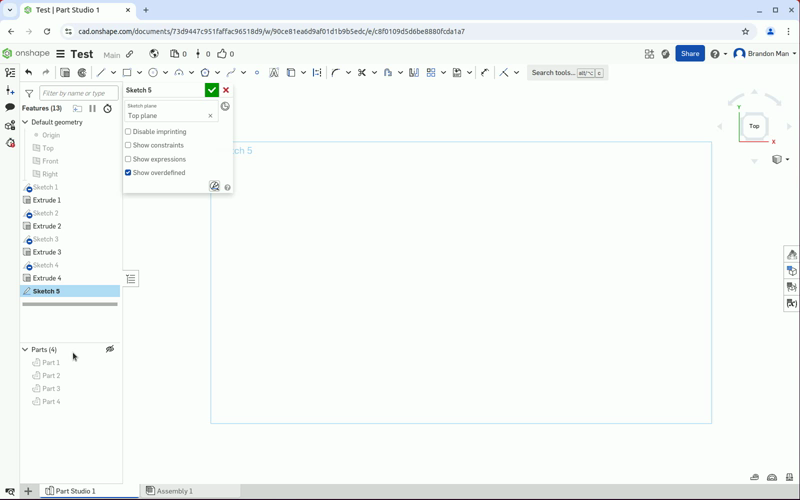
key(c)
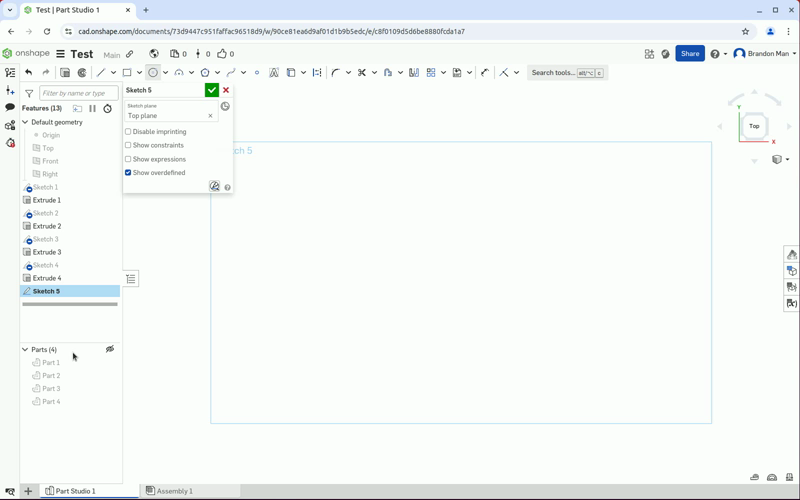
key_down(shift)
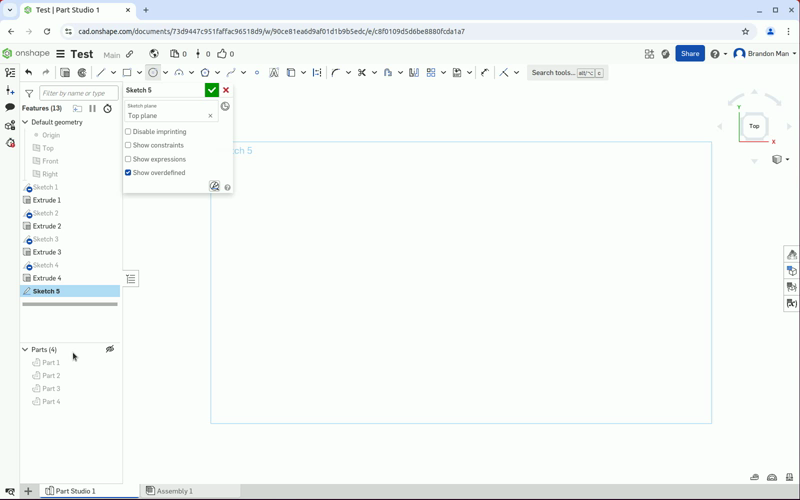
mouse_move(461, 282)
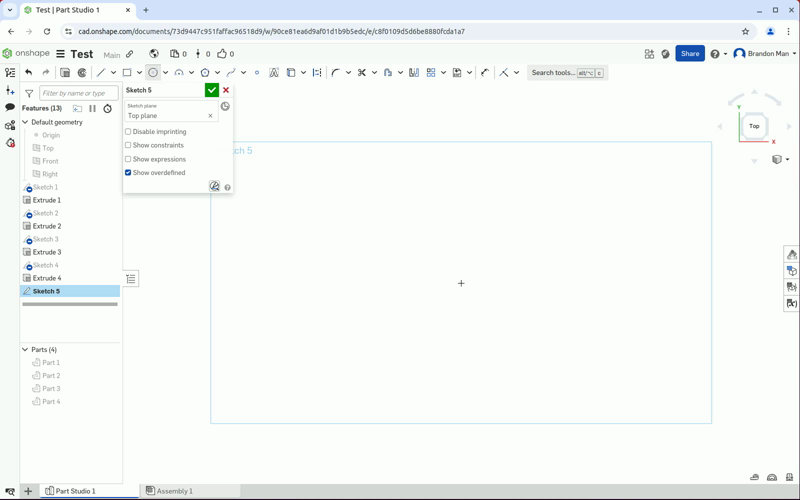
click(461, 282)
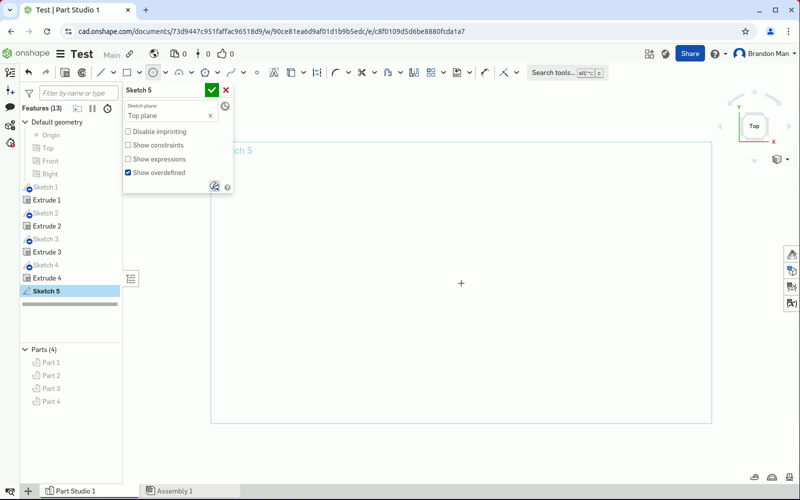
key_up(shift)
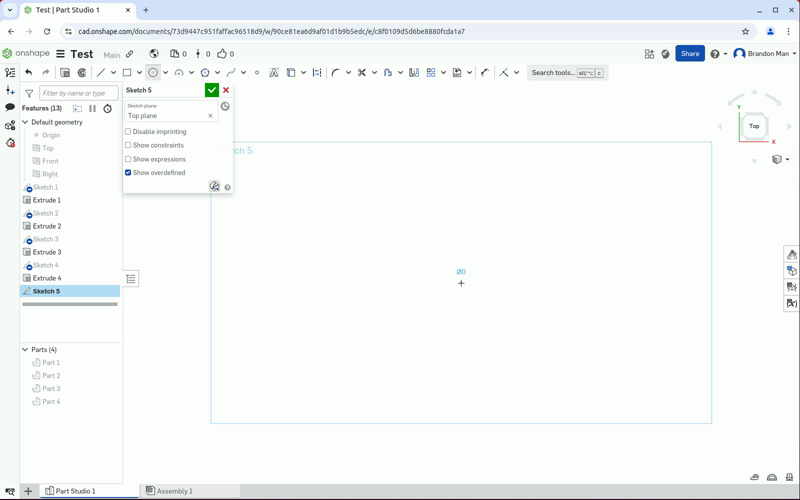
mouse_move(574, 282)
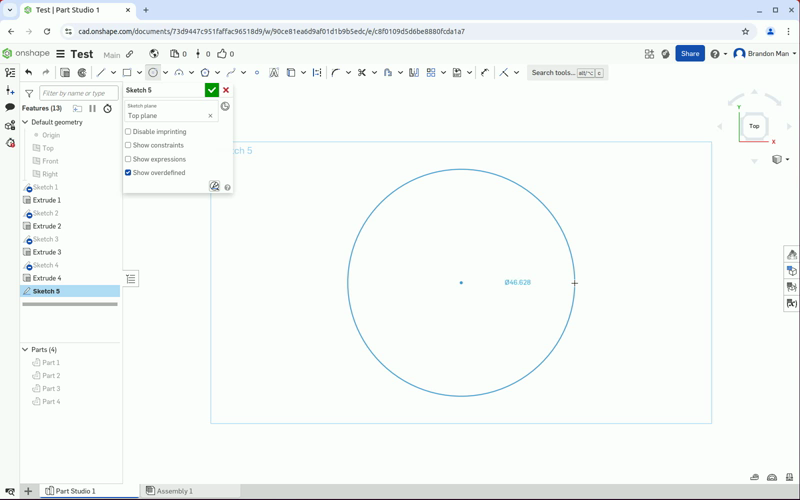
click(574, 282)
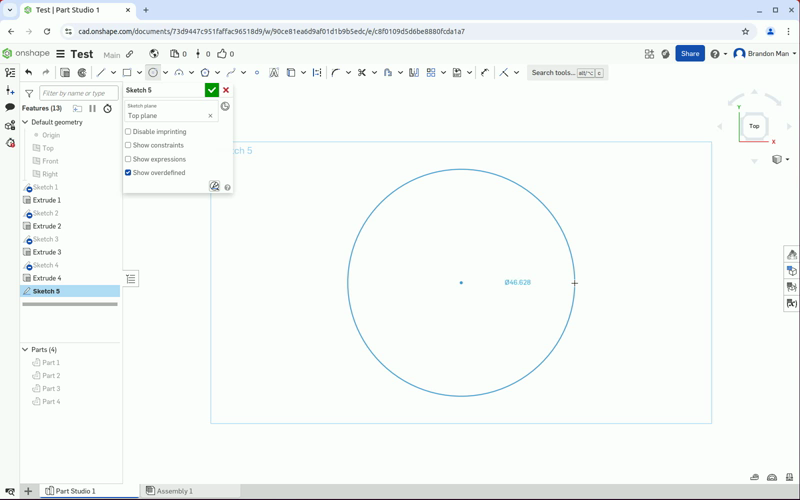
key(esc)
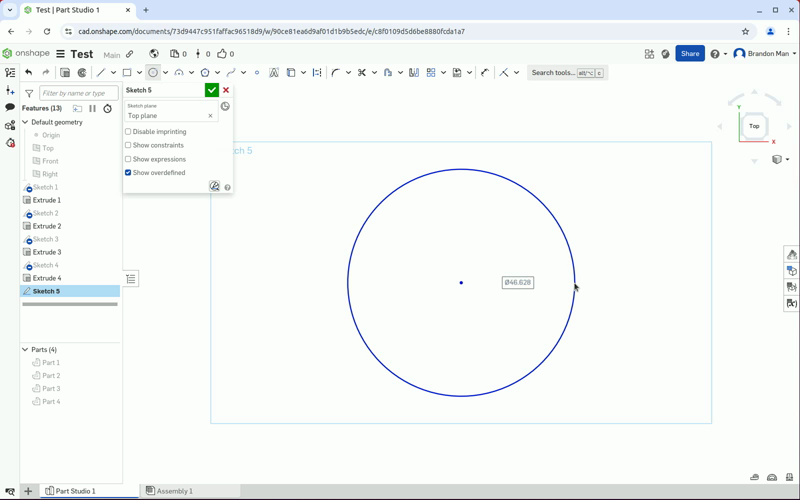
key(c)
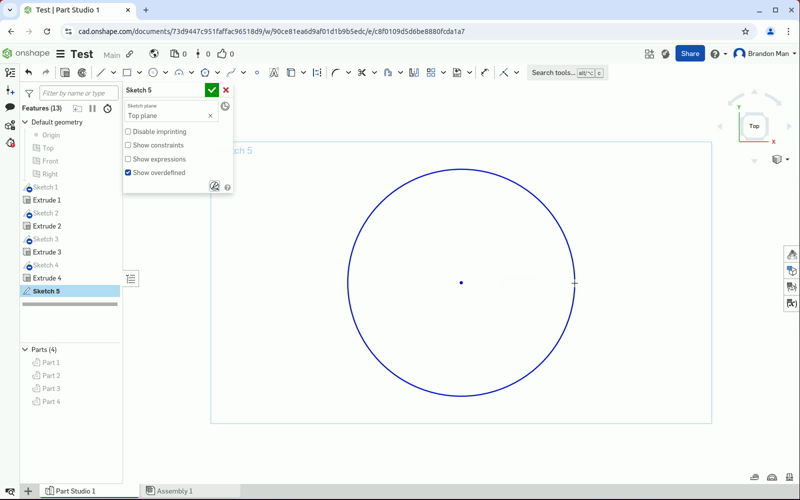
key_down(shift)
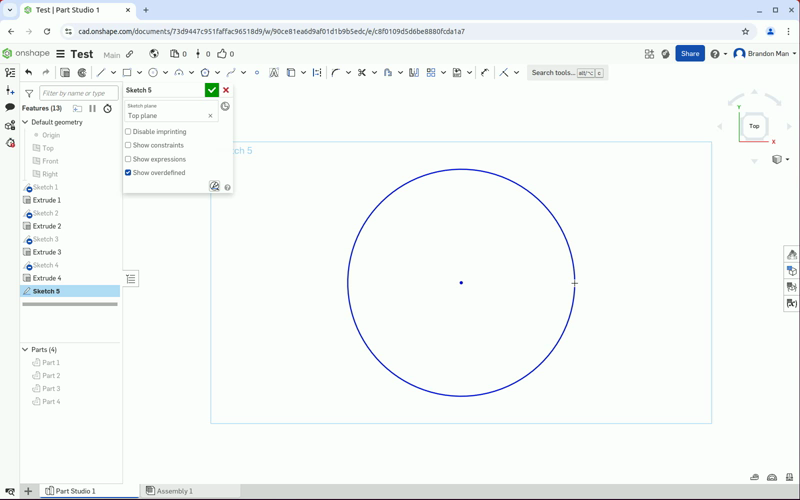
mouse_move(461, 282)
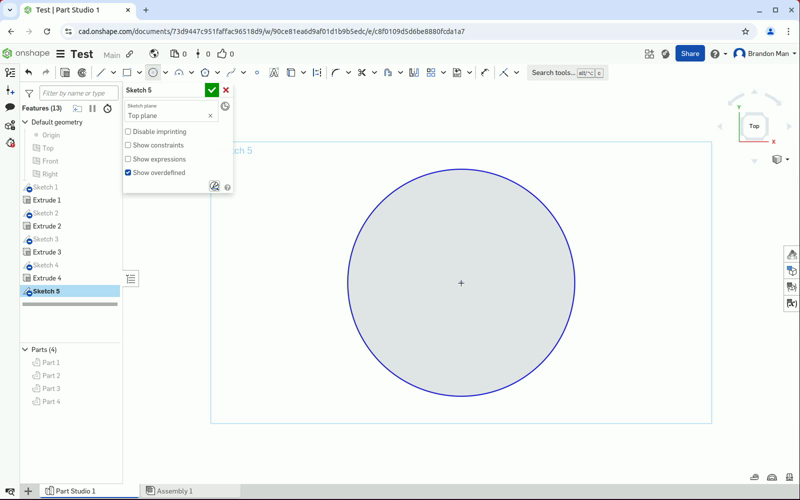
click(461, 282)
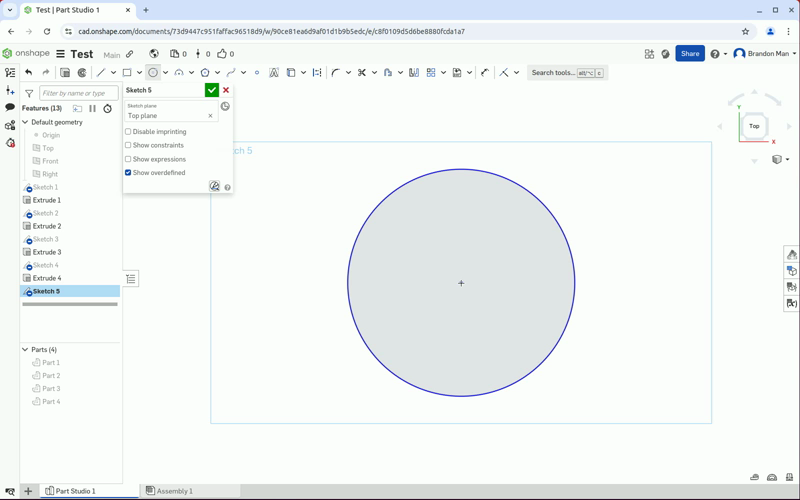
key_up(shift)
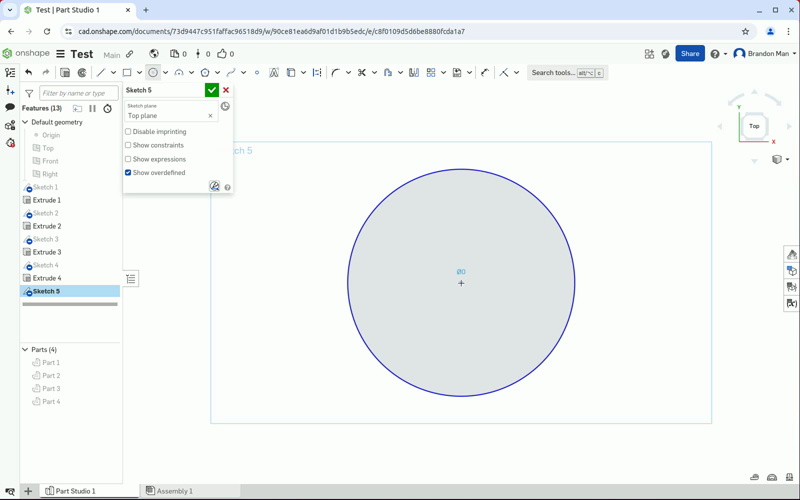
mouse_move(529, 282)
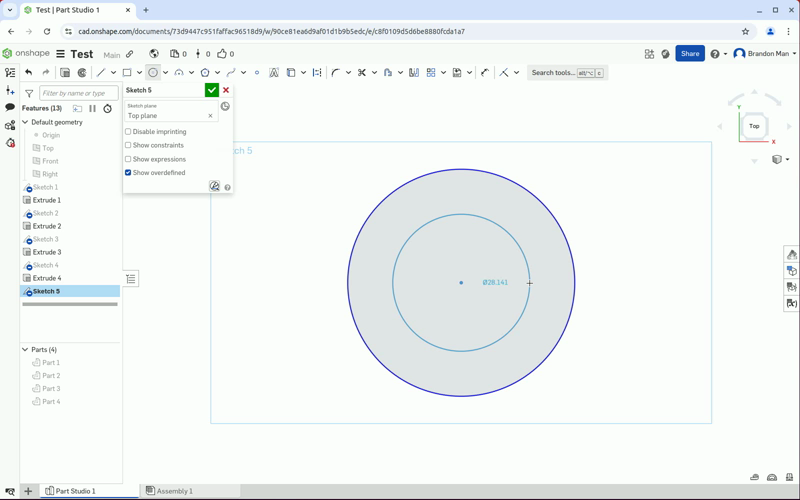
click(529, 282)
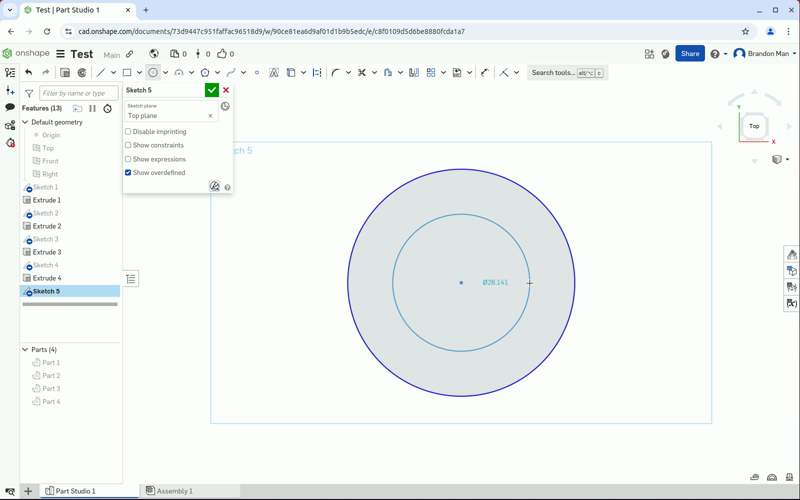
key(esc)
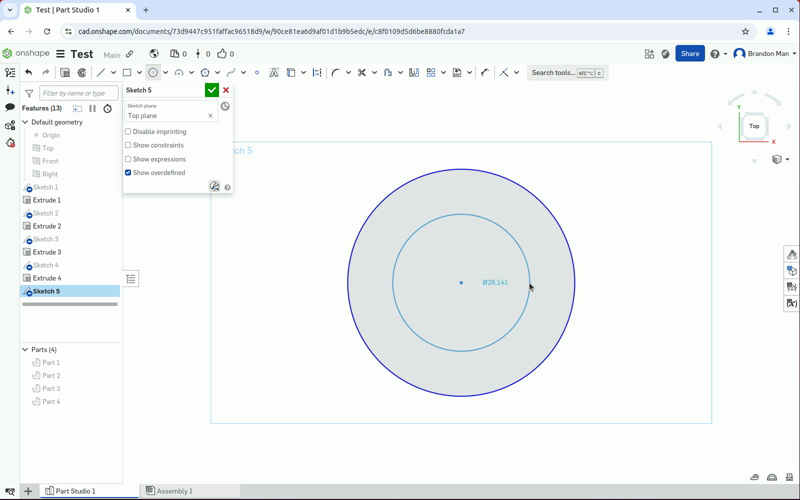
mouse_move(507, 357)
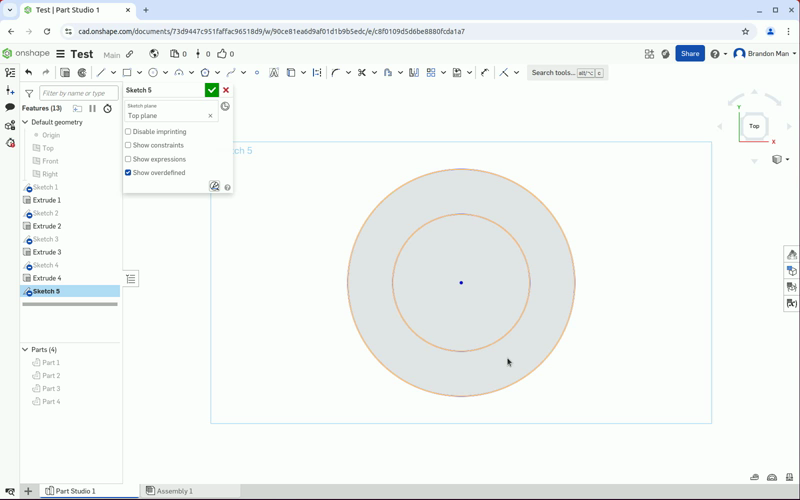
click(507, 357)
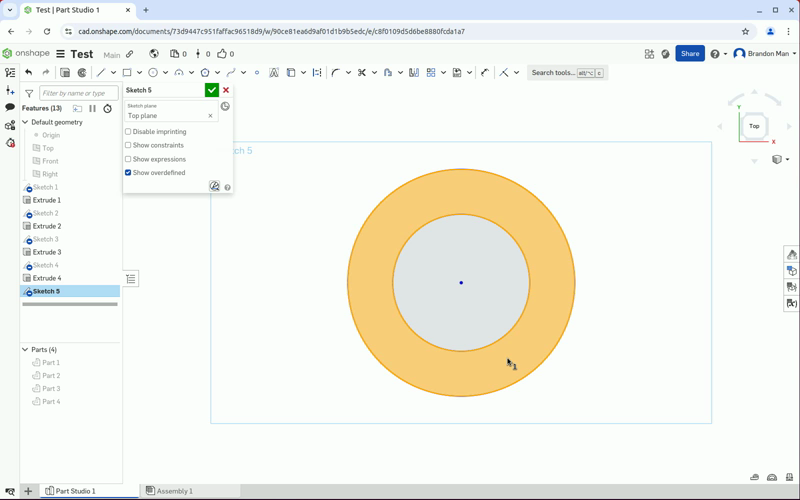
mouse_move(73, 352)
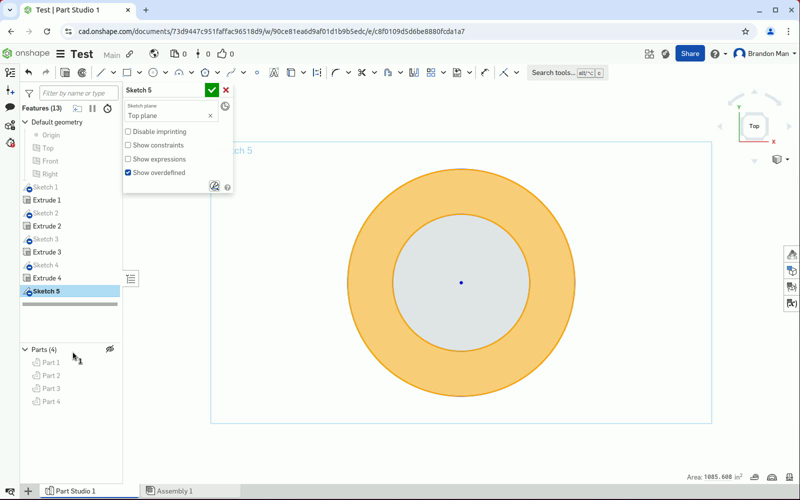
key(shift+y)
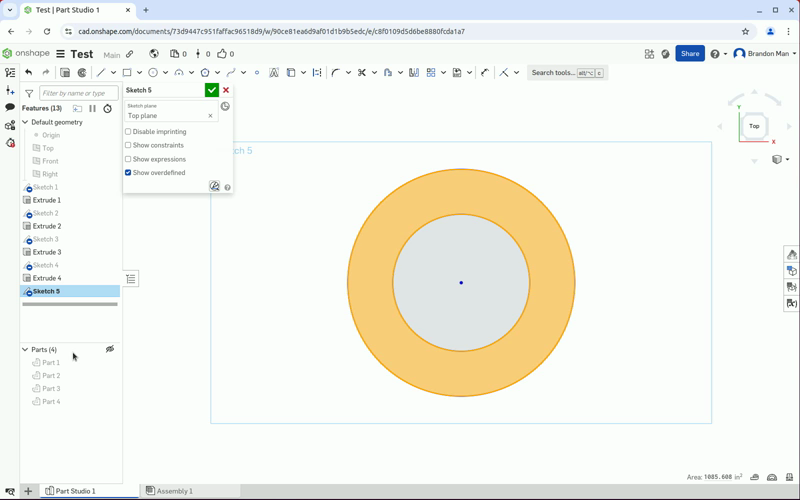
key(shift+e)
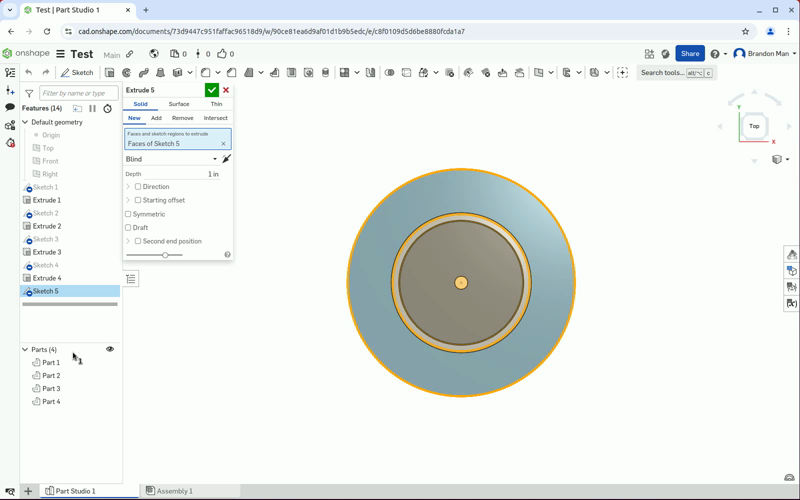
mouse_move(143, 106)
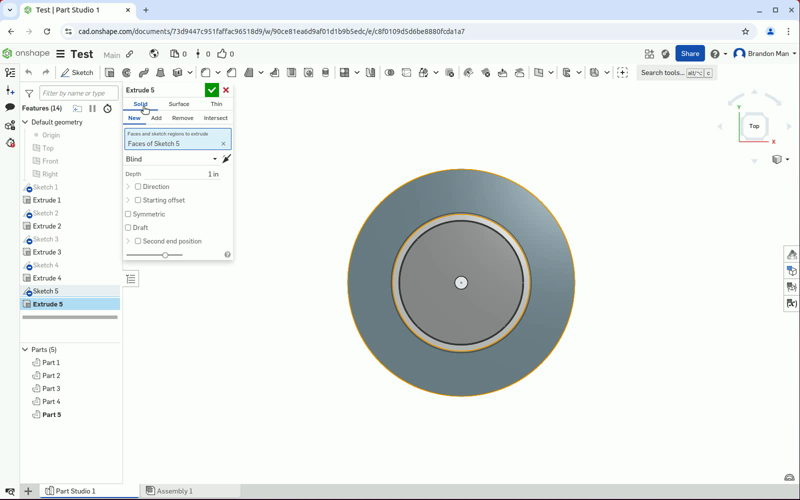
click(143, 106)
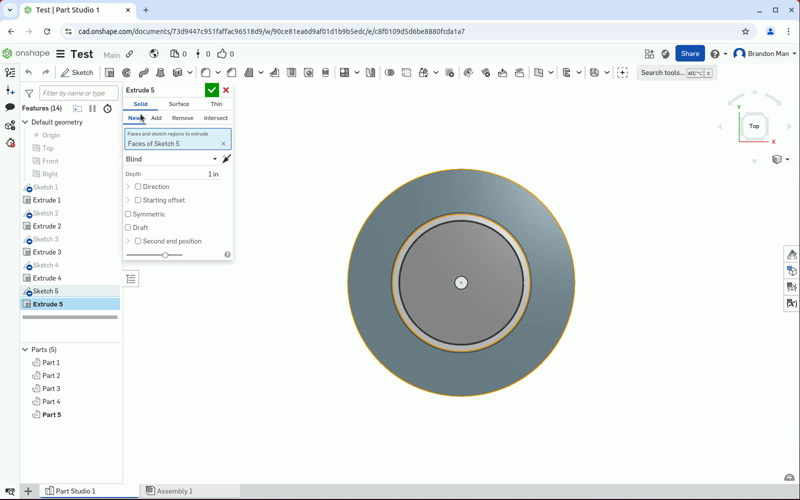
mouse_move(137, 120)
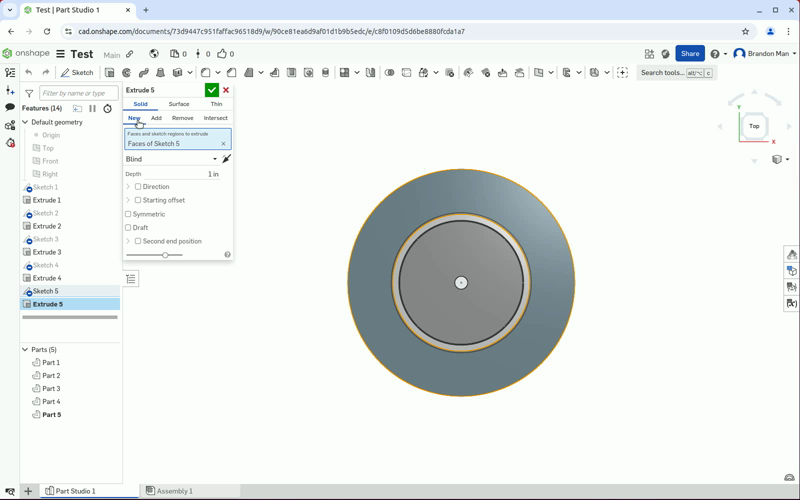
click(137, 120)
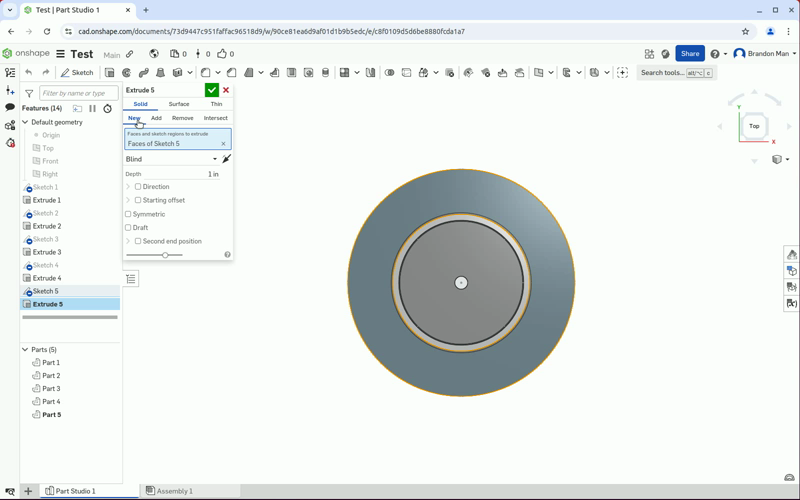
key(tab, 4)
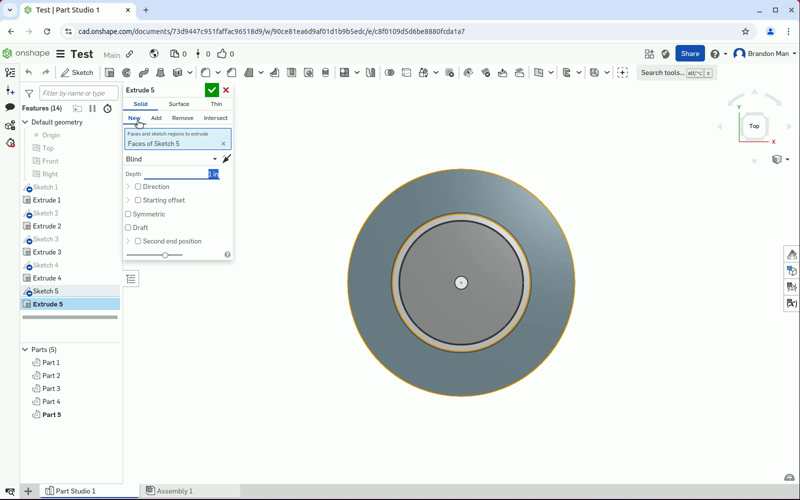
text(1.685)
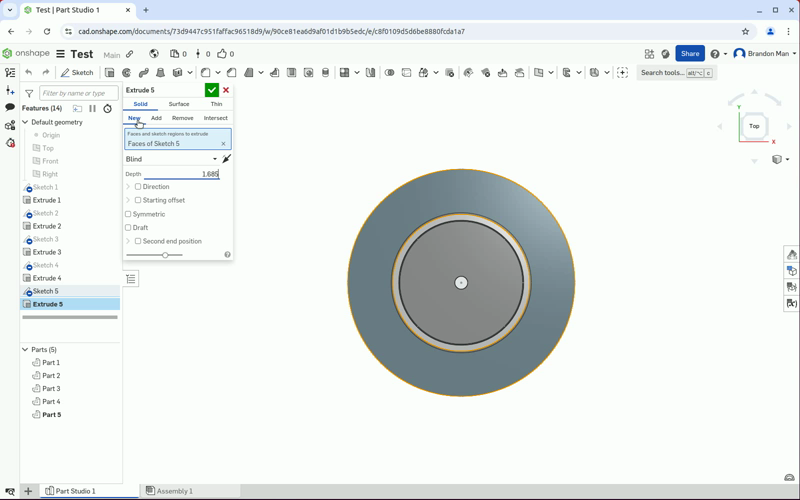
key(enter)
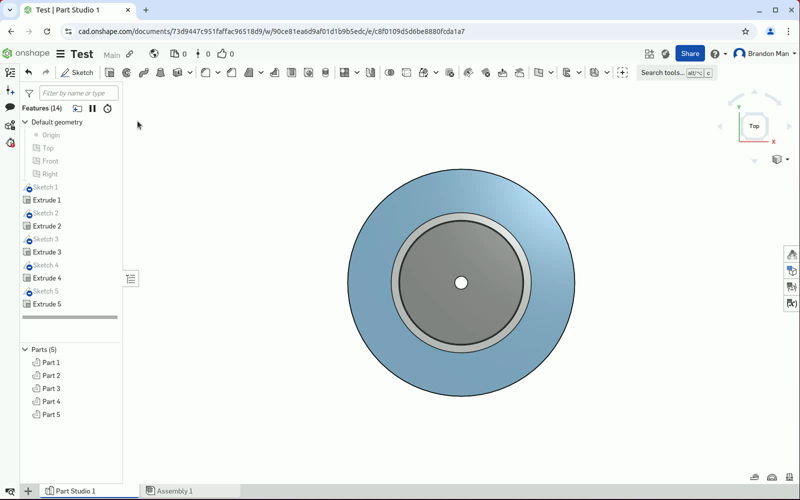
key(shift+h)
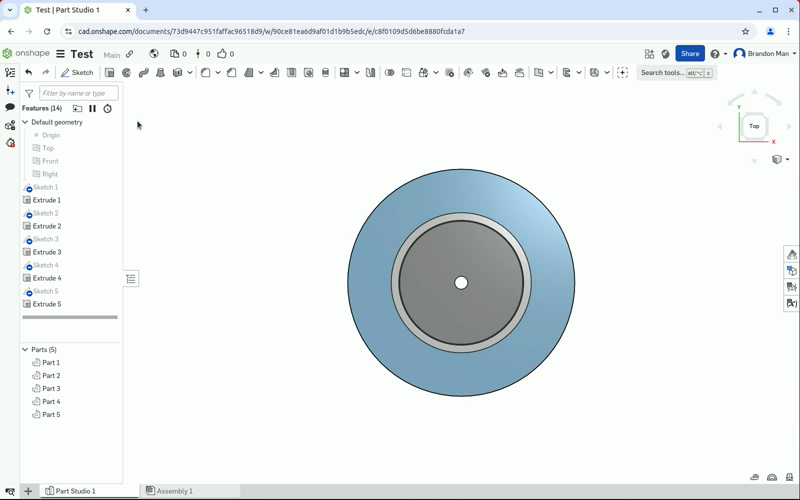
key(shift+h)
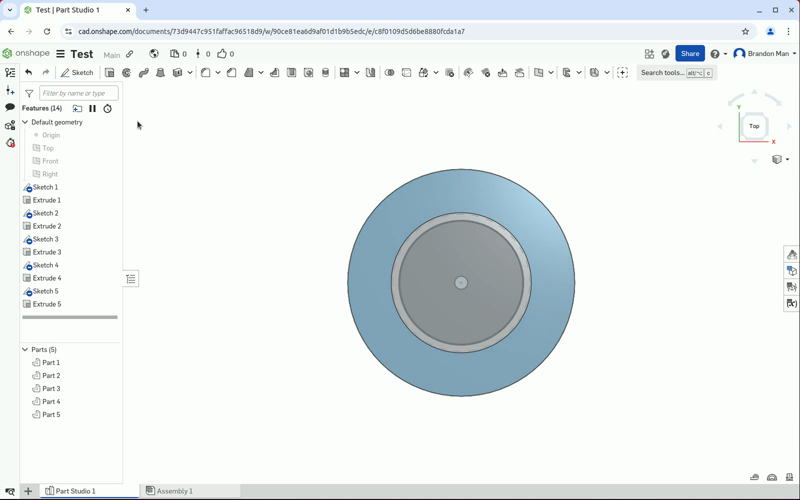
key(shift+7)
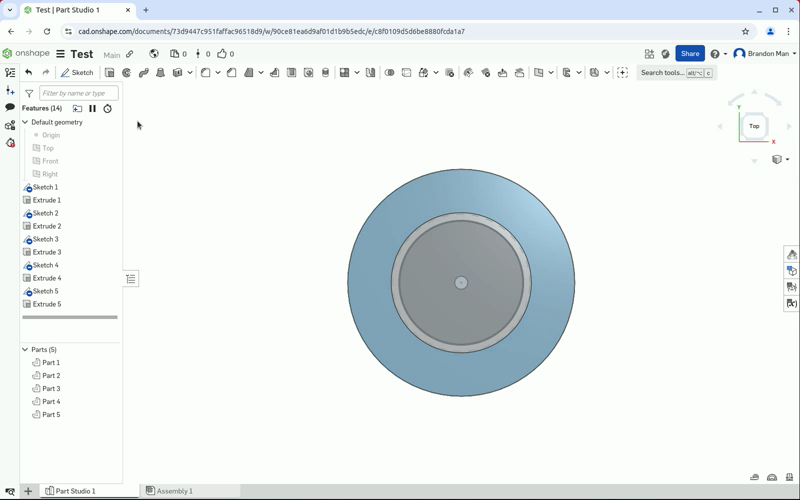
key(up, 3)
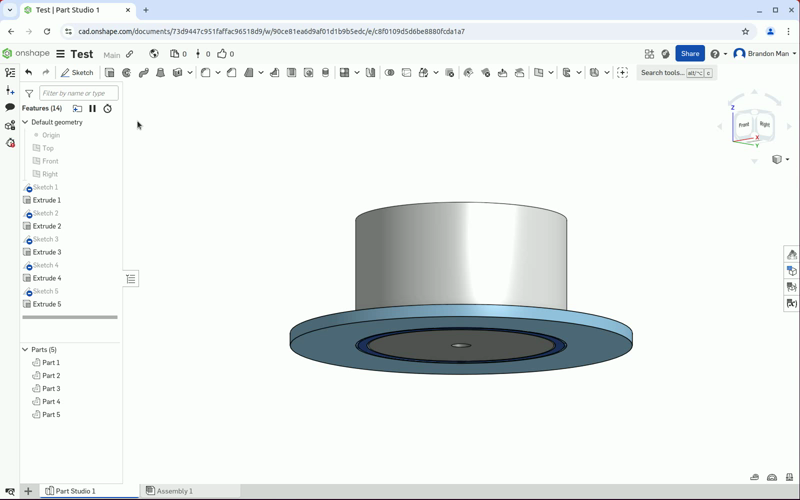
key(left, 3)
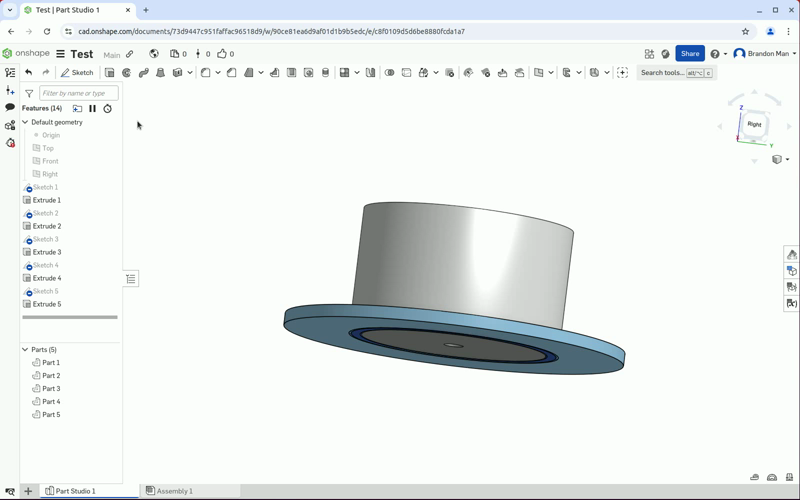
key(right, 3)
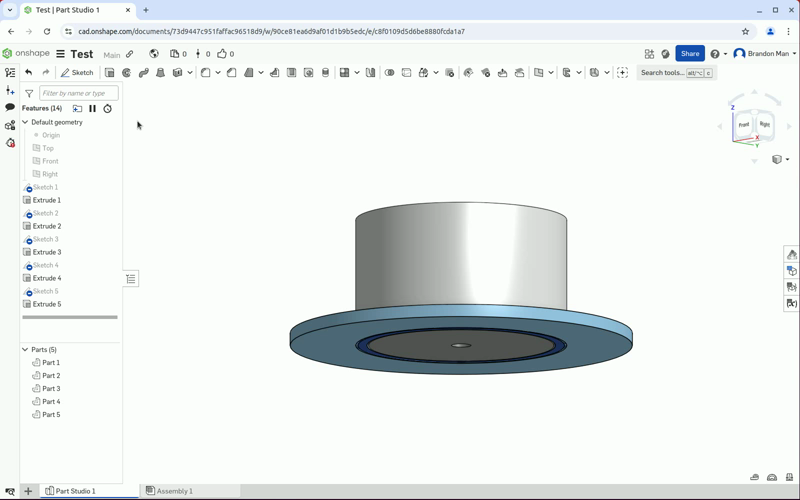
key(down, 3)
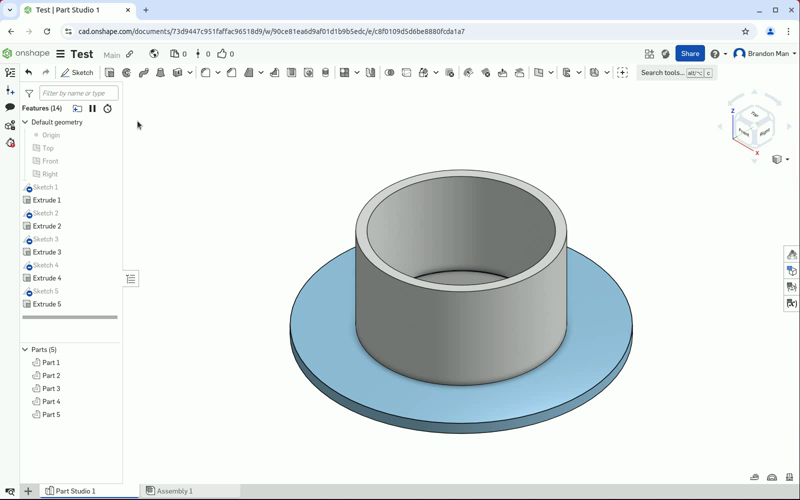
mouse_move(73, 189)
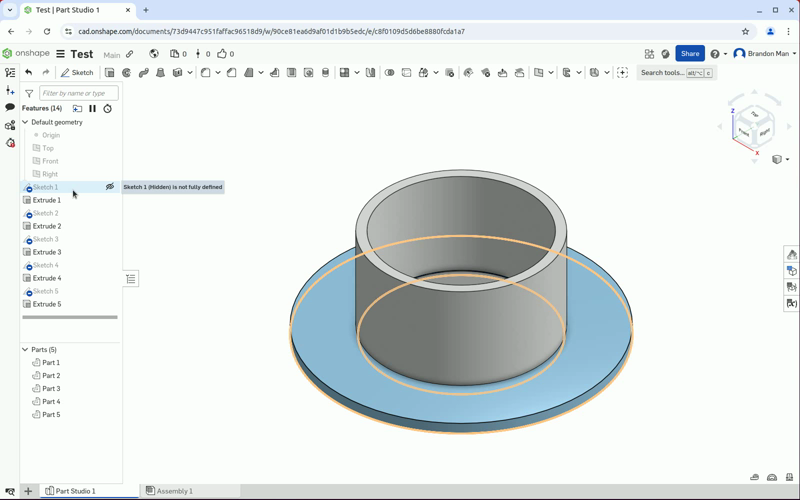
click(73, 189)